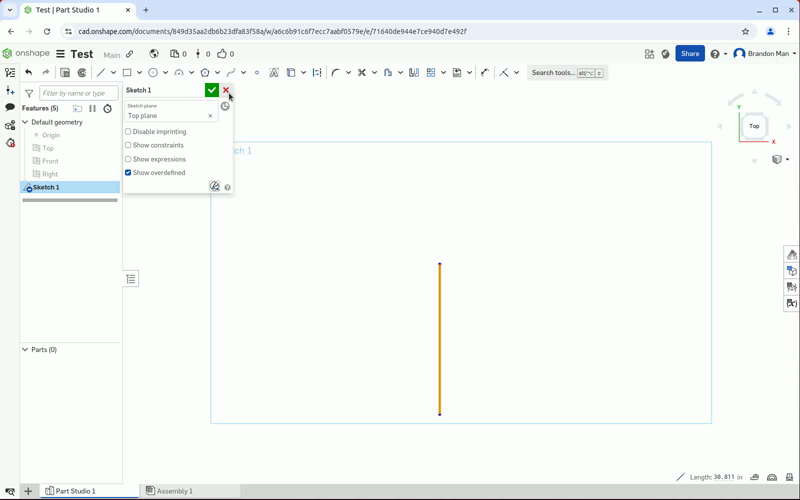
key(shift+h)
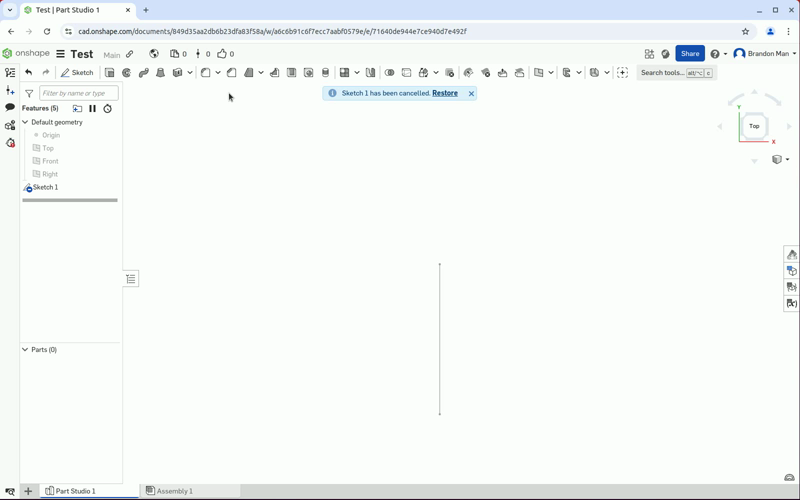
mouse_move(73, 352)
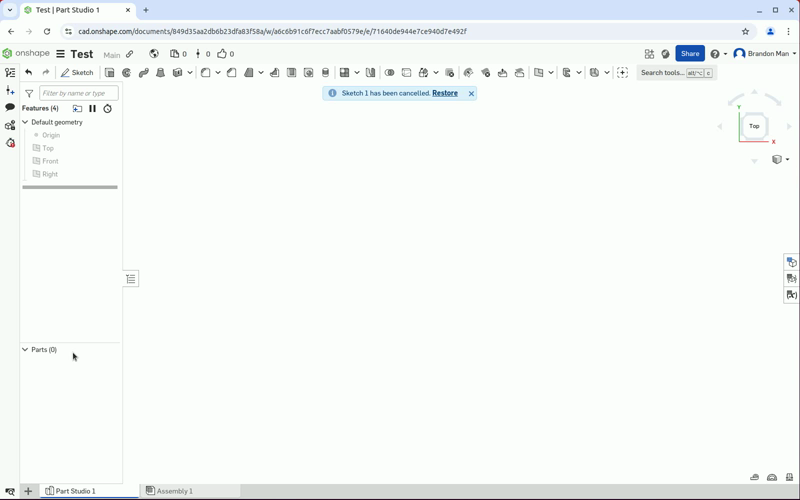
key(y)
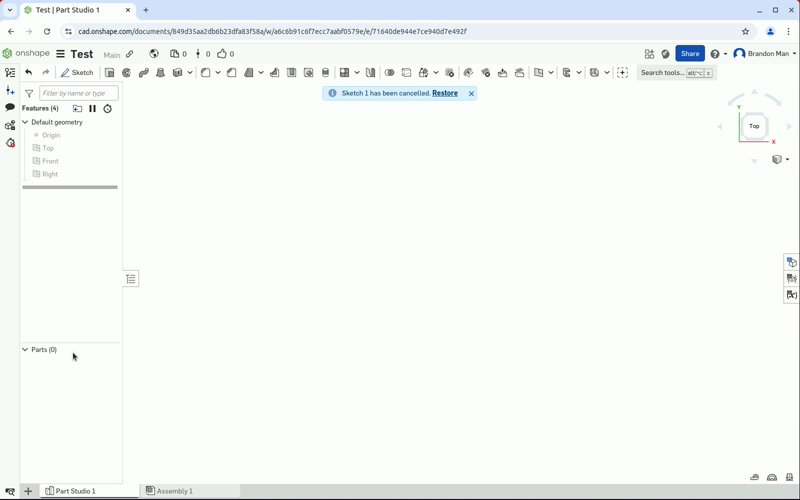
key(shift+p)
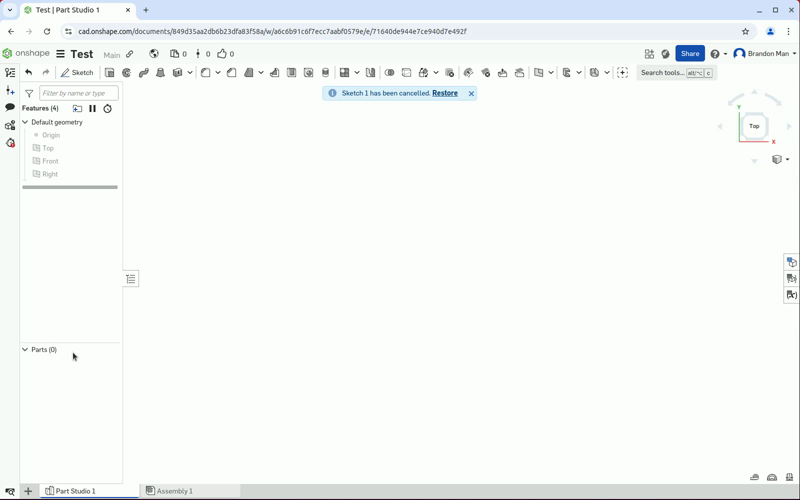
key(space)
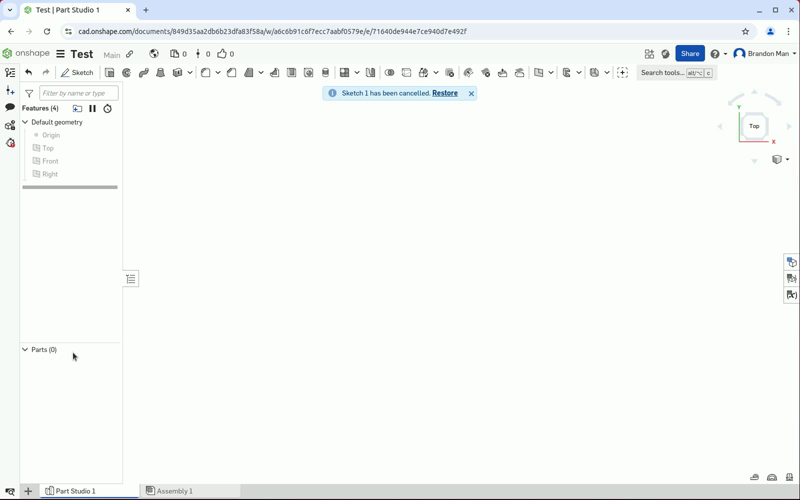
key_down(shift)
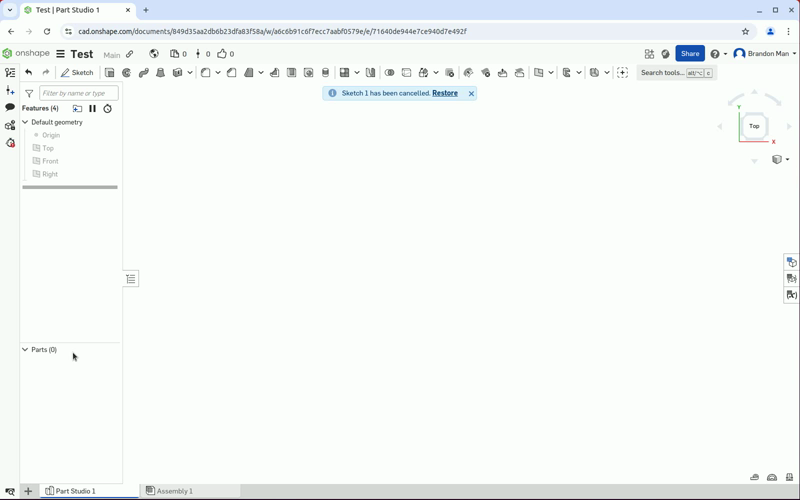
key(up)
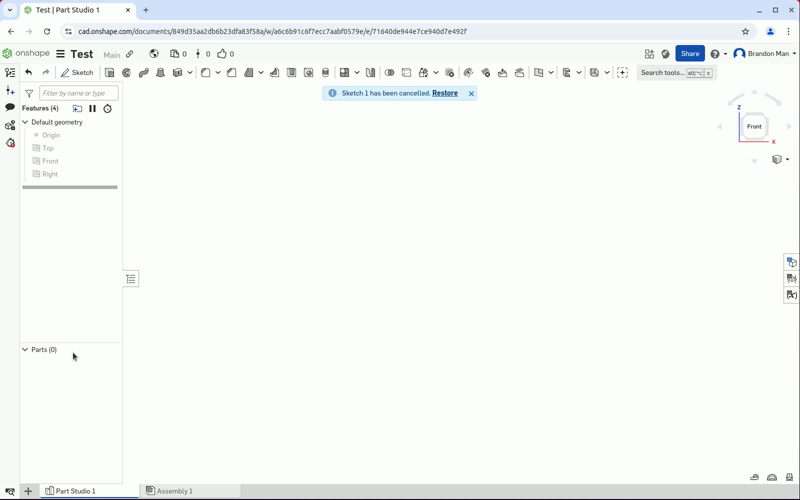
key_up(shift)
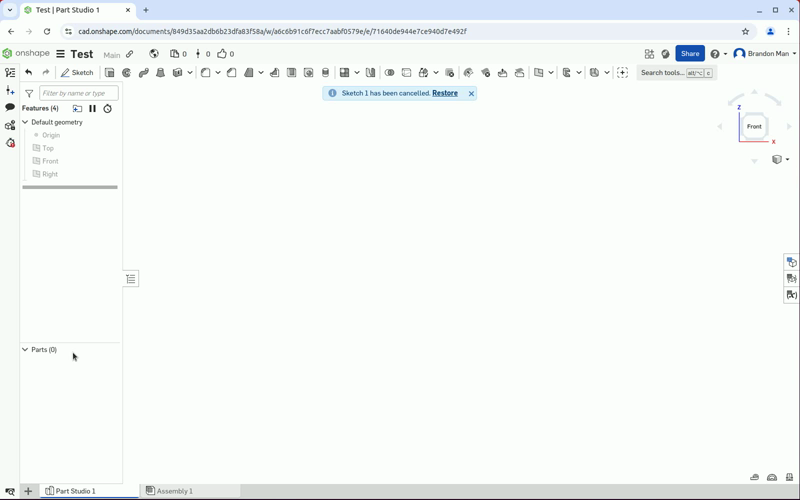
key(space)
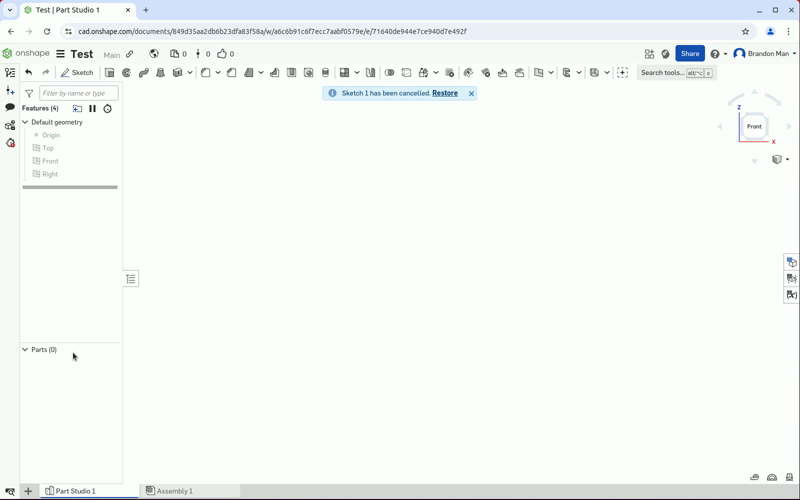
key_down(shift)
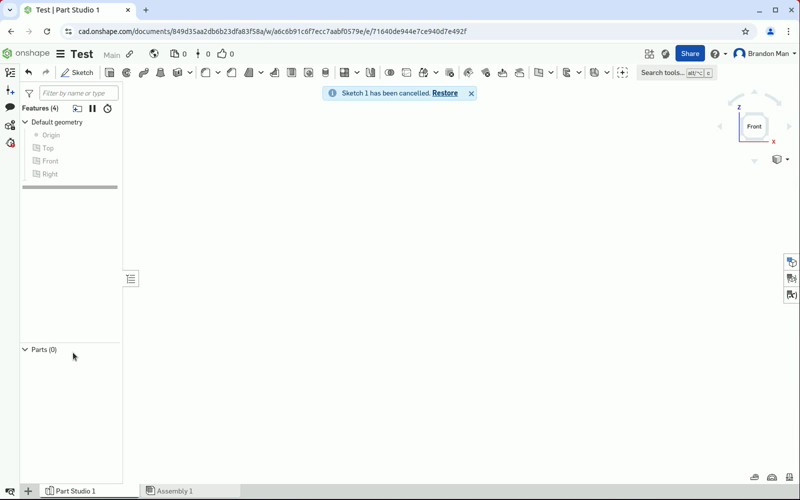
key(left)
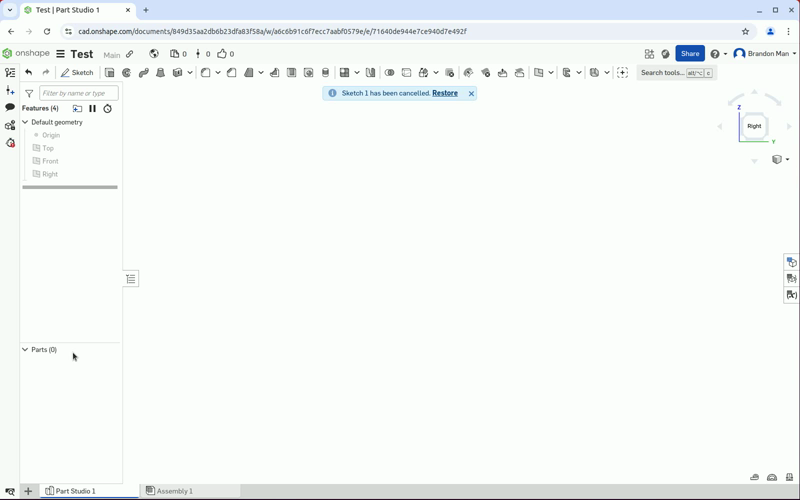
key_up(shift)
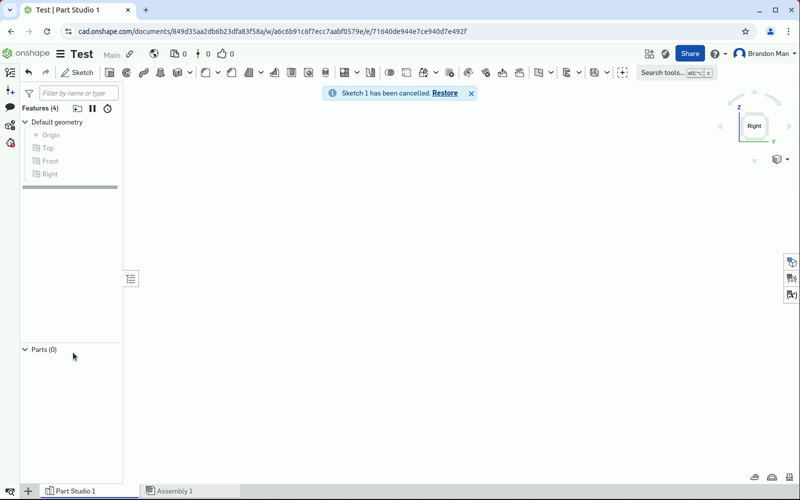
mouse_move(73, 352)
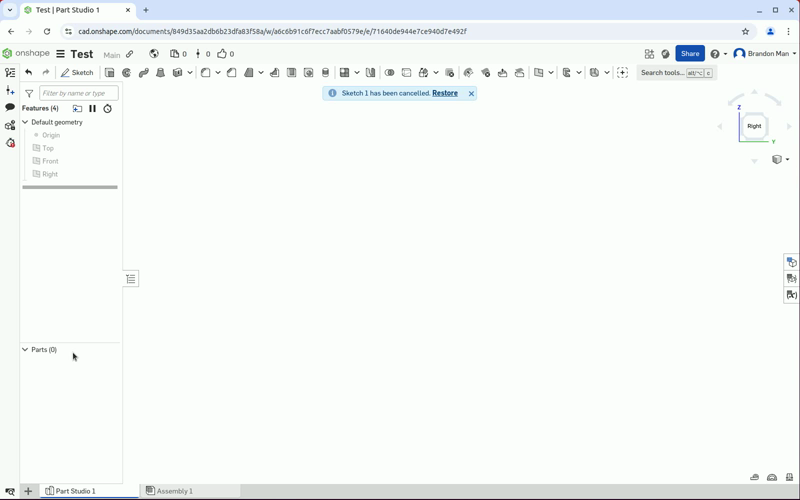
key(shift+y)
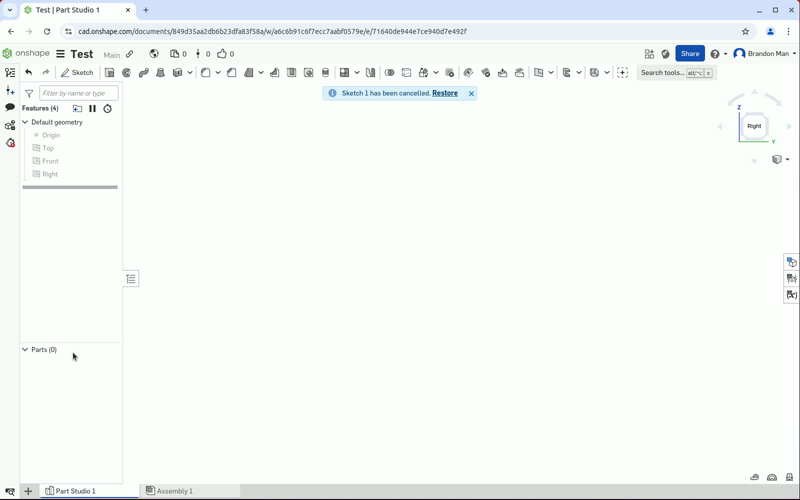
key(shift+s)
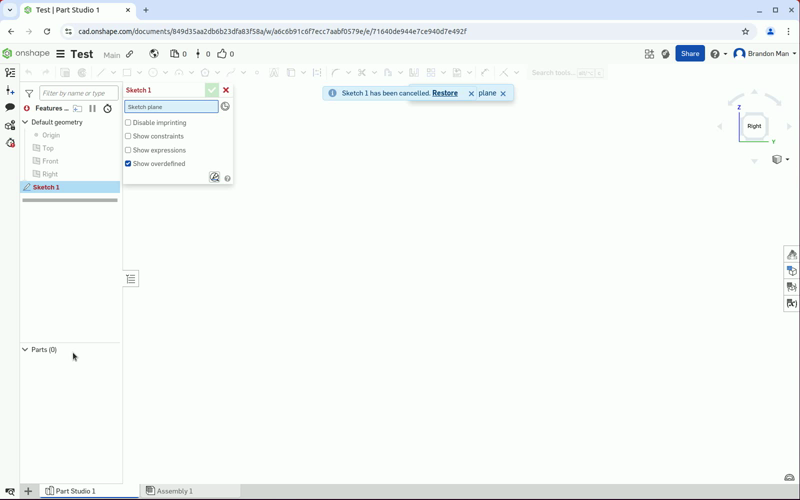
mouse_move(73, 176)
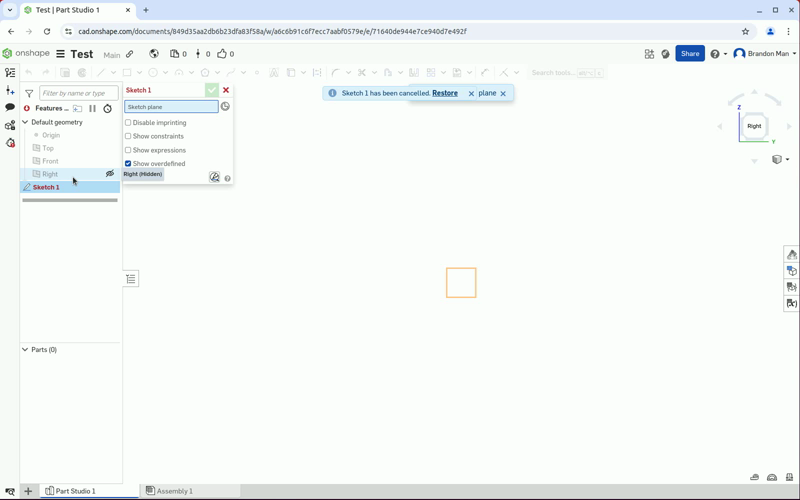
click(73, 176)
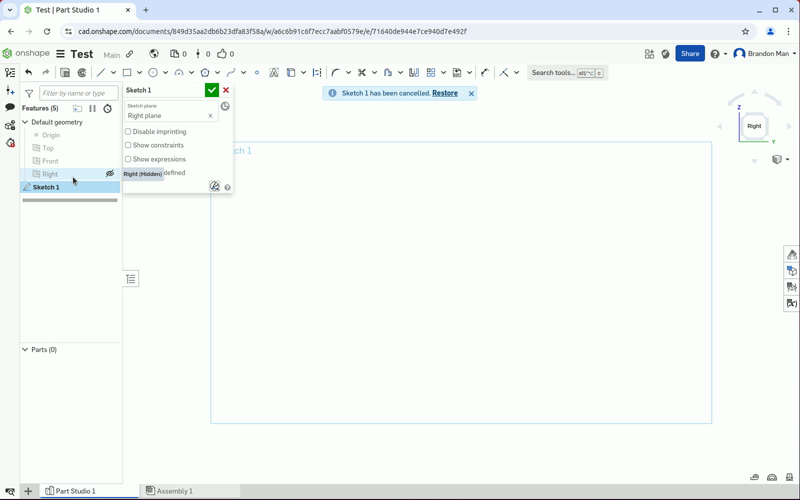
mouse_move(73, 352)
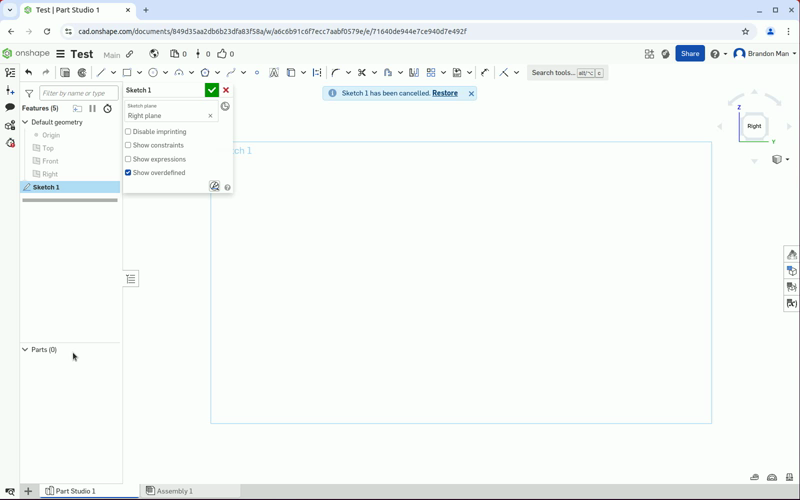
key(y)
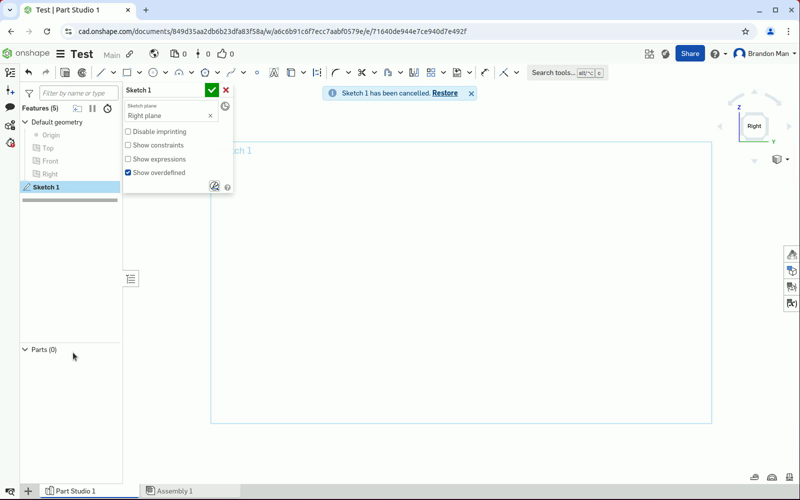
key(l)
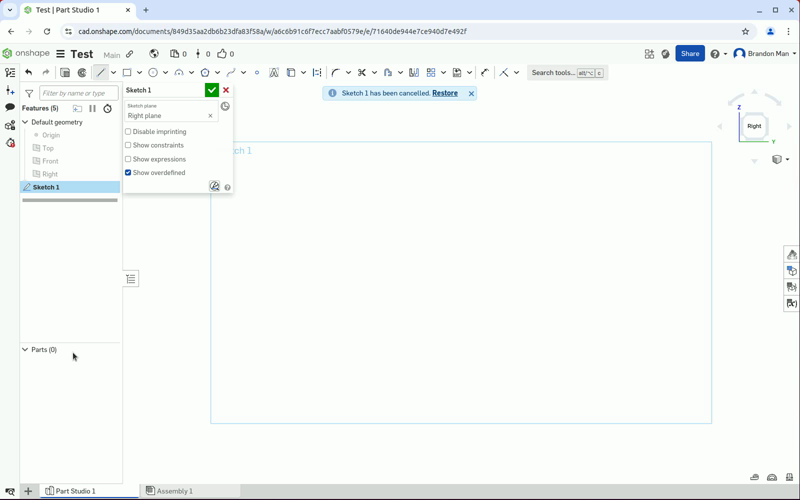
key_down(shift)
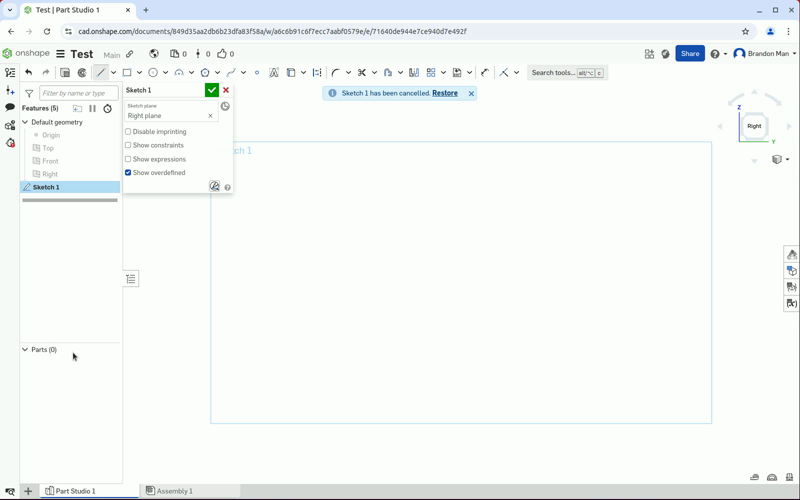
mouse_move(357, 349)
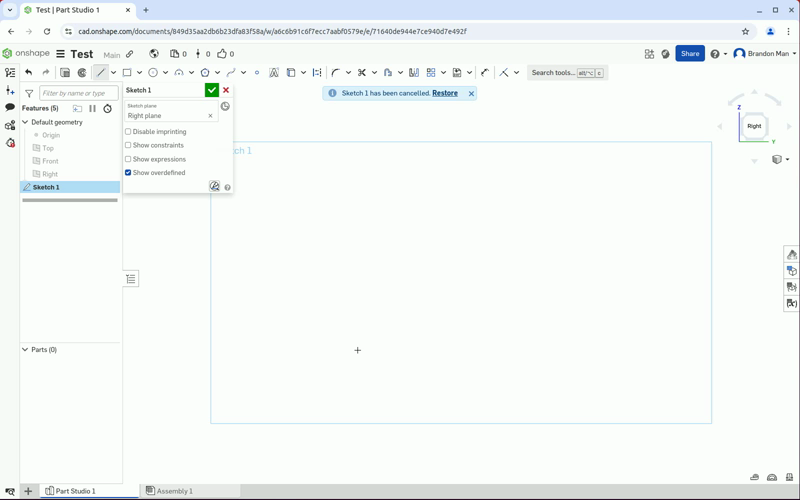
click(357, 349)
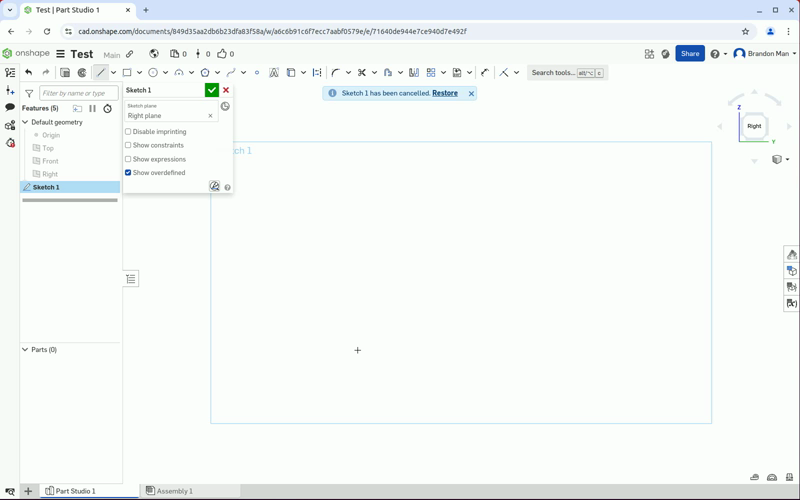
key_up(shift)
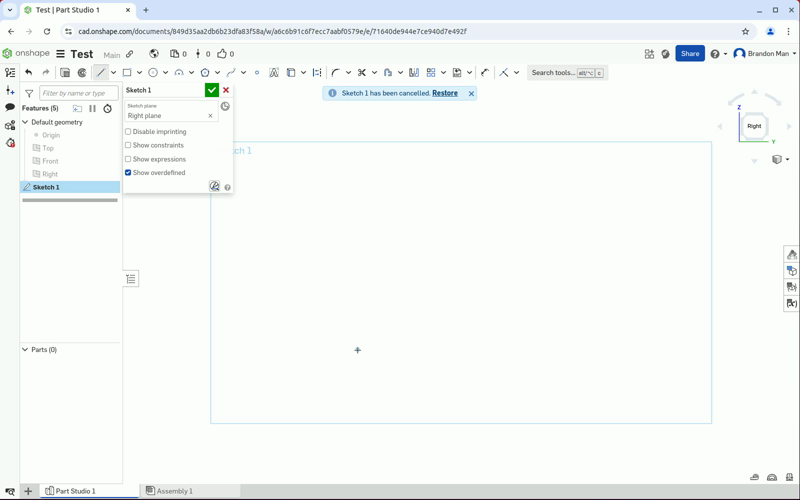
key_down(shift)
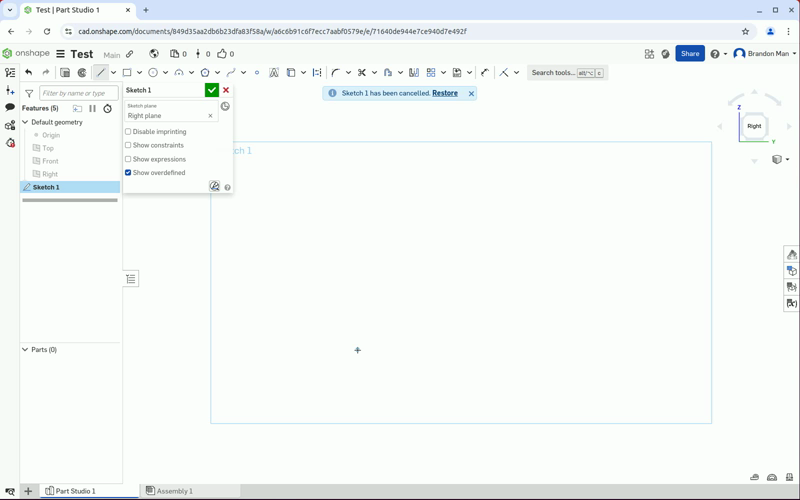
mouse_move(387, 349)
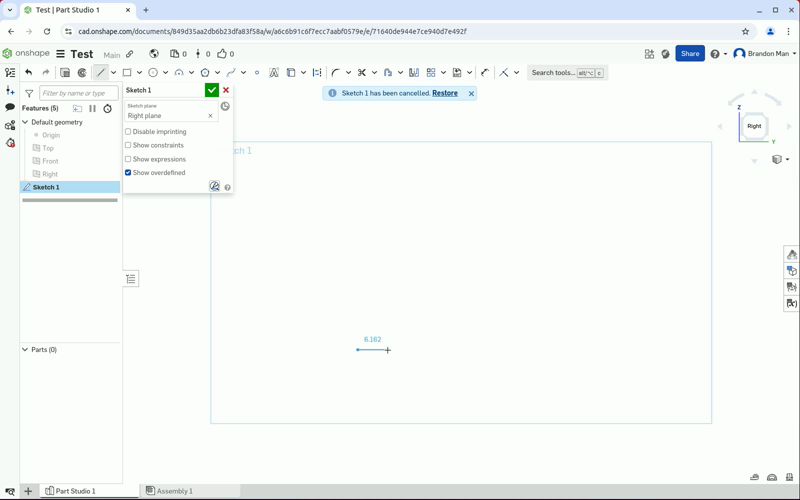
mouse_move(382, 349)
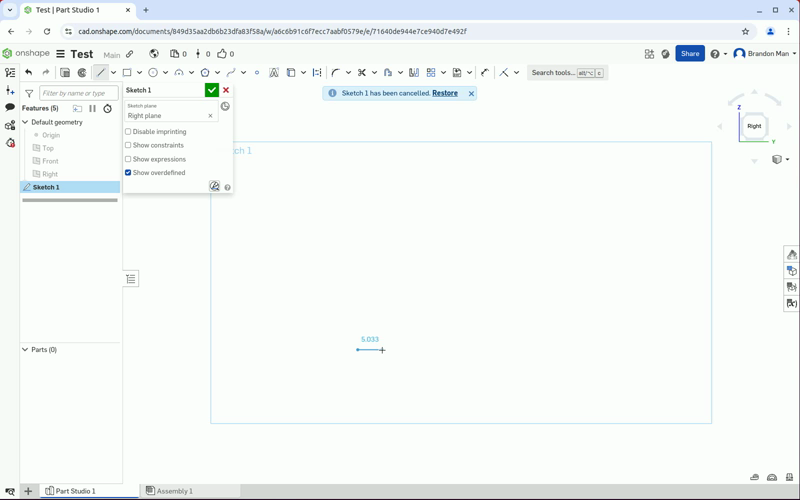
click(382, 349)
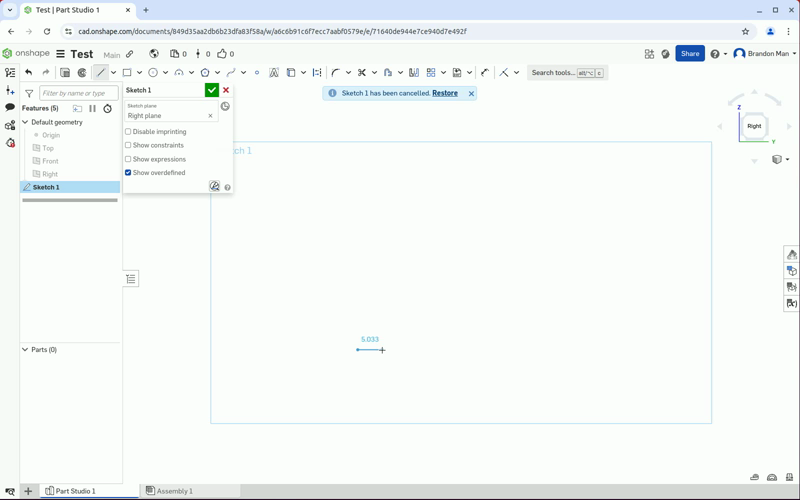
key_up(shift)
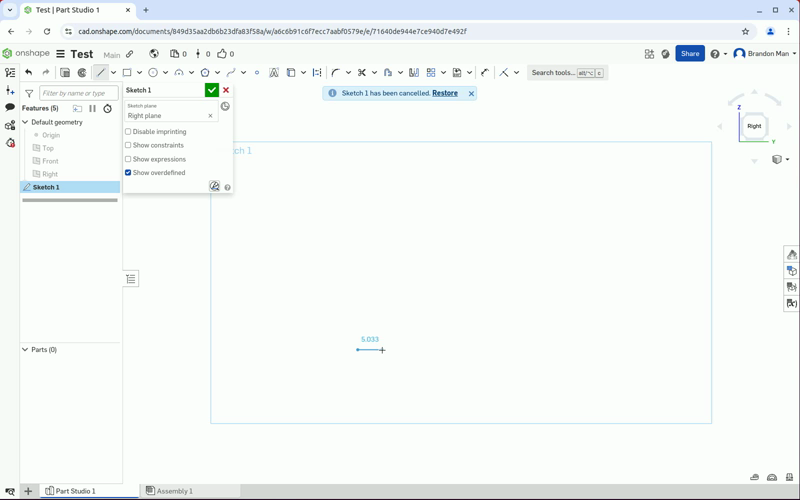
key_down(shift)
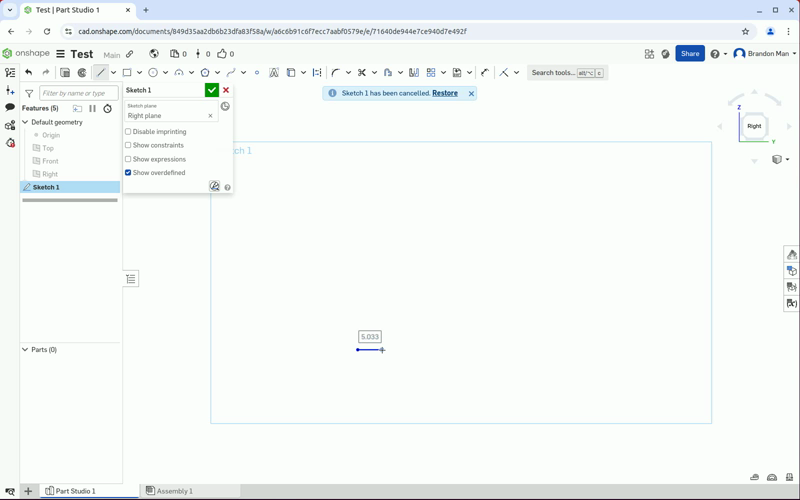
mouse_move(382, 266)
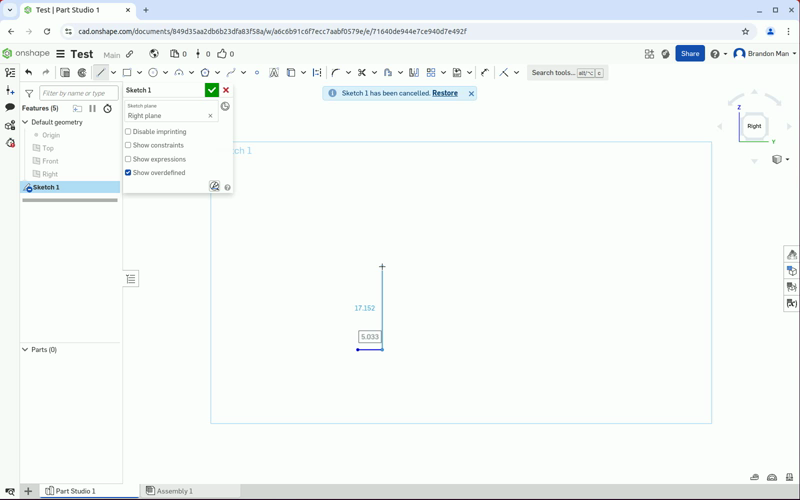
click(382, 266)
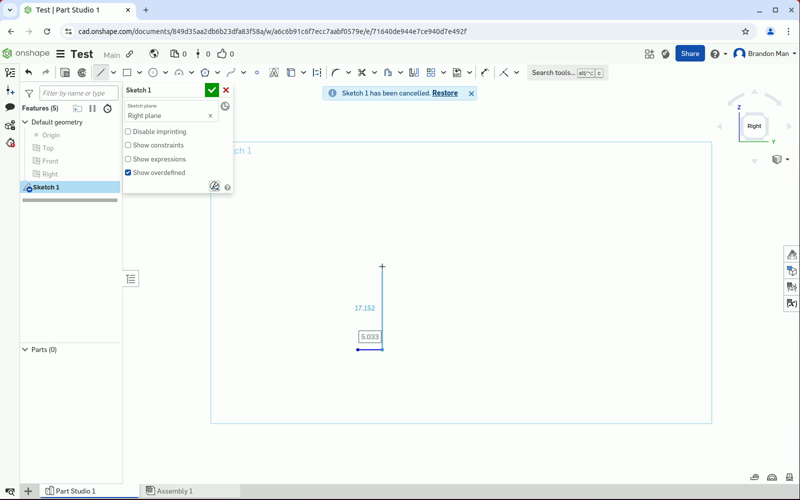
key_up(shift)
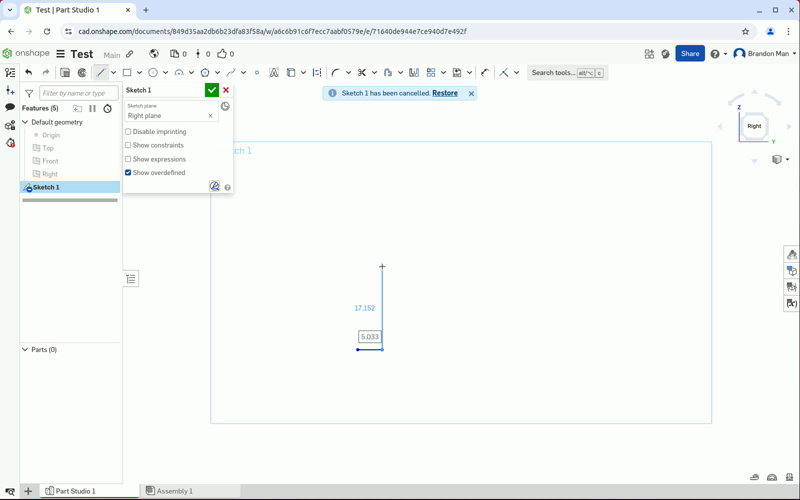
key_down(shift)
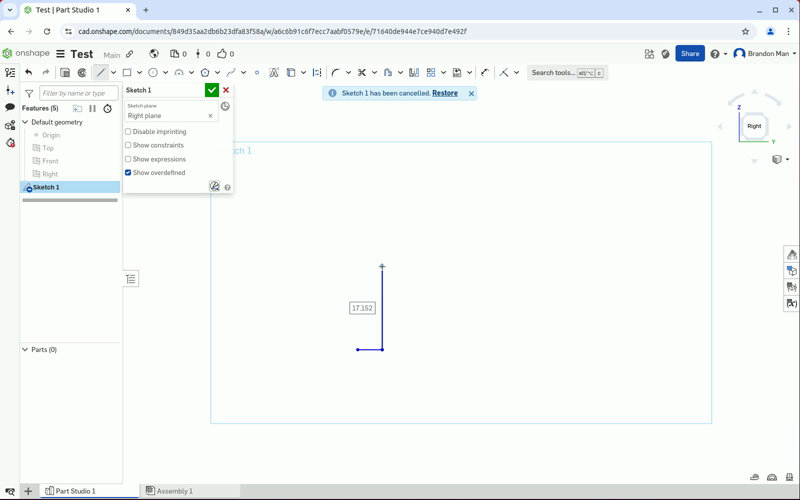
mouse_move(547, 266)
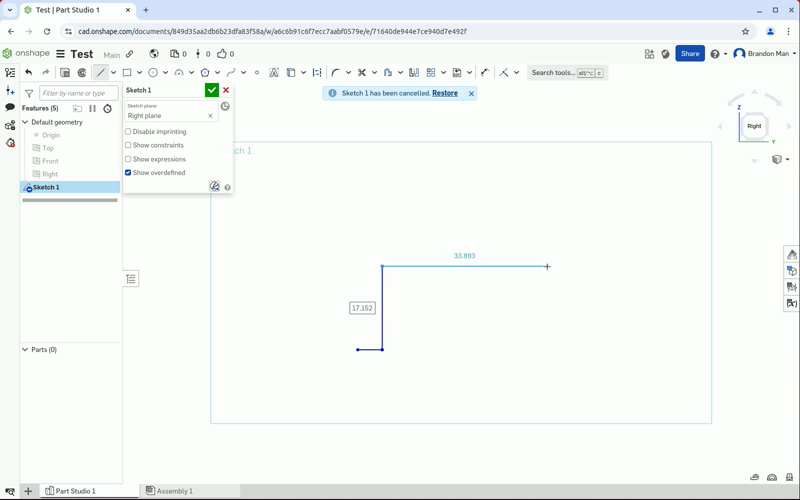
click(547, 266)
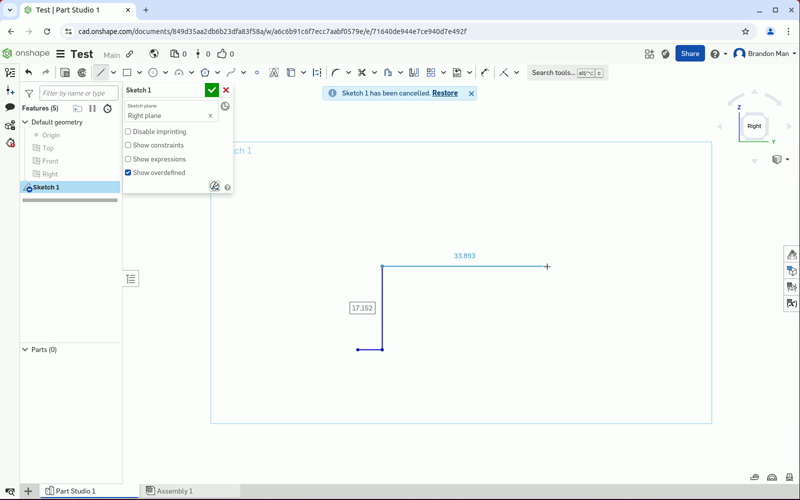
key_up(shift)
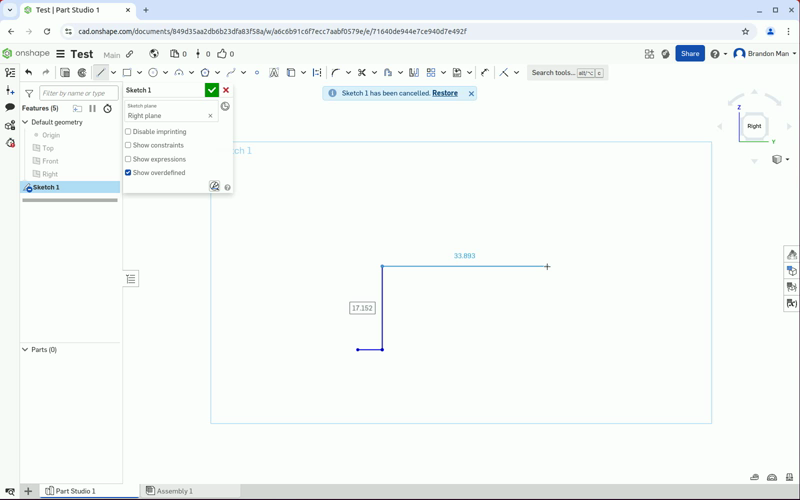
key_down(shift)
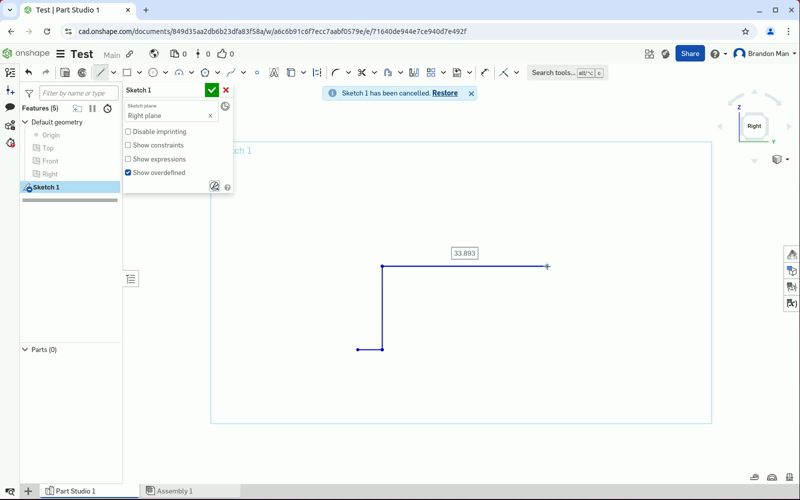
mouse_move(547, 349)
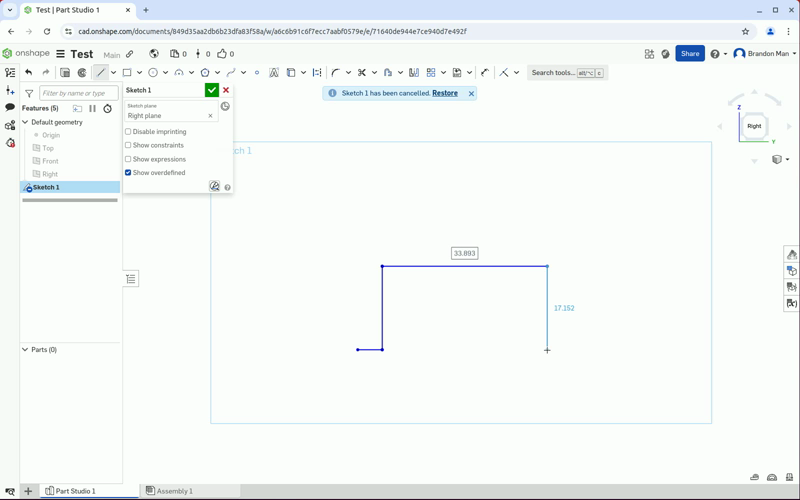
click(547, 349)
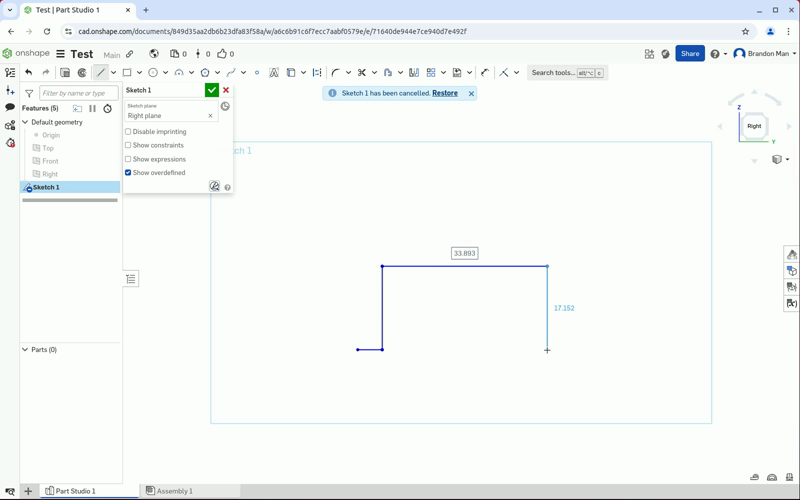
key_up(shift)
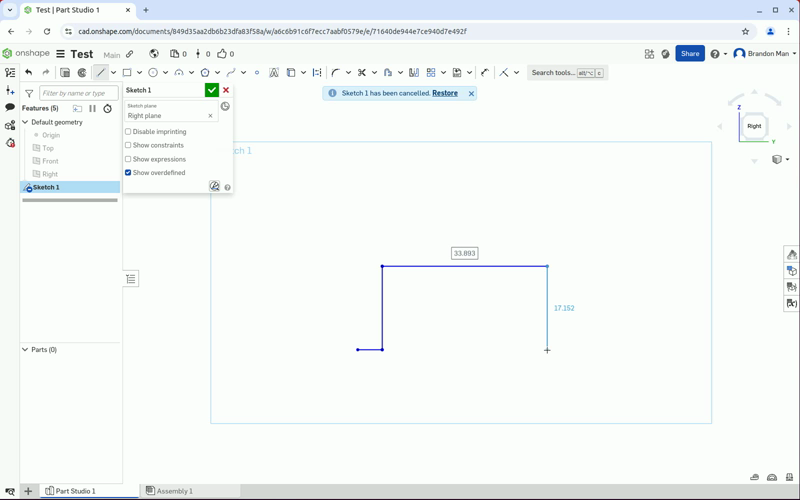
key_down(shift)
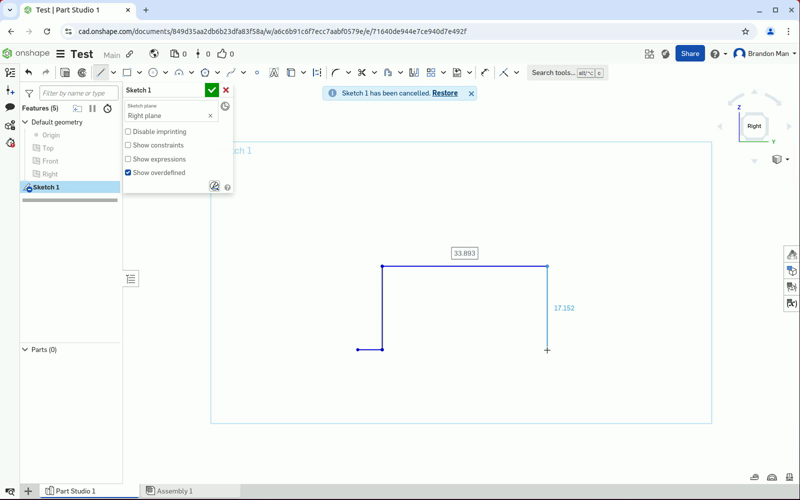
mouse_move(577, 349)
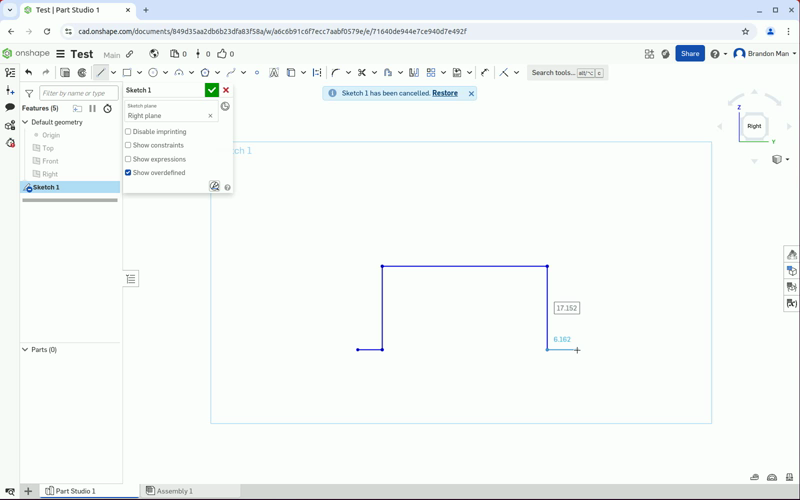
mouse_move(572, 349)
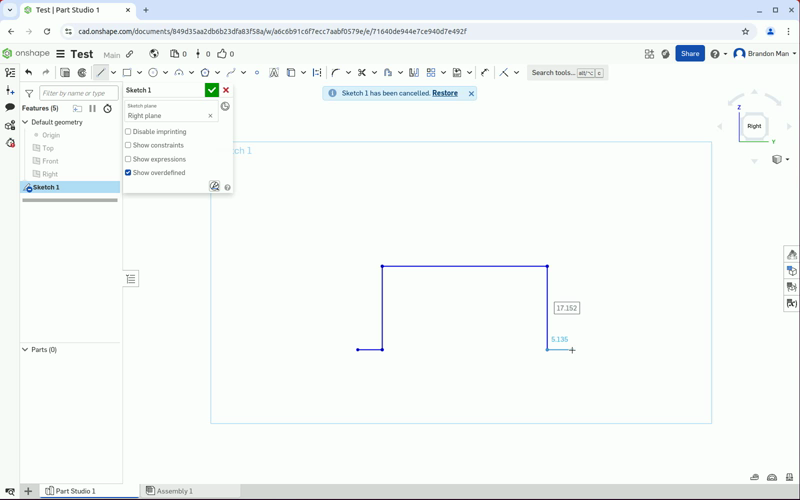
click(572, 349)
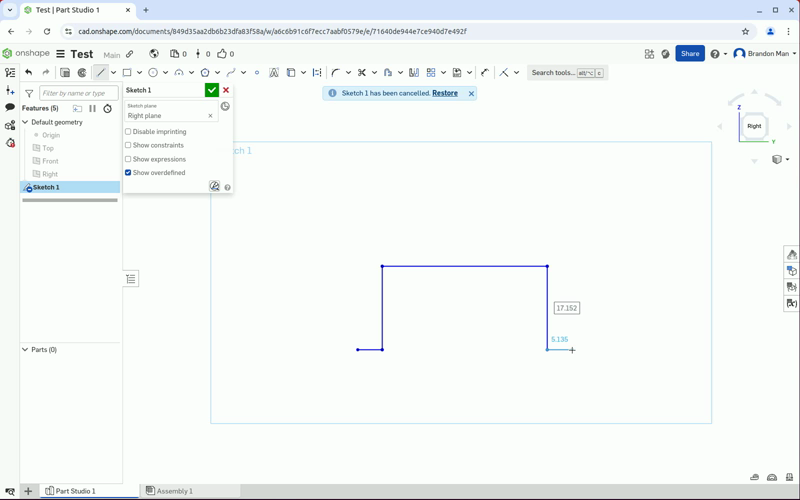
key_up(shift)
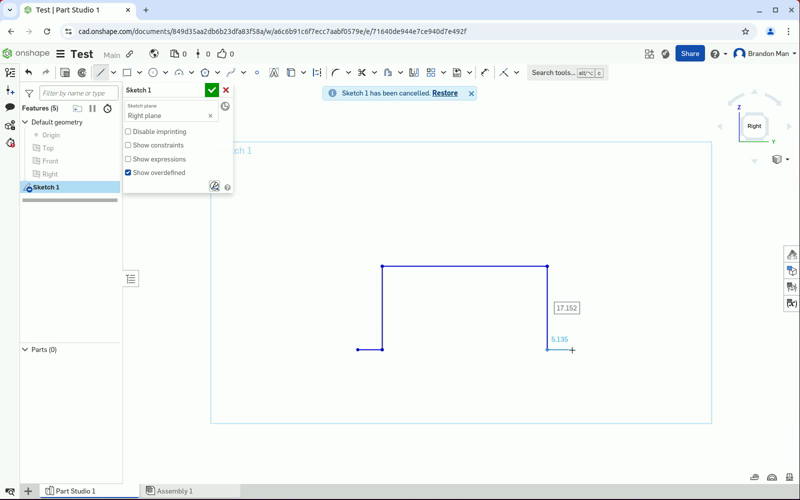
key_down(shift)
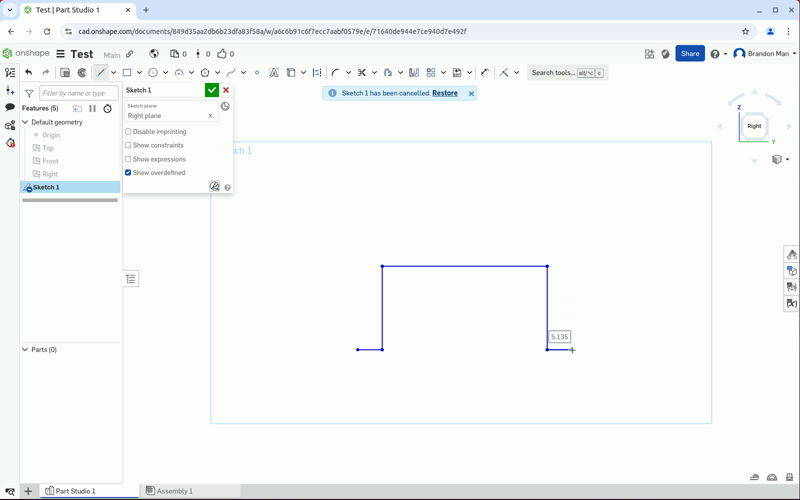
mouse_move(589, 349)
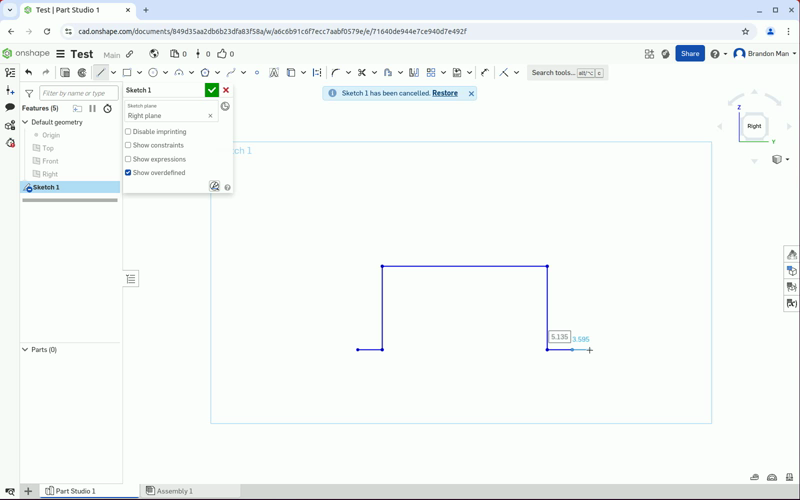
mouse_move(572, 340)
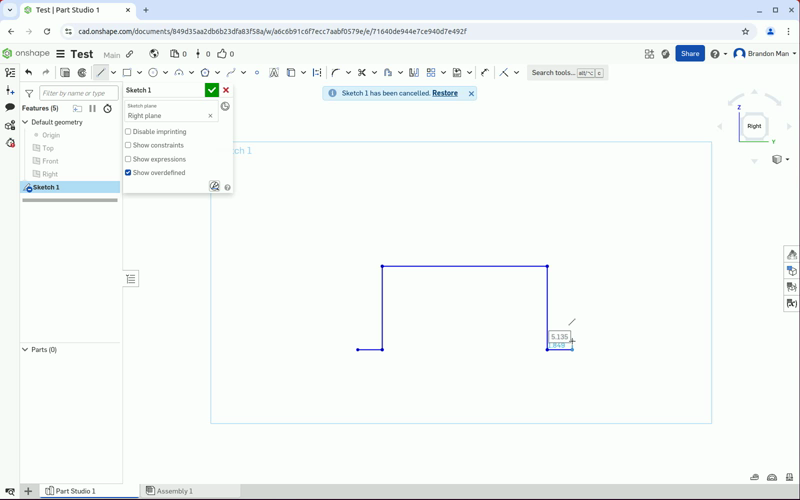
click(572, 340)
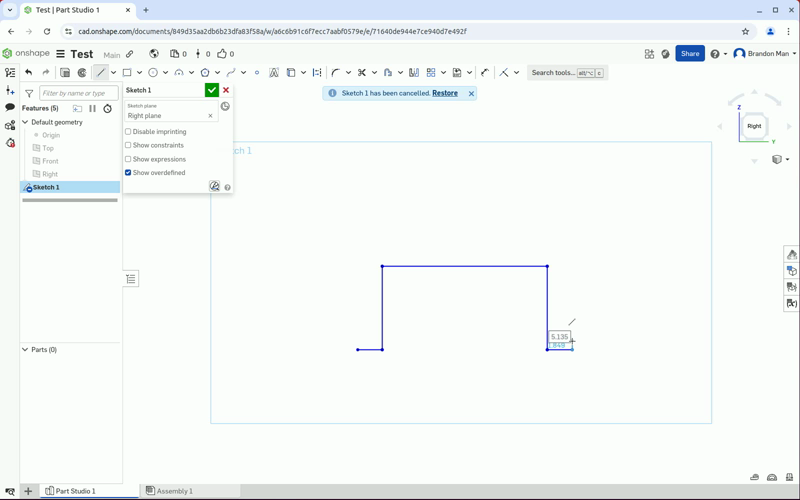
key_up(shift)
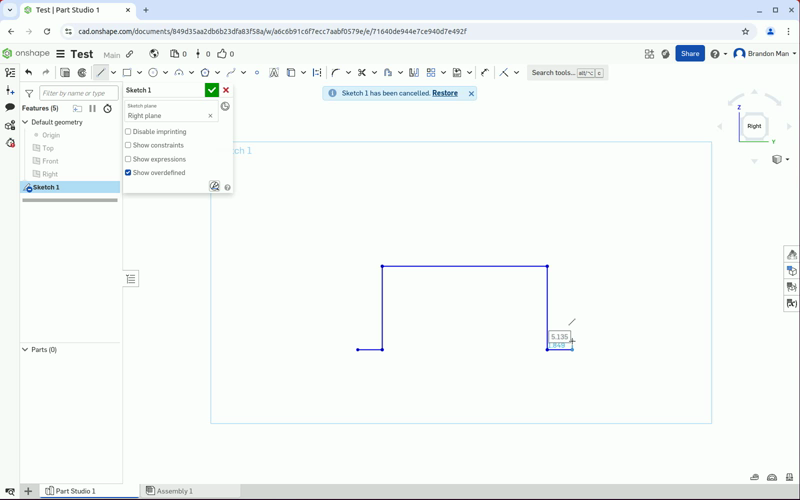
key_down(shift)
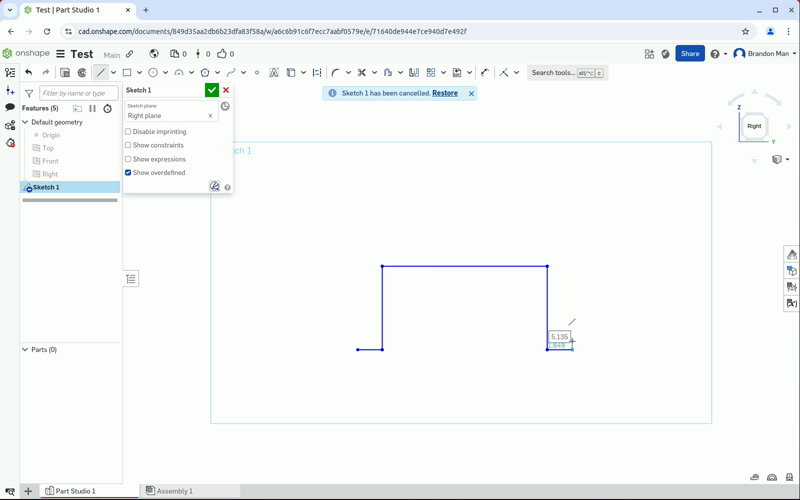
mouse_move(589, 340)
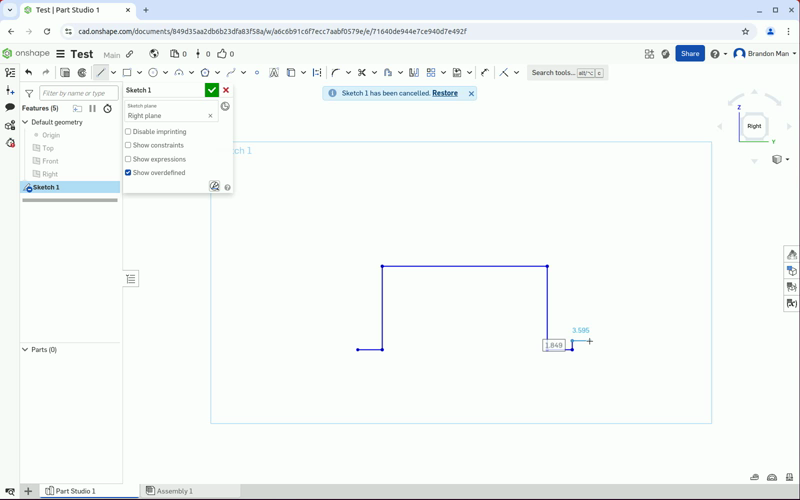
mouse_move(556, 340)
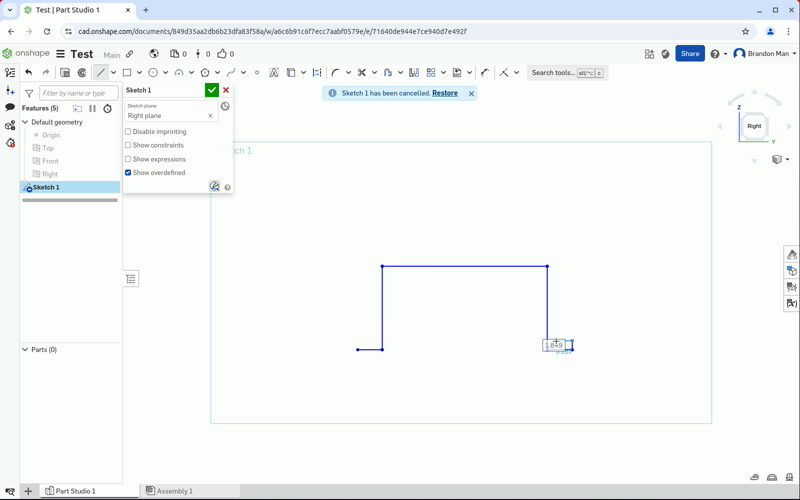
click(556, 340)
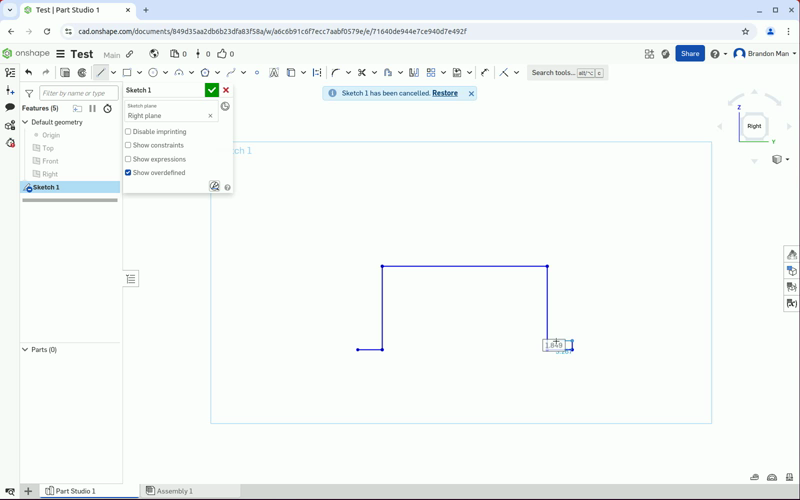
key_up(shift)
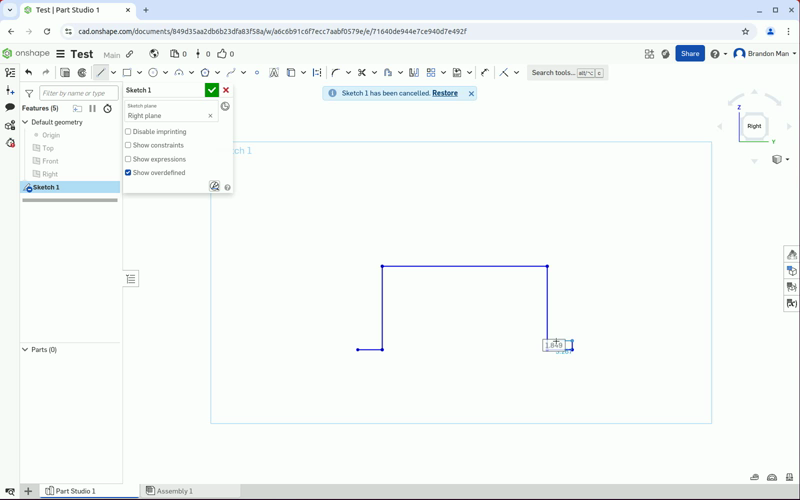
key_down(shift)
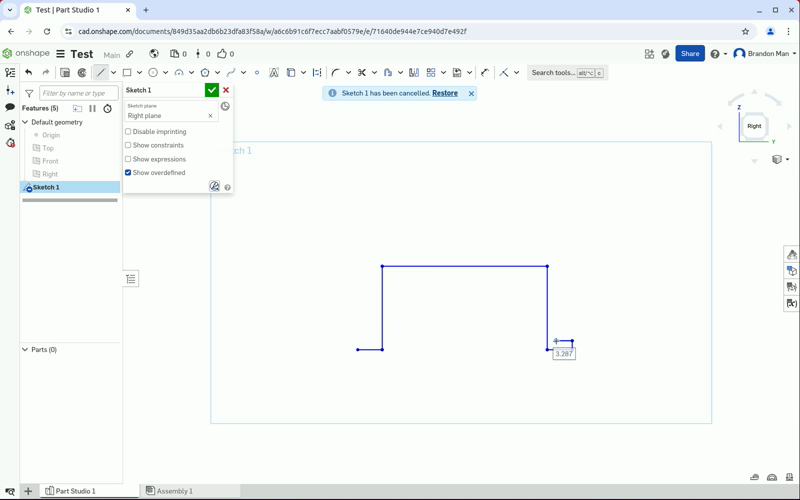
mouse_move(556, 259)
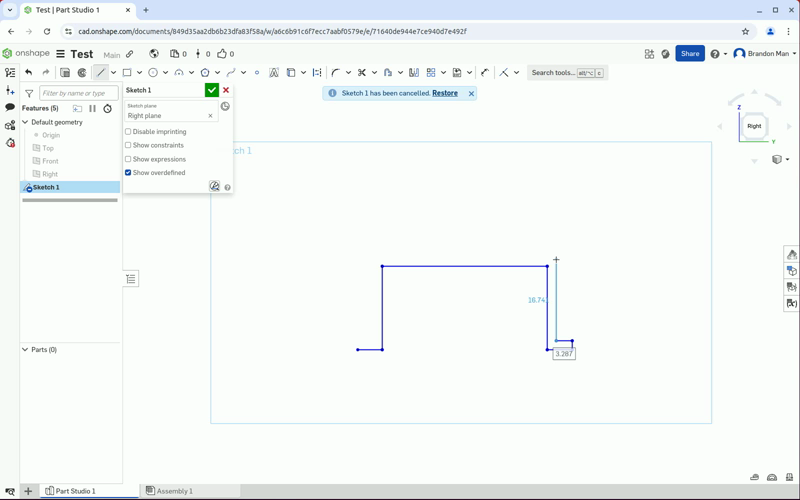
click(556, 259)
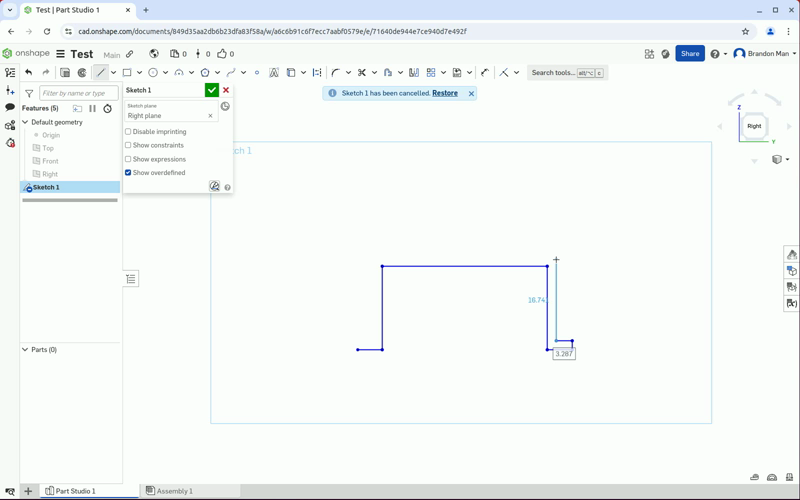
key_up(shift)
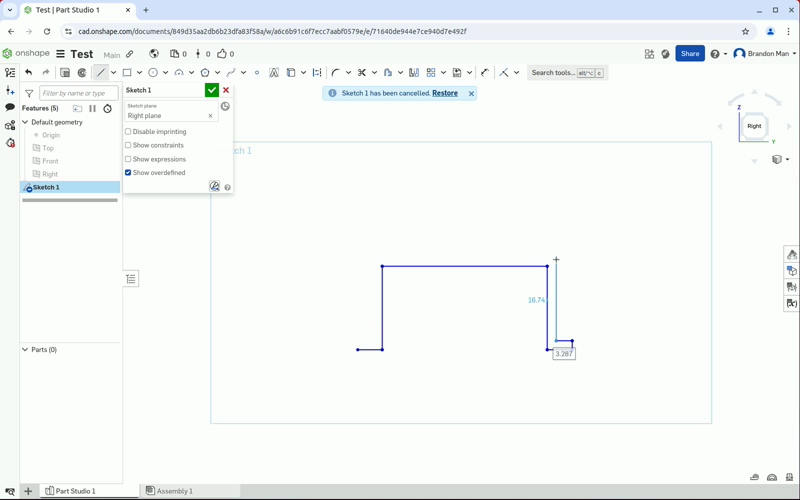
key_down(shift)
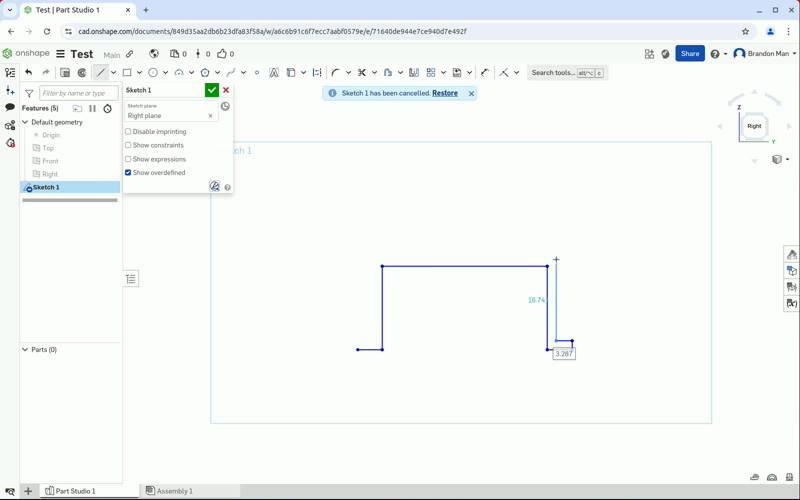
mouse_move(373, 259)
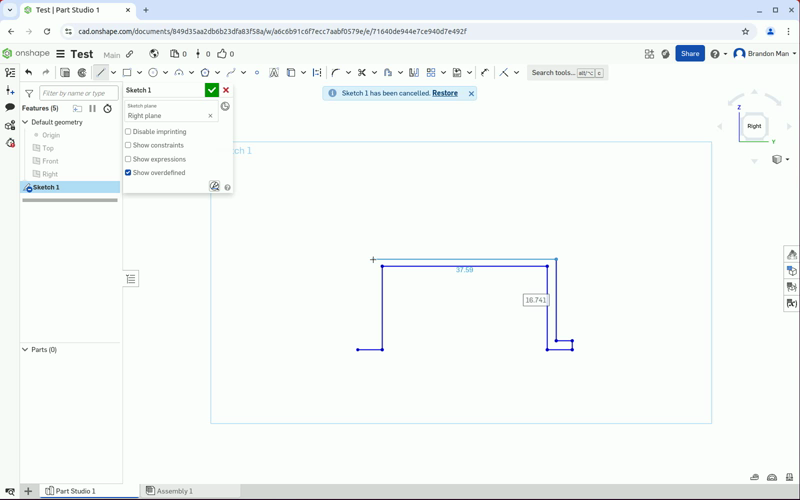
click(373, 259)
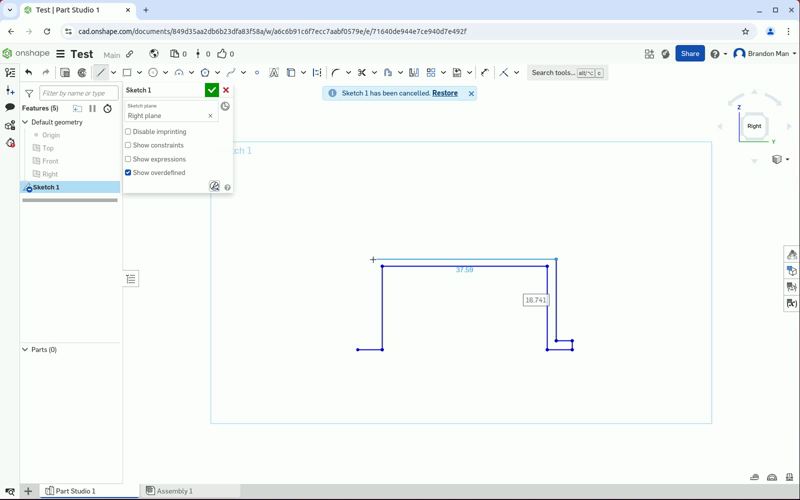
key_up(shift)
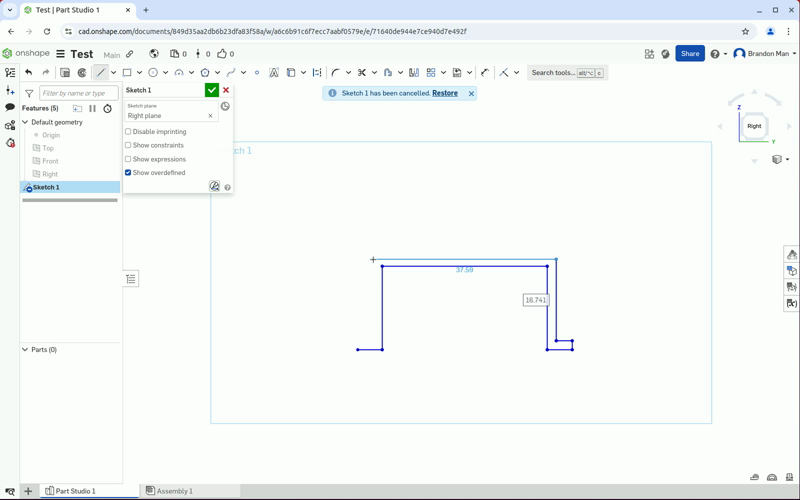
key_down(shift)
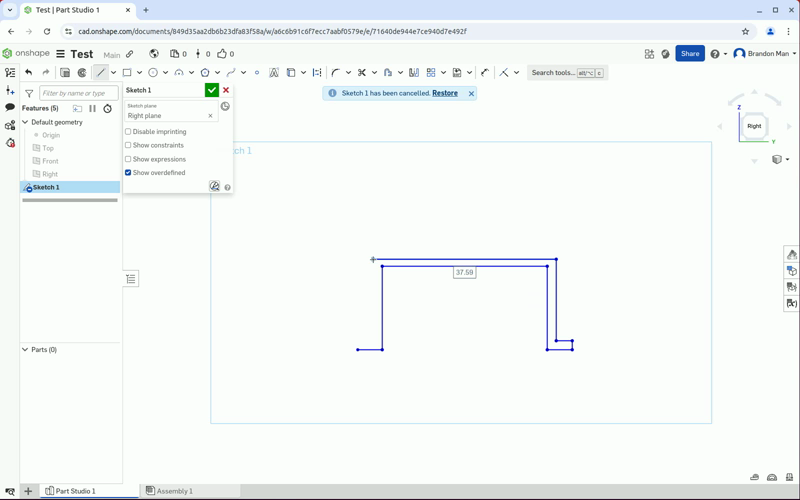
mouse_move(373, 340)
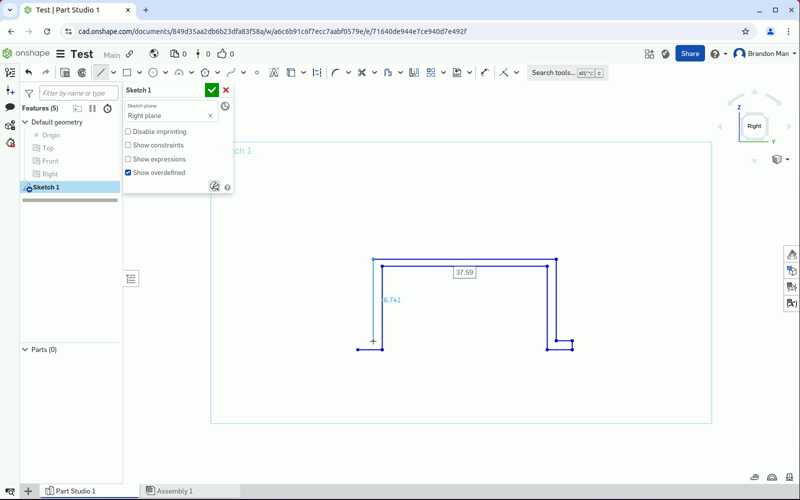
click(373, 340)
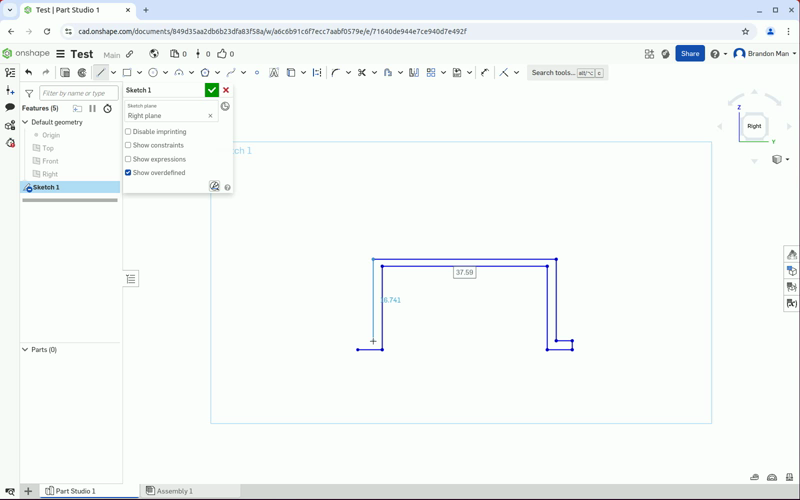
key_up(shift)
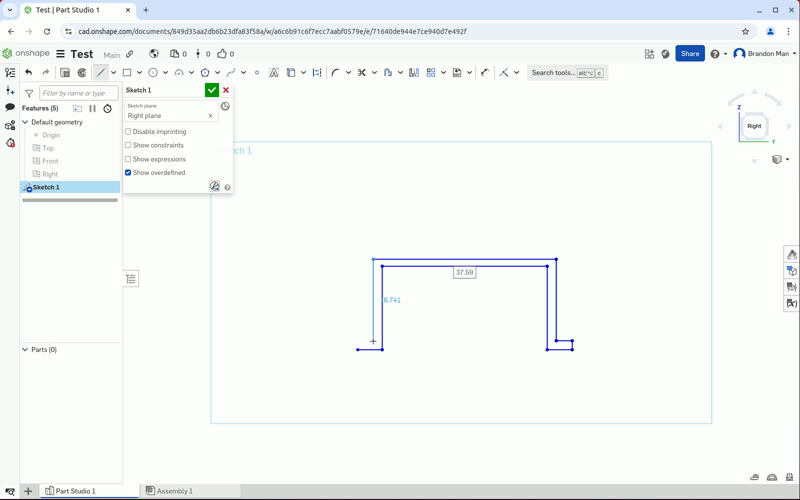
key_down(shift)
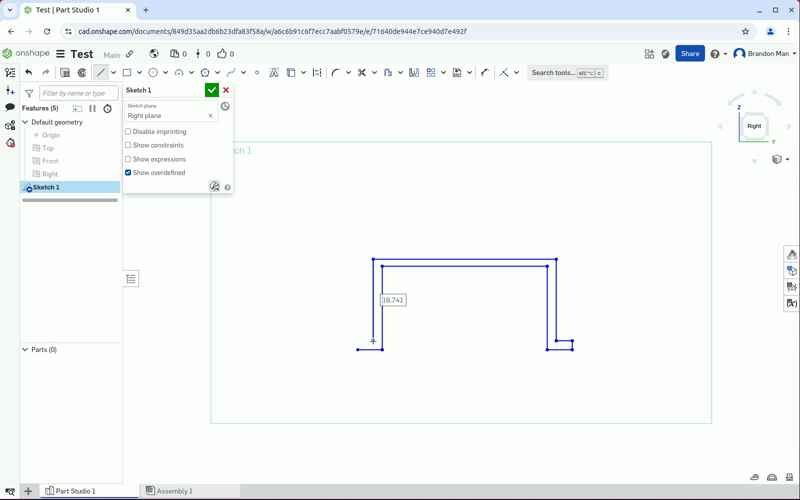
mouse_move(403, 340)
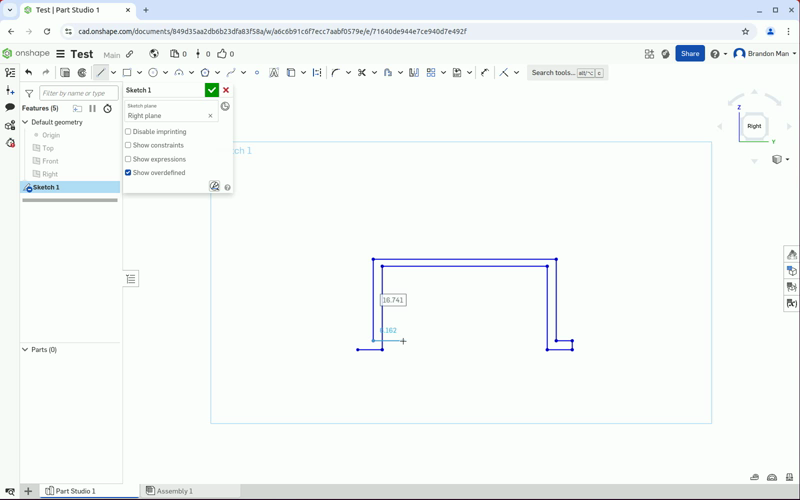
mouse_move(357, 340)
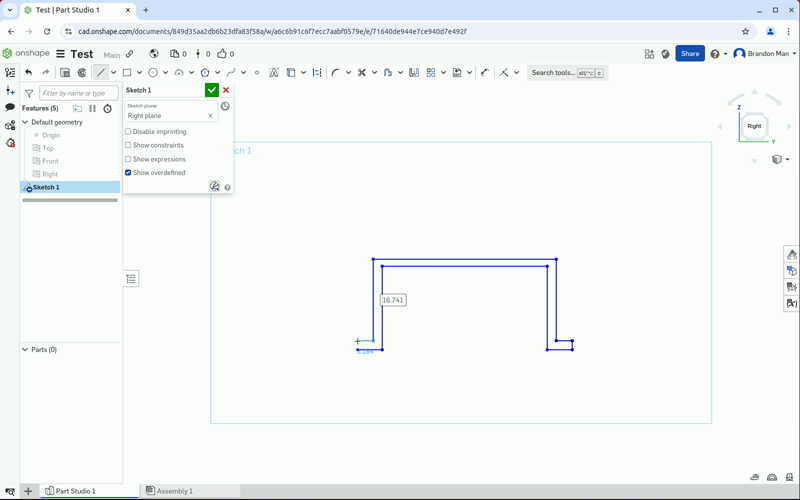
click(357, 340)
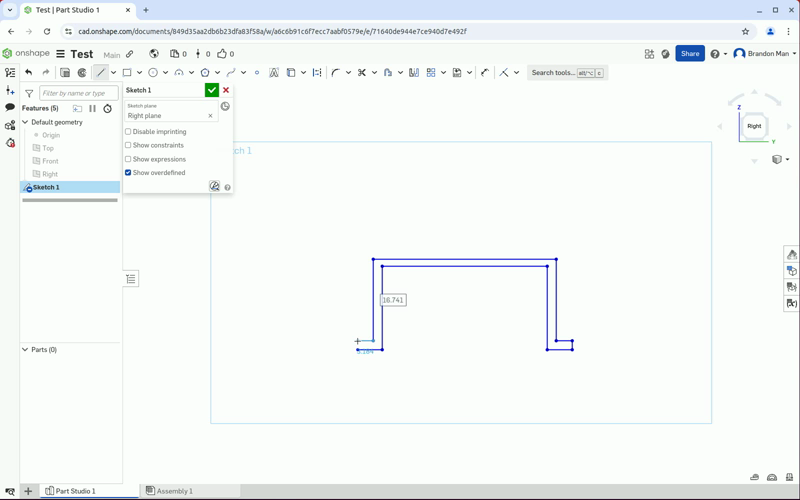
key_up(shift)
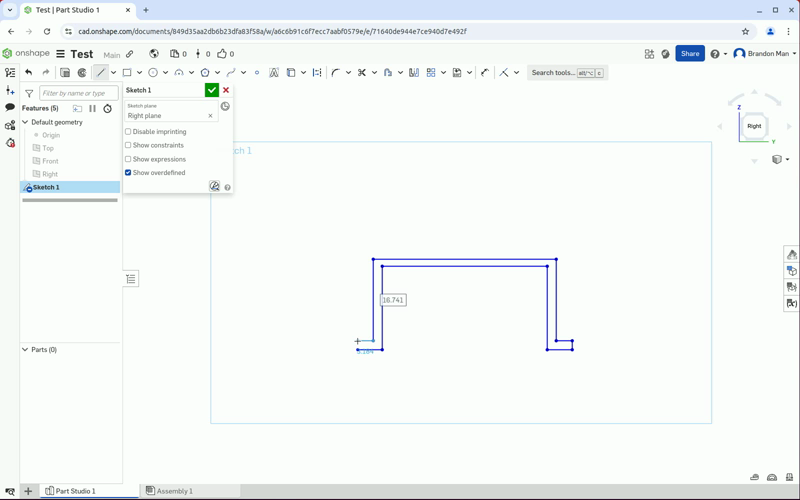
mouse_move(387, 340)
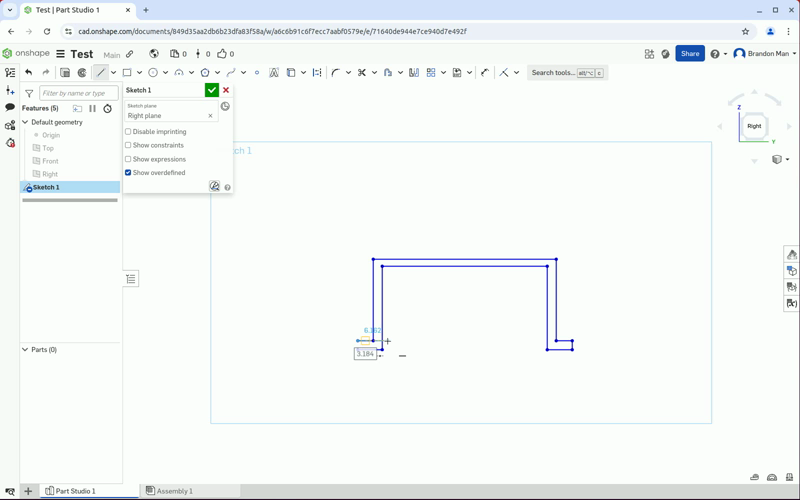
key_down(shift)
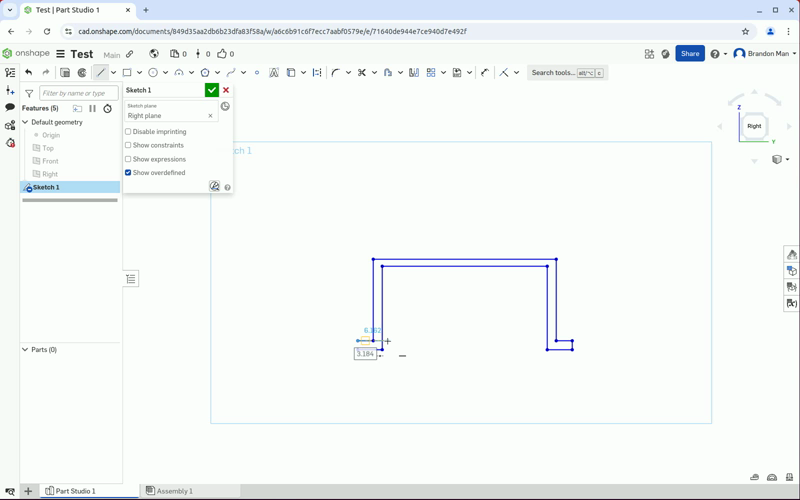
mouse_move(357, 349)
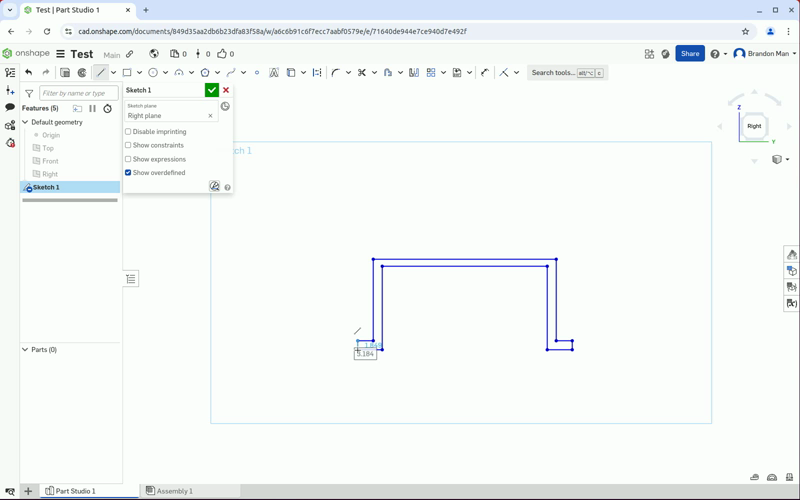
key_up(shift)
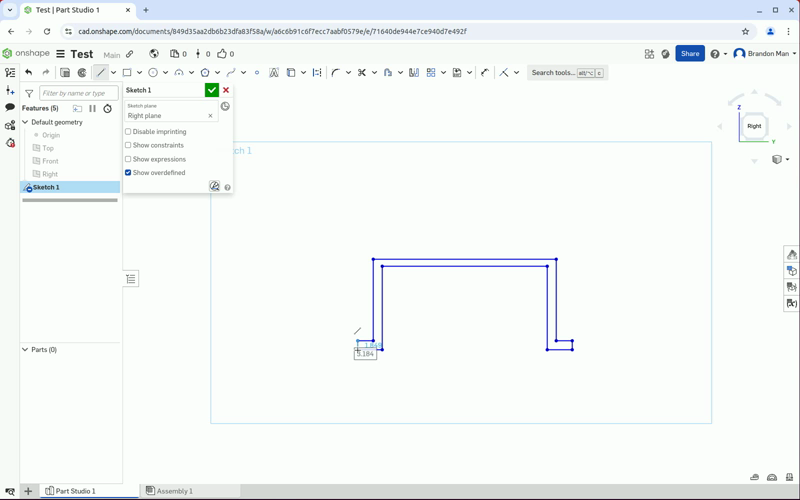
click(357, 349)
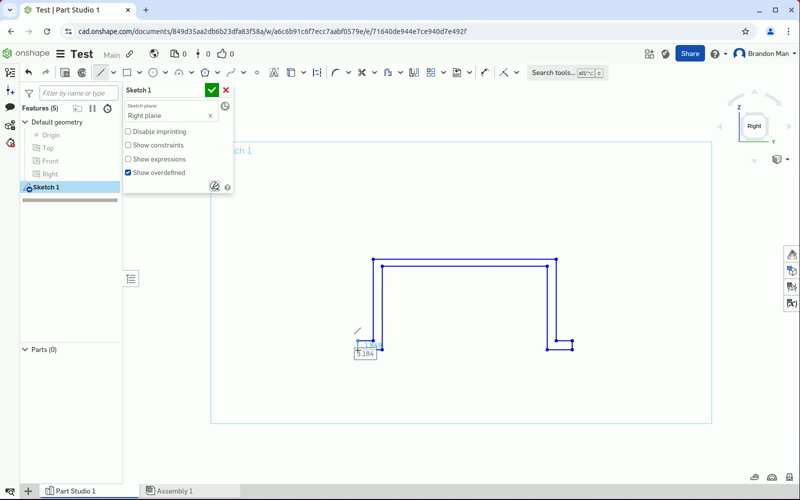
key(esc)
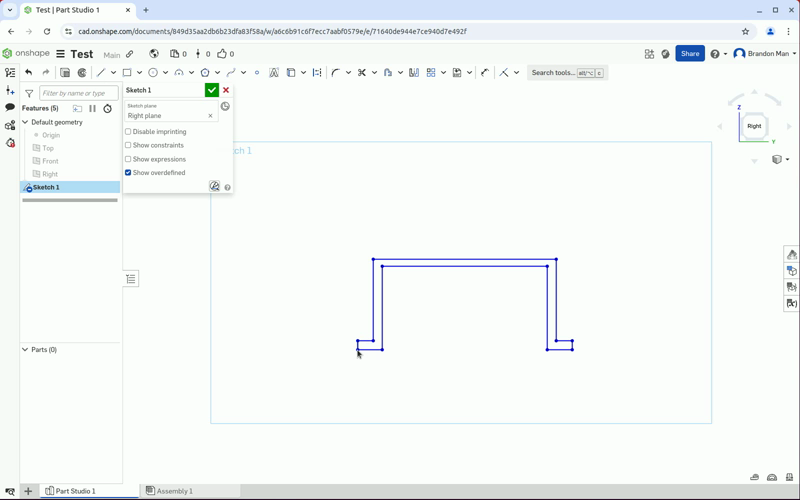
mouse_move(437, 261)
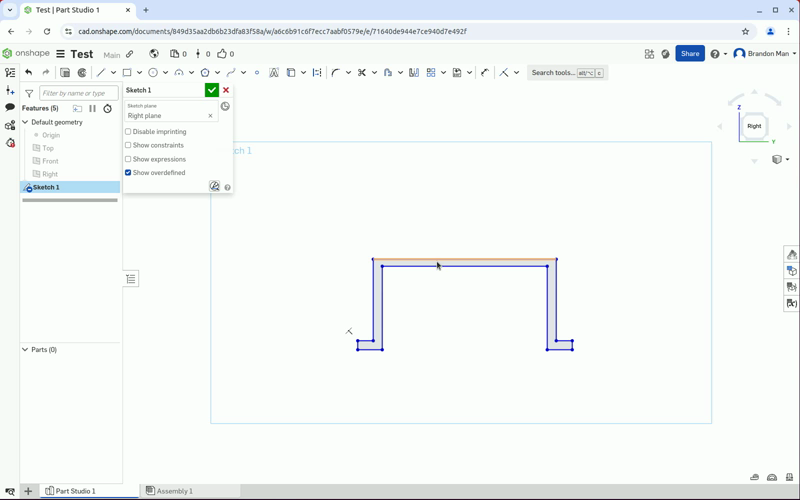
click(437, 261)
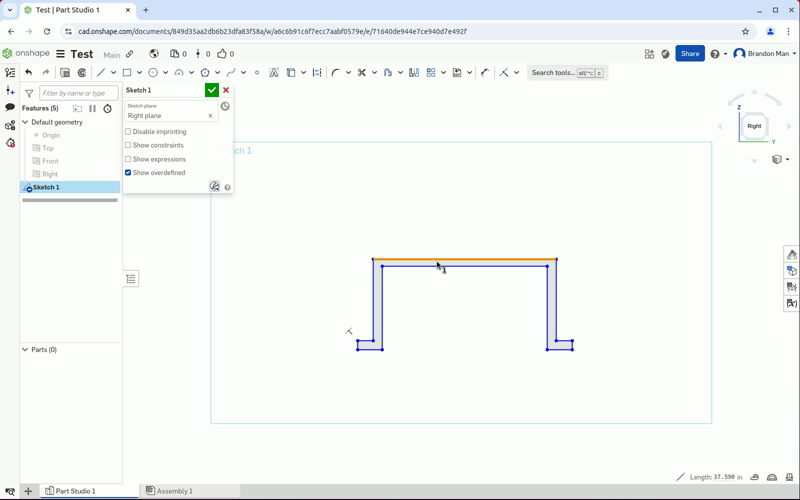
mouse_move(73, 352)
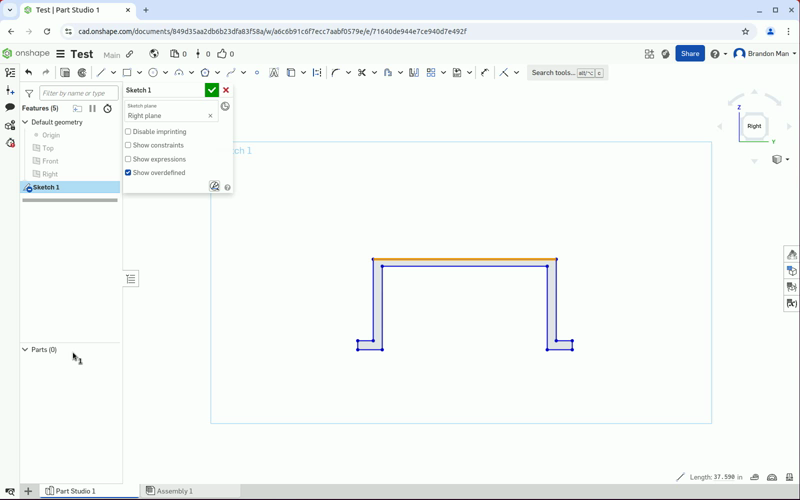
key(shift+y)
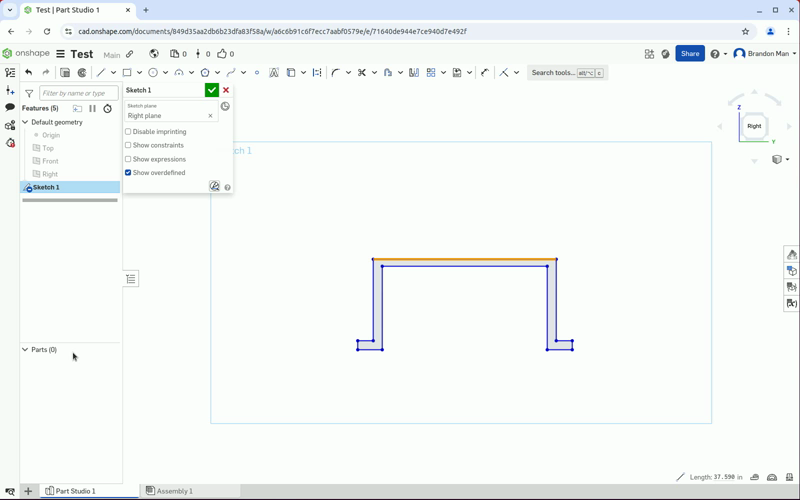
key(shift+e)
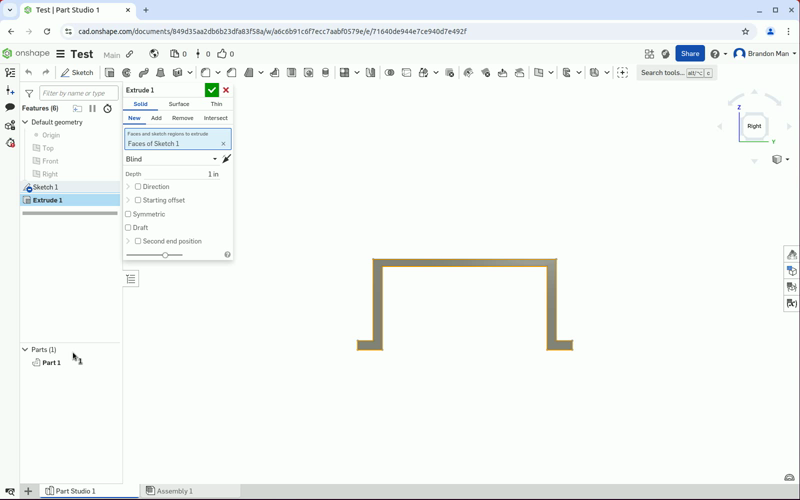
mouse_move(143, 106)
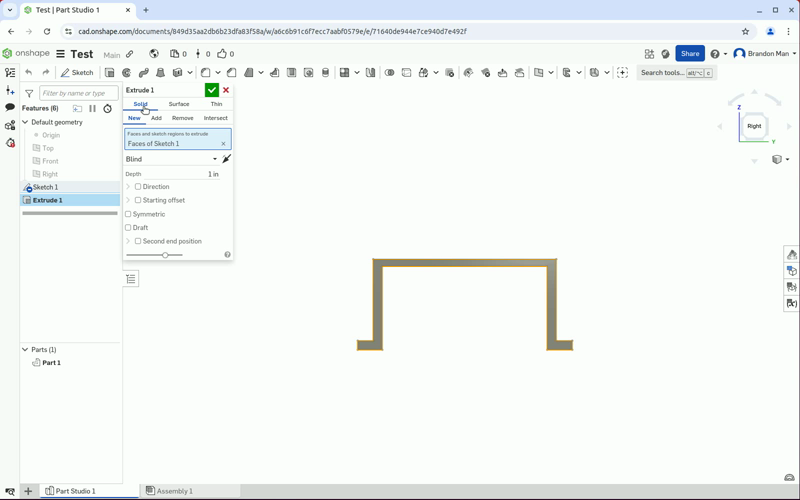
click(143, 106)
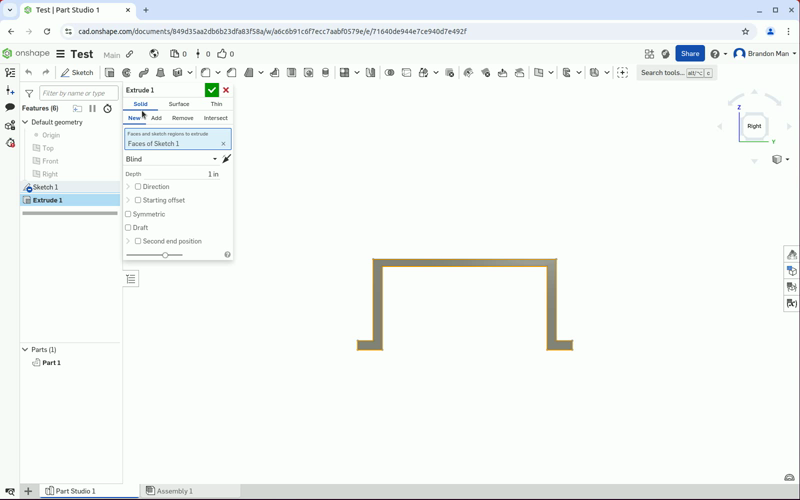
mouse_move(137, 120)
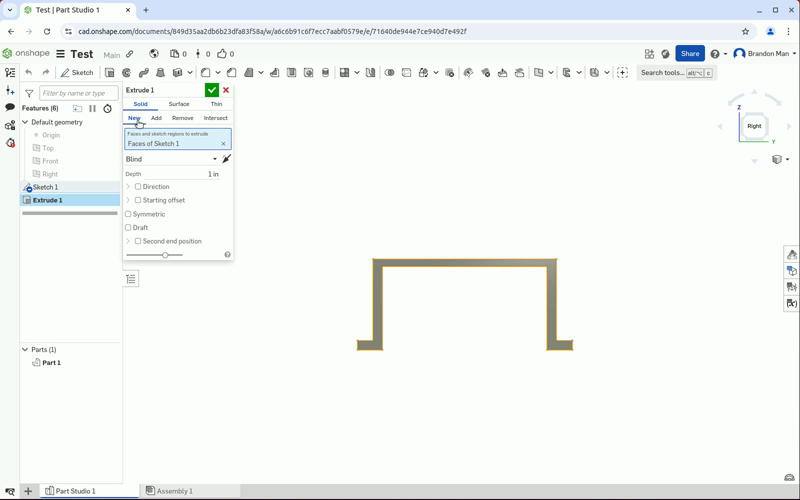
click(137, 120)
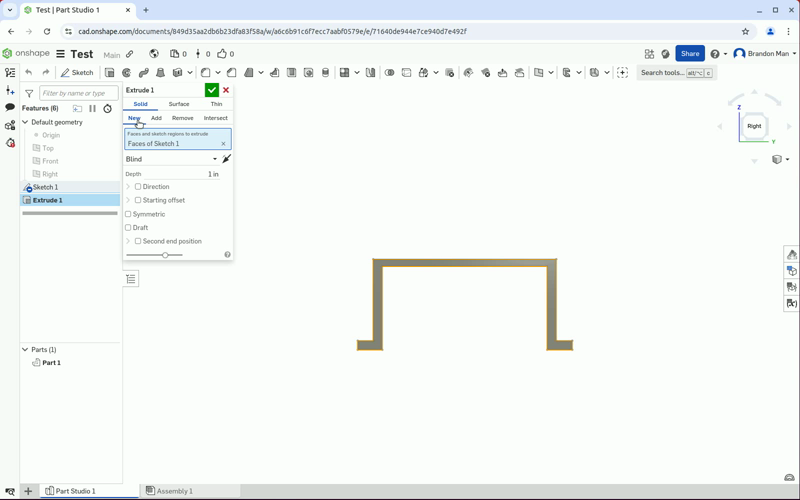
key(tab, 4)
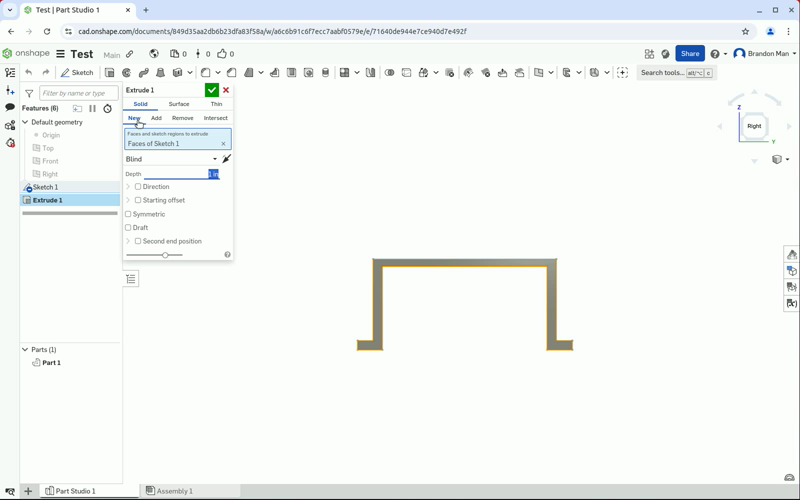
text(4.333)
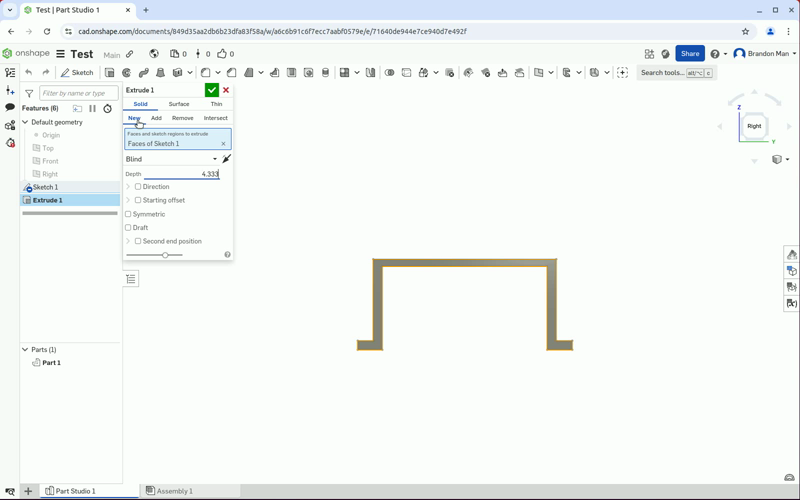
key(enter)
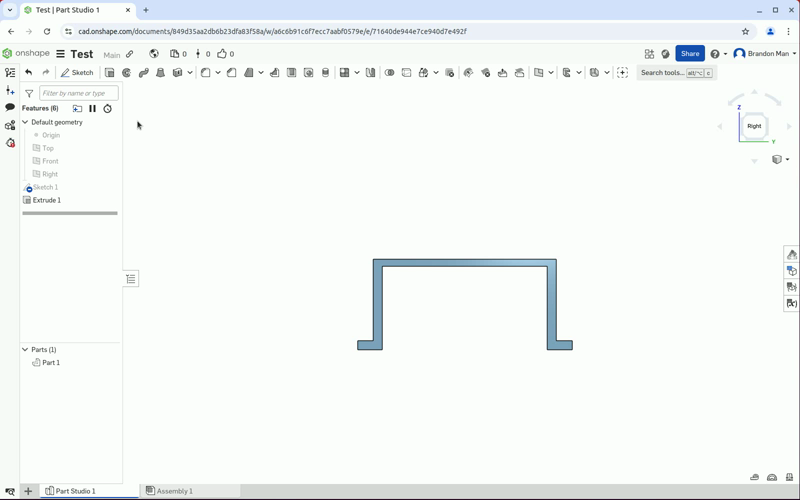
key(shift+h)
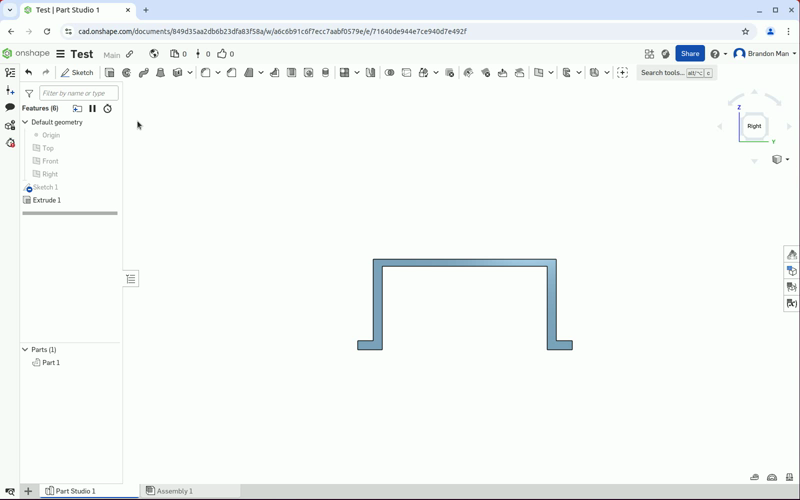
key(shift+h)
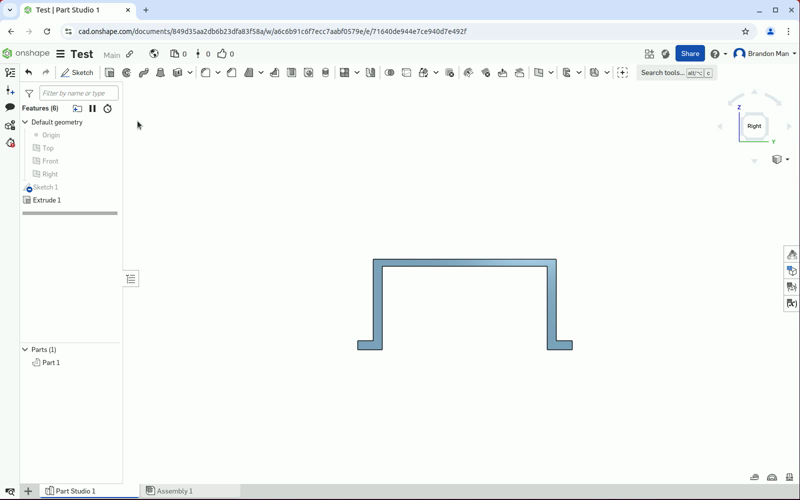
mouse_move(73, 189)
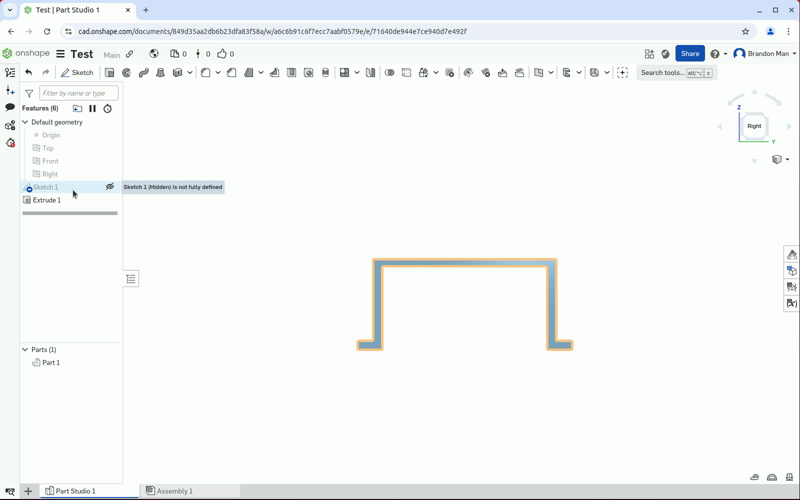
click(73, 189)
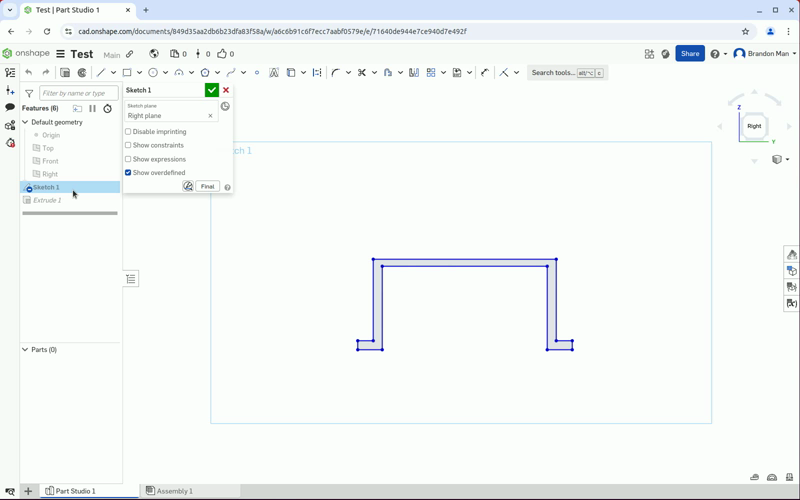
mouse_move(229, 92)
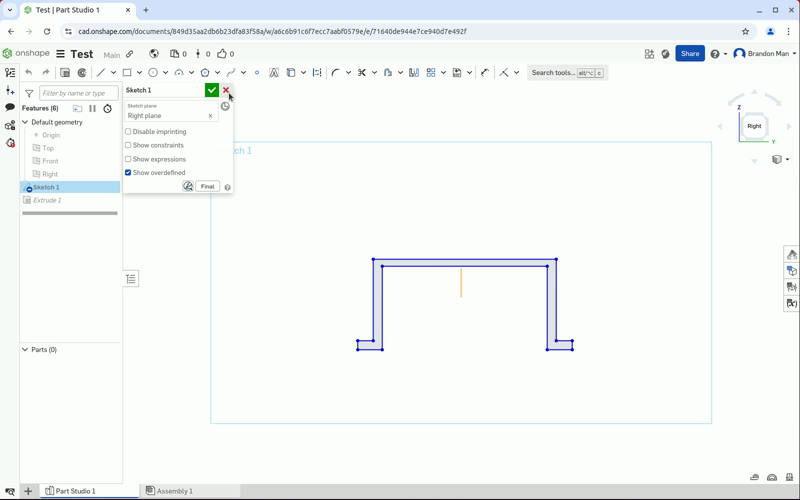
click(229, 92)
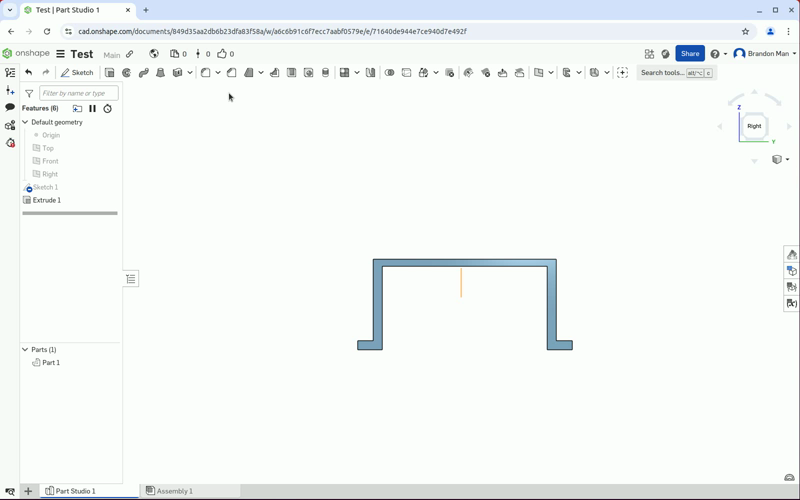
mouse_move(73, 352)
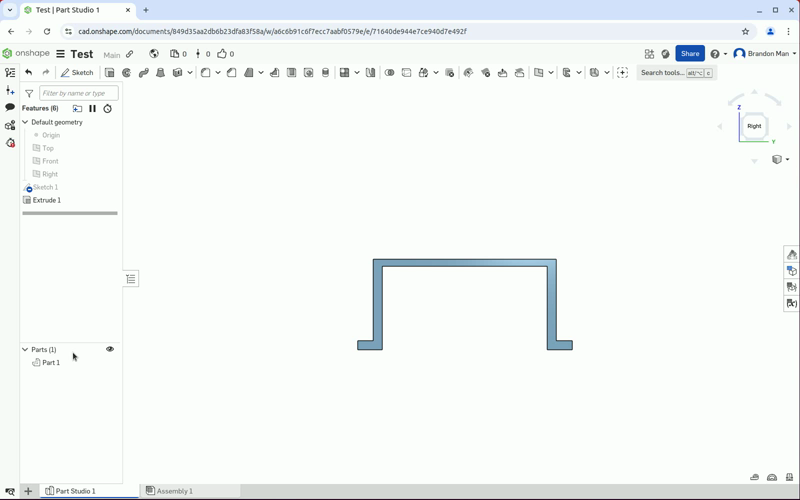
key(y)
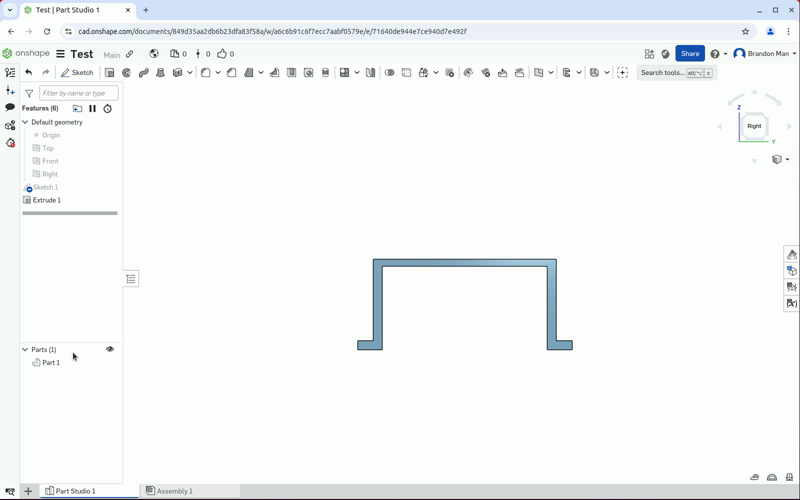
key(shift+p)
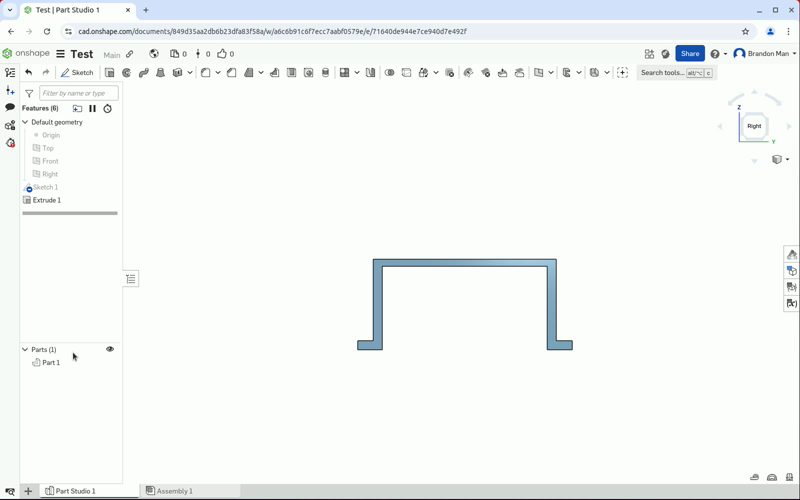
key(space)
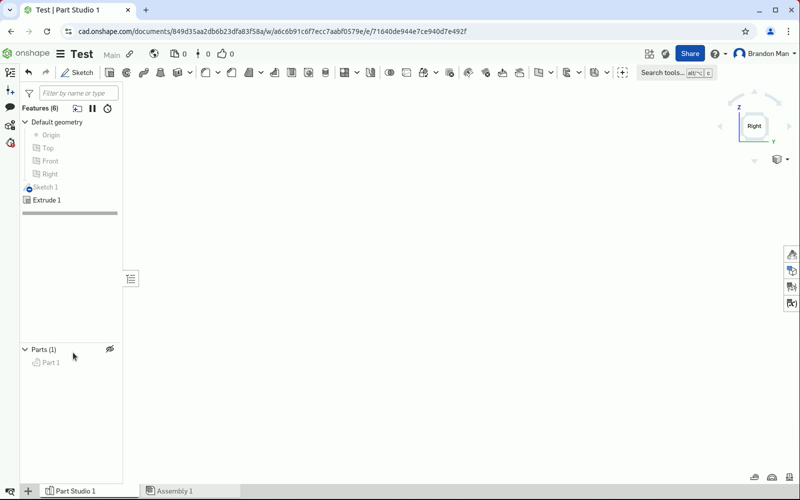
key_down(shift)
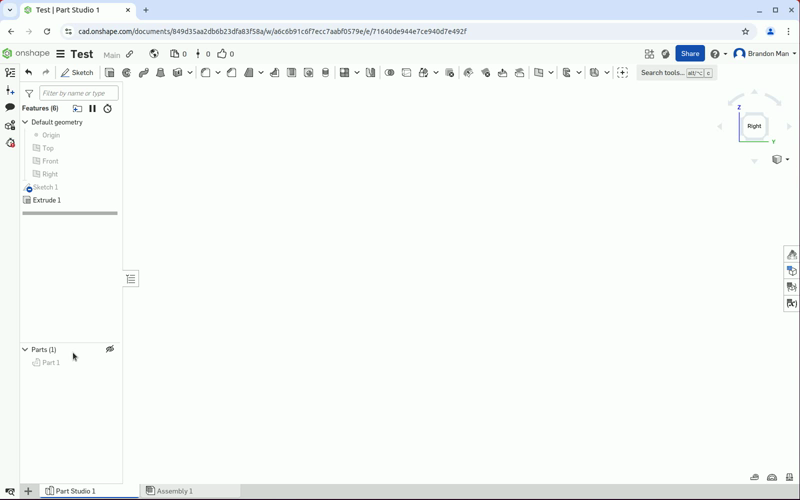
key(right)
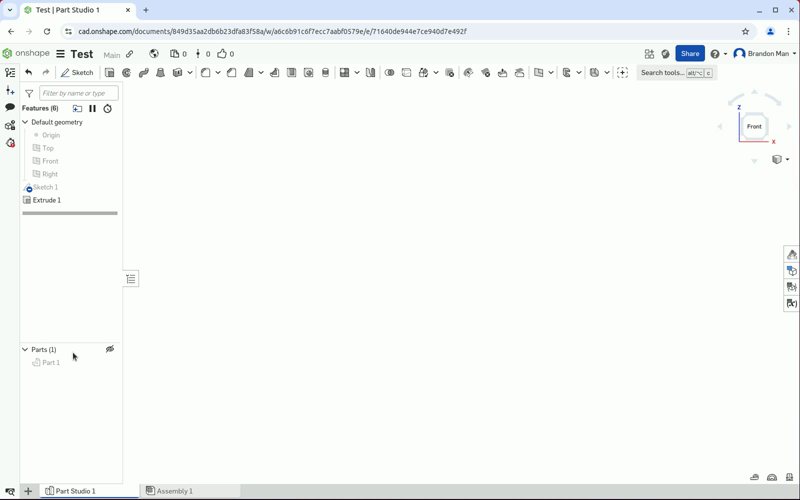
key_up(shift)
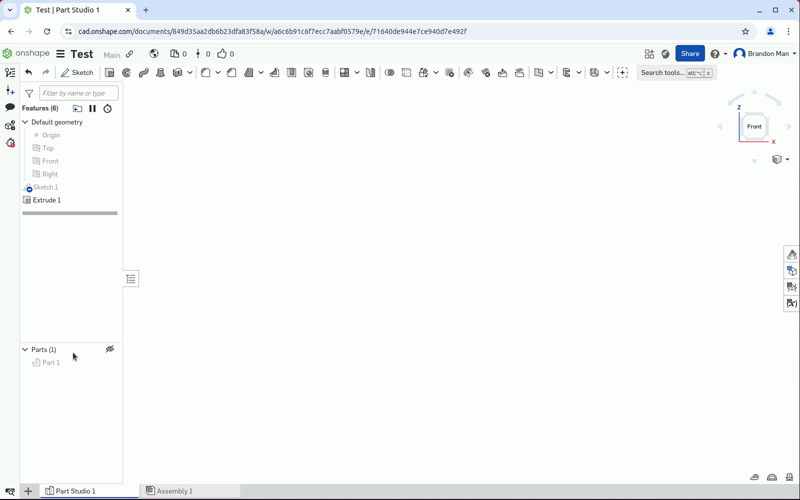
key(space)
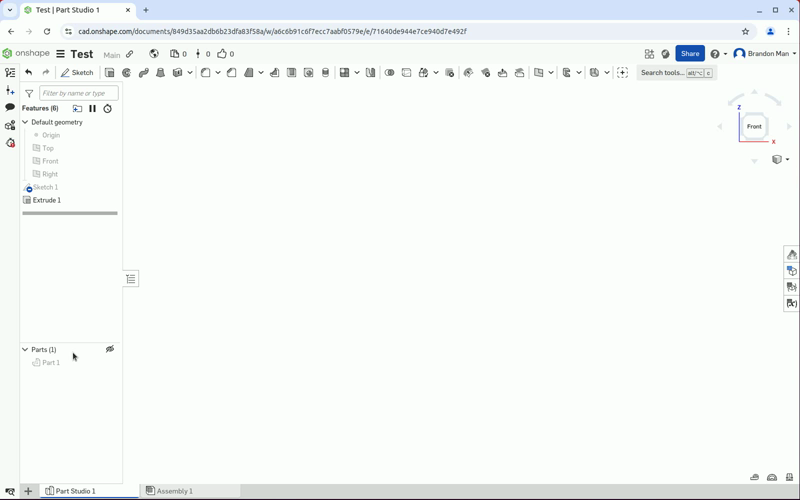
key_down(shift)
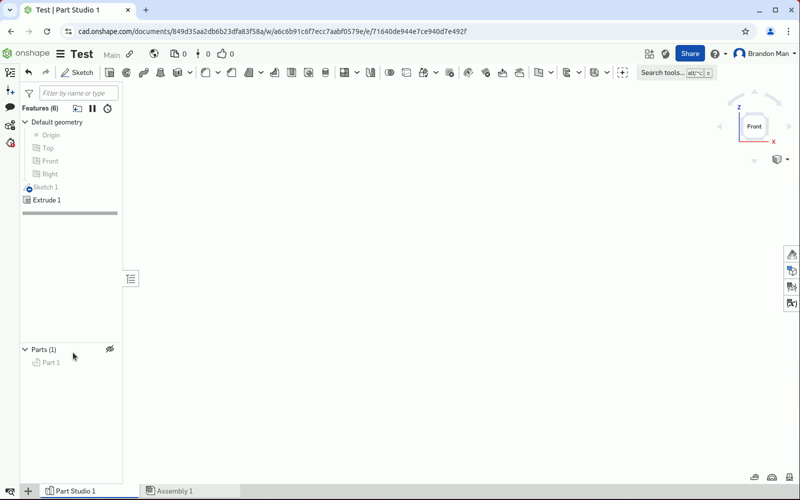
key(down)
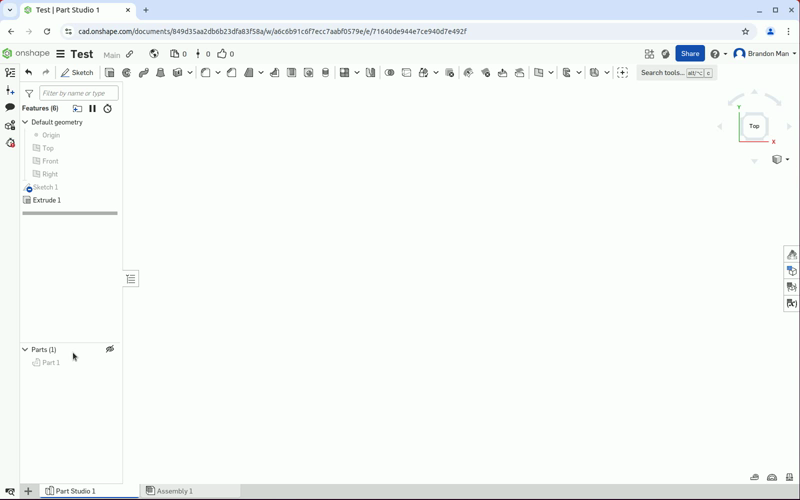
key_up(shift)
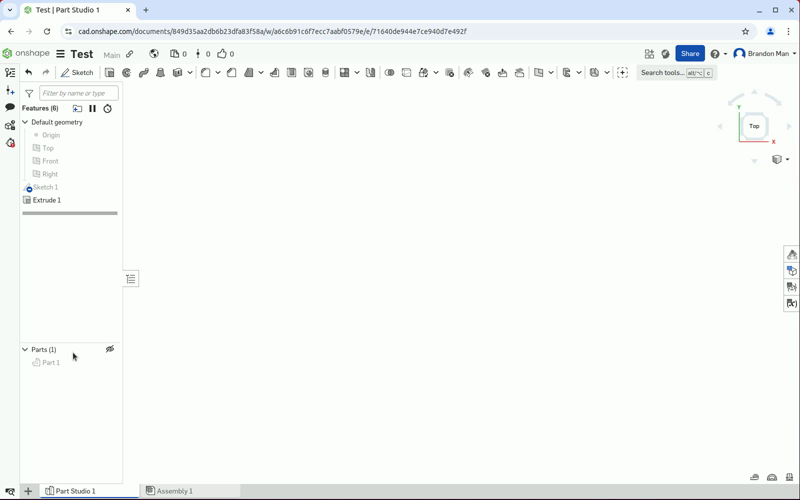
mouse_move(73, 352)
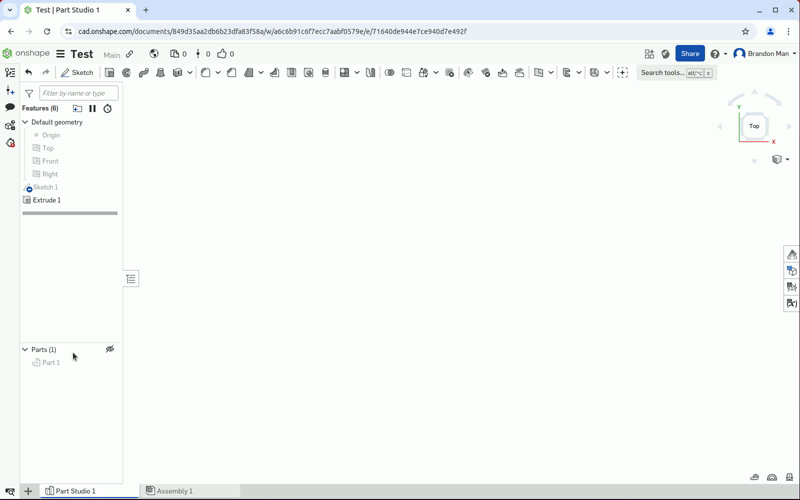
key(shift+y)
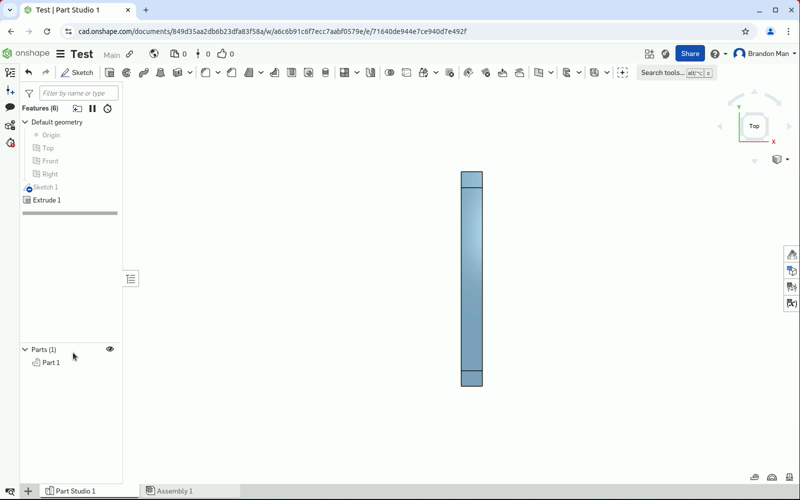
mouse_move(541, 75)
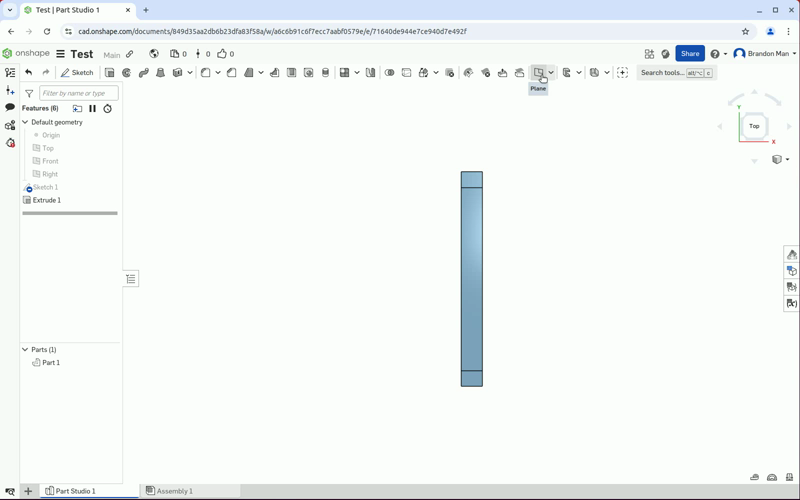
click(541, 75)
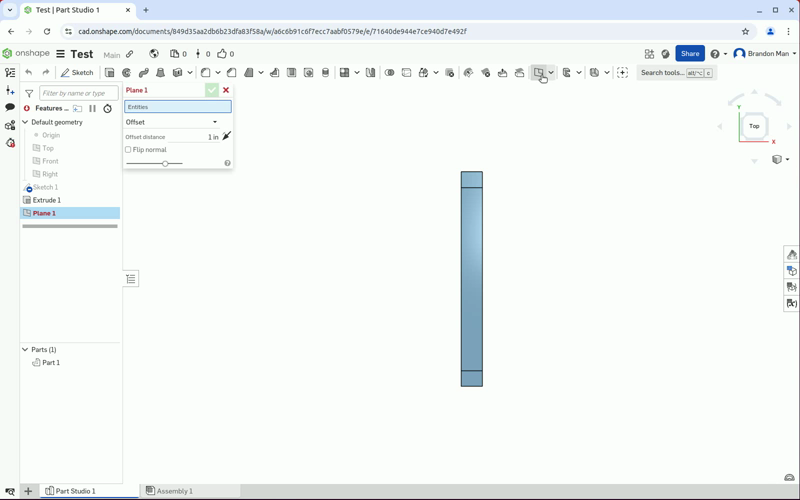
mouse_move(73, 150)
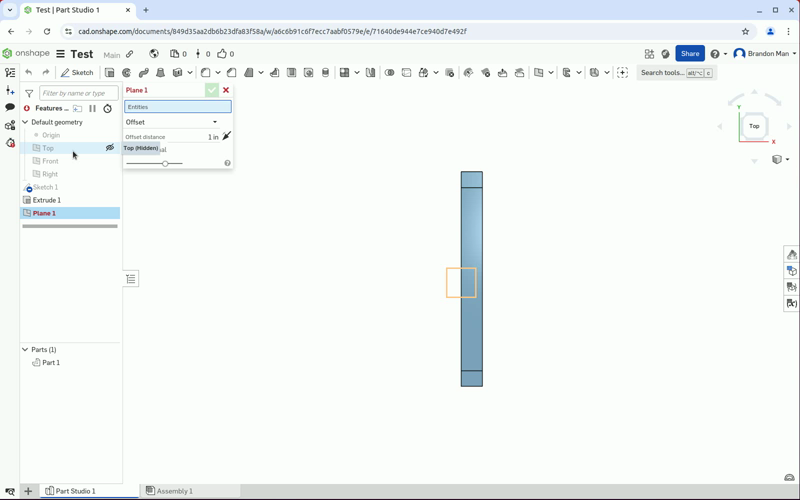
click(73, 150)
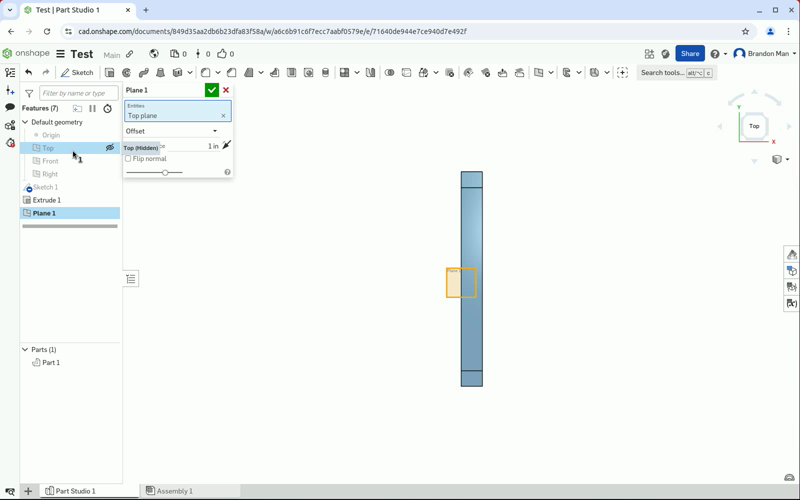
key(tab, 2)
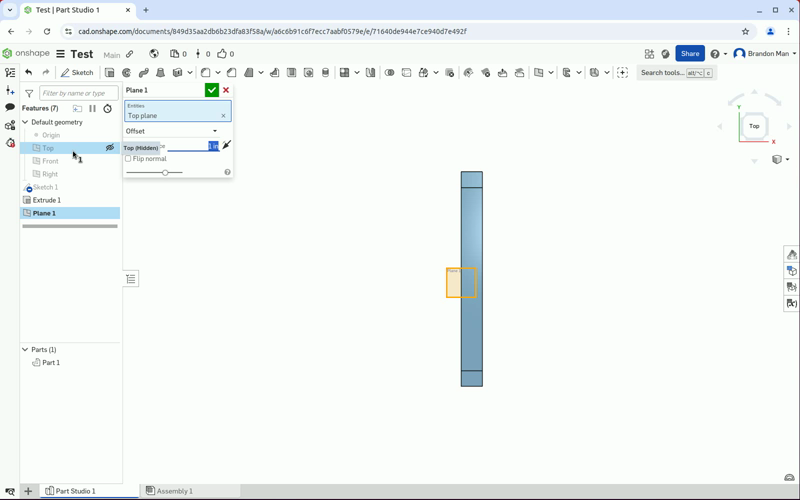
text(11.801)
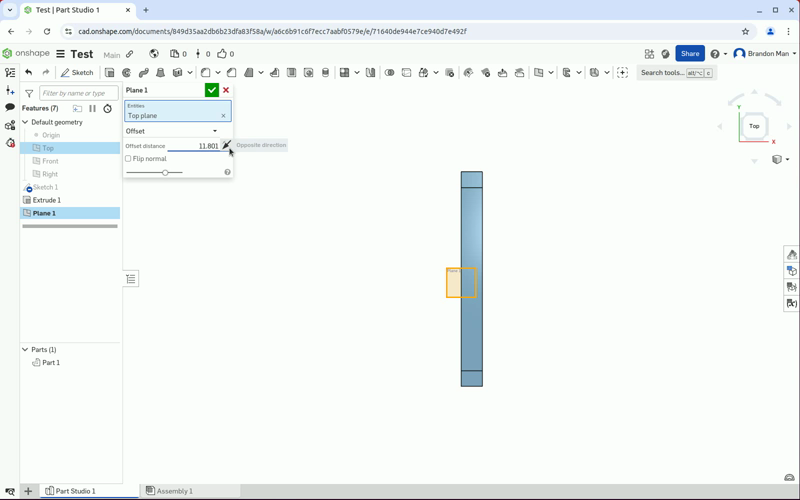
mouse_move(229, 147)
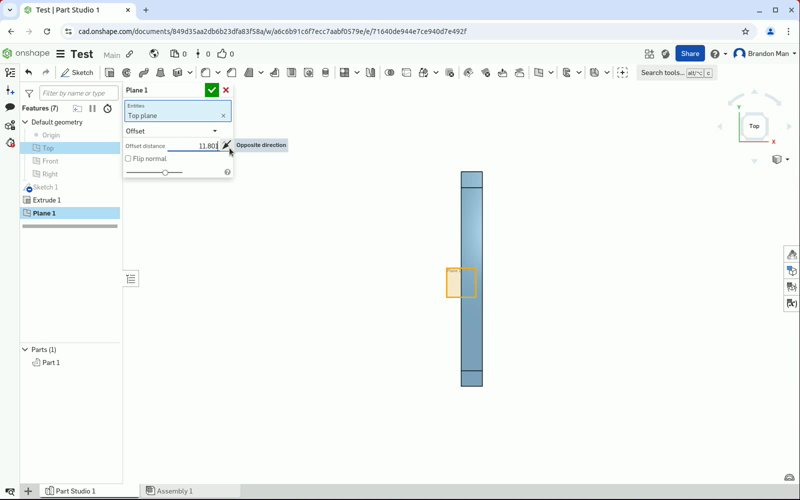
click(229, 147)
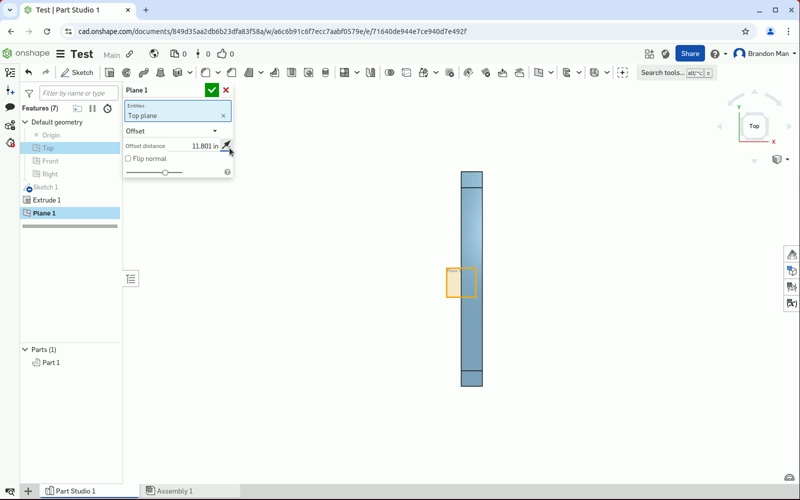
key(enter, 2)
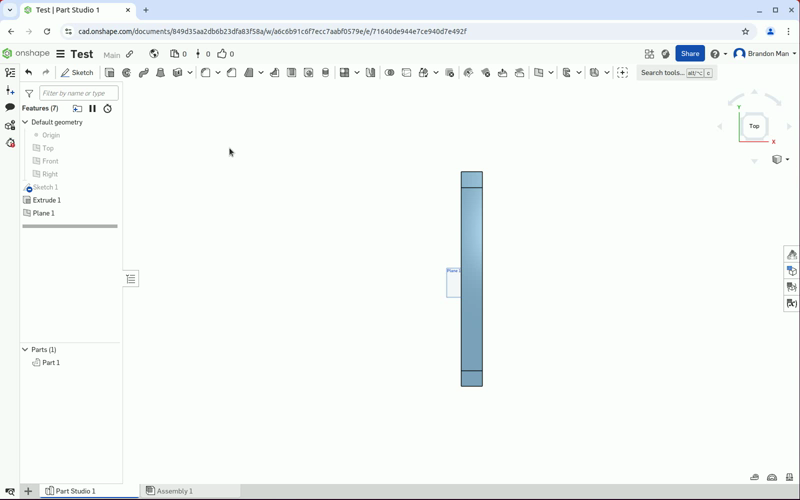
key(shift+s)
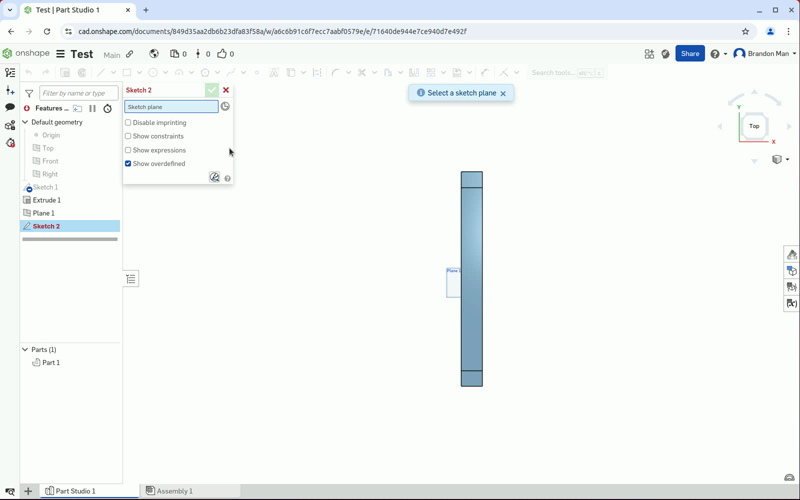
mouse_move(73, 215)
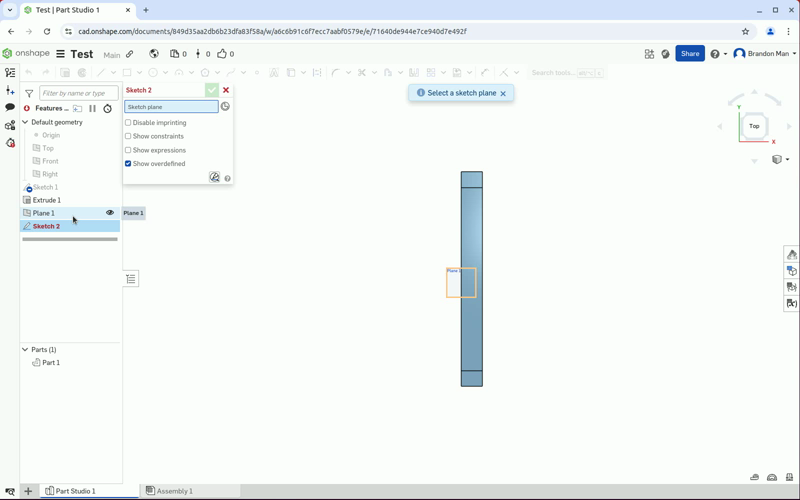
click(73, 215)
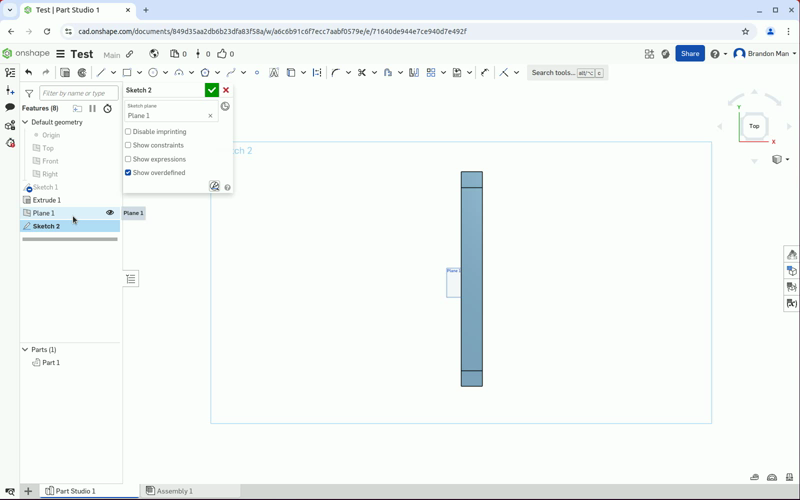
mouse_move(73, 352)
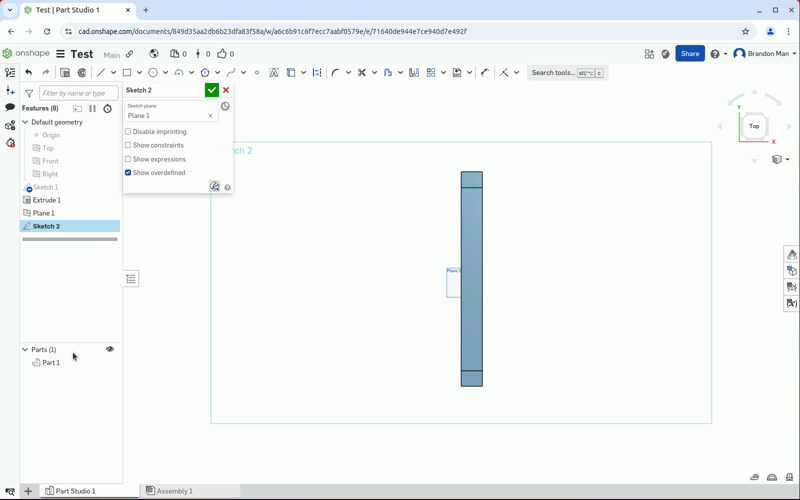
key(y)
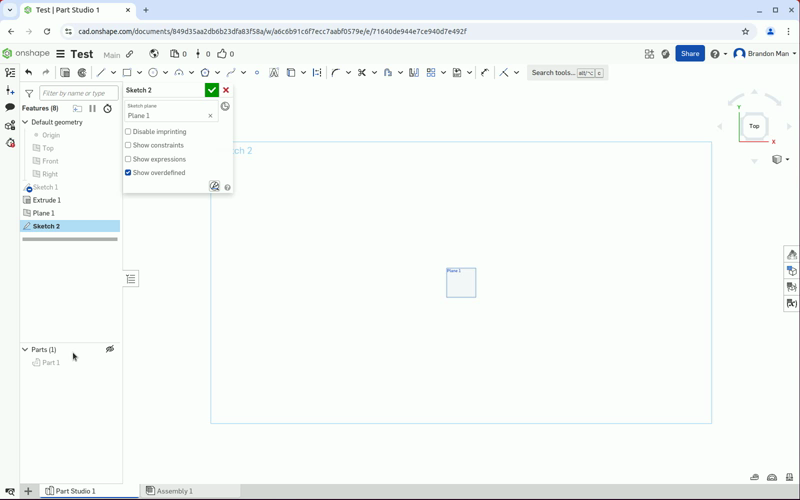
key(c)
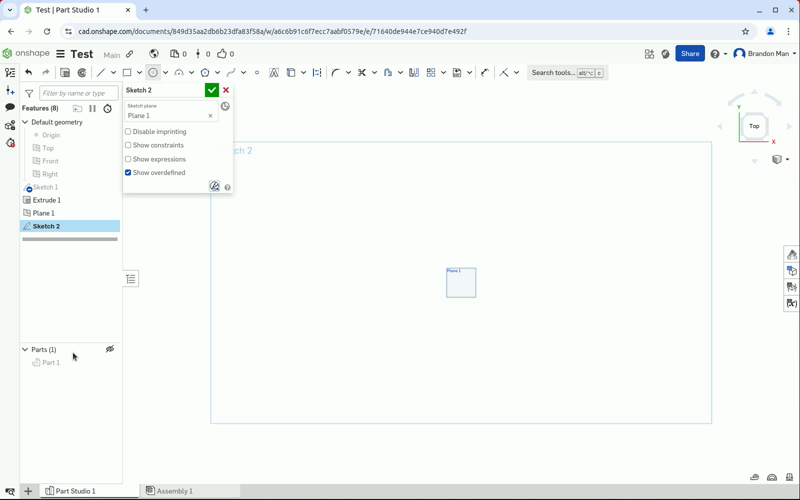
key_down(shift)
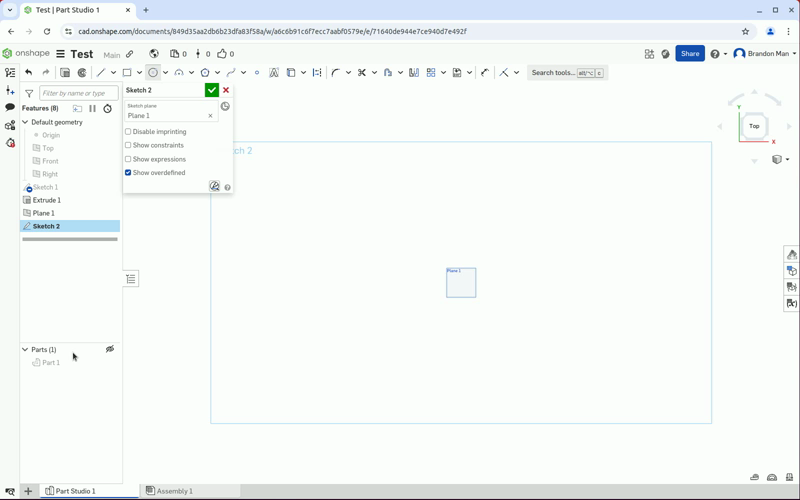
mouse_move(471, 178)
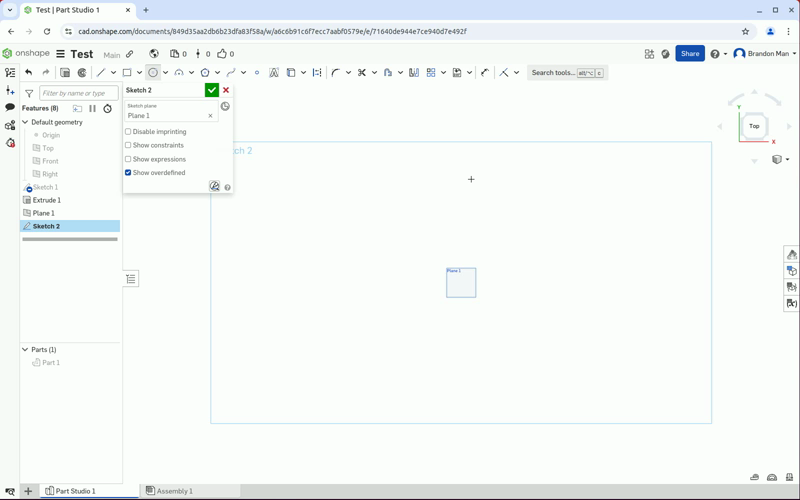
click(471, 178)
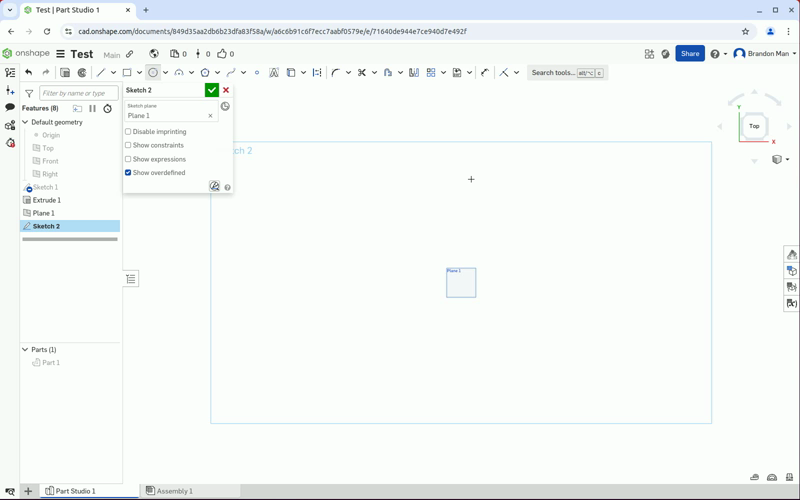
key_up(shift)
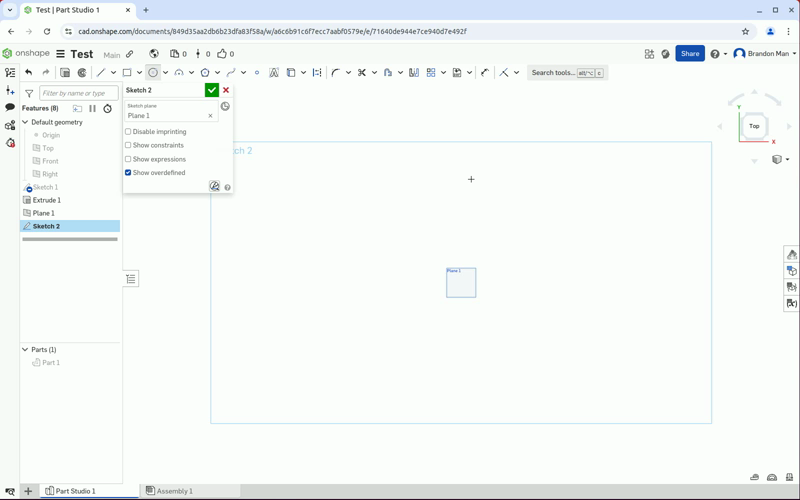
mouse_move(476, 178)
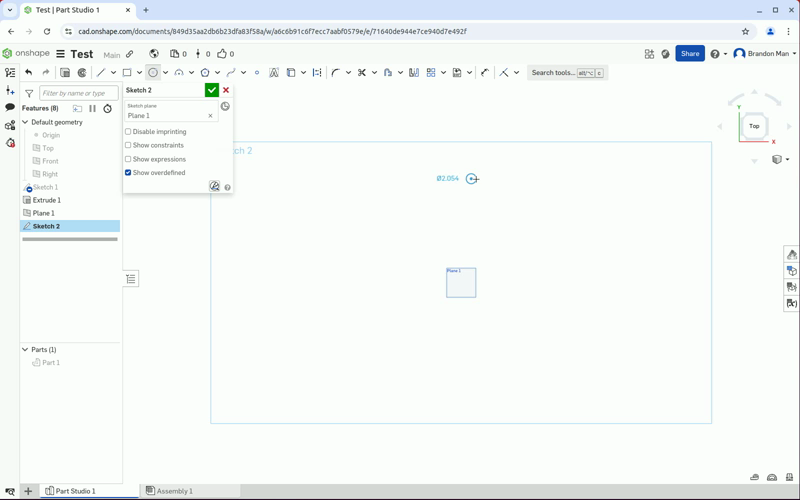
click(476, 178)
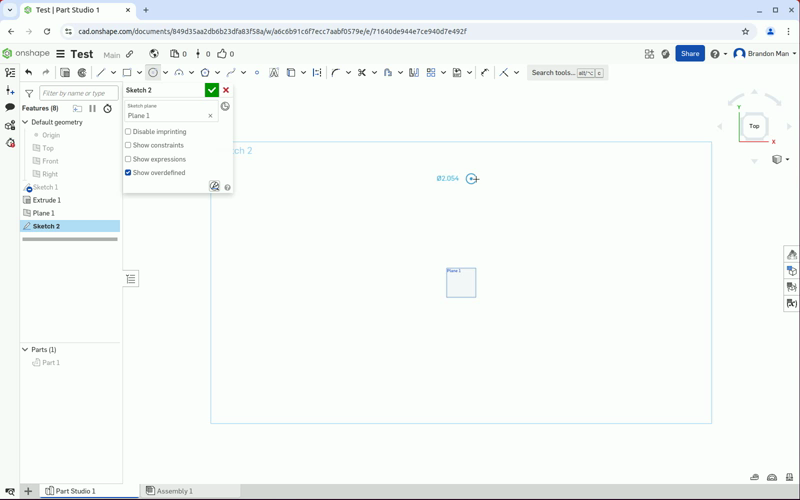
key(esc)
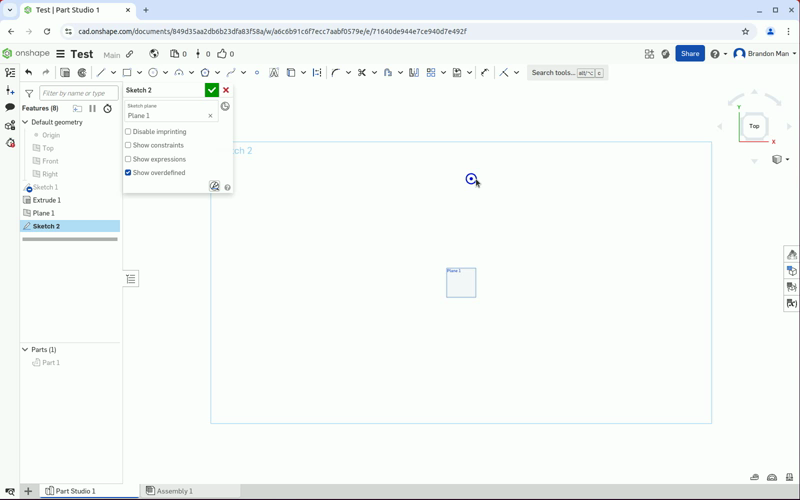
mouse_move(468, 176)
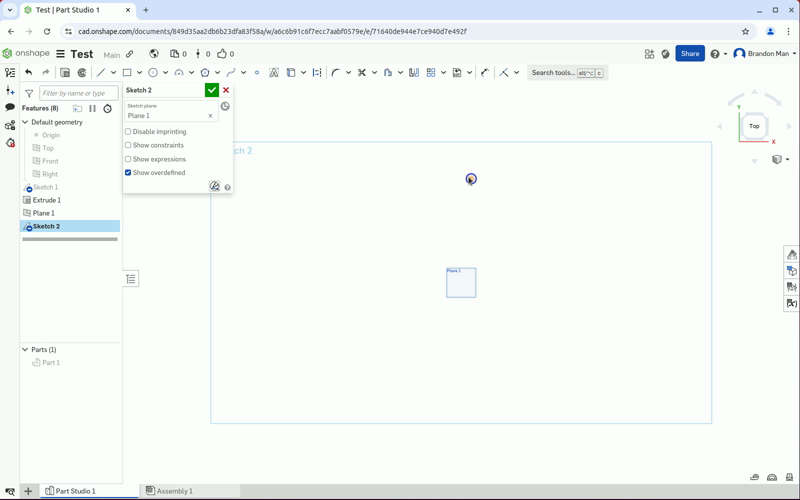
scroll(6)
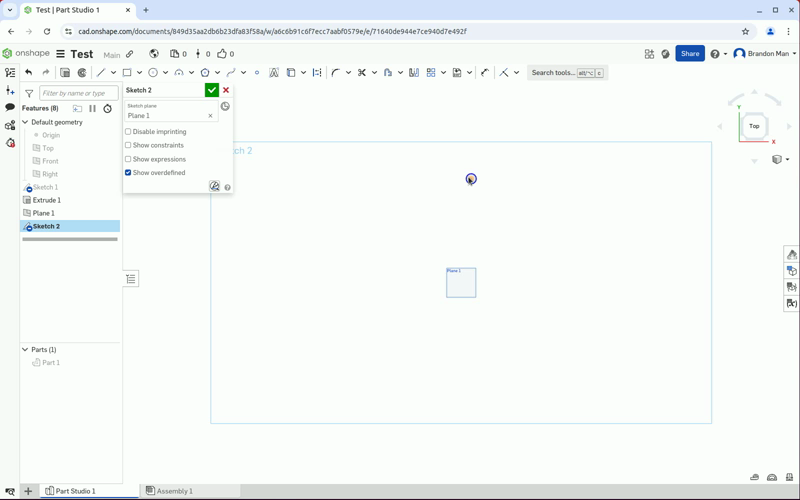
scroll(6)
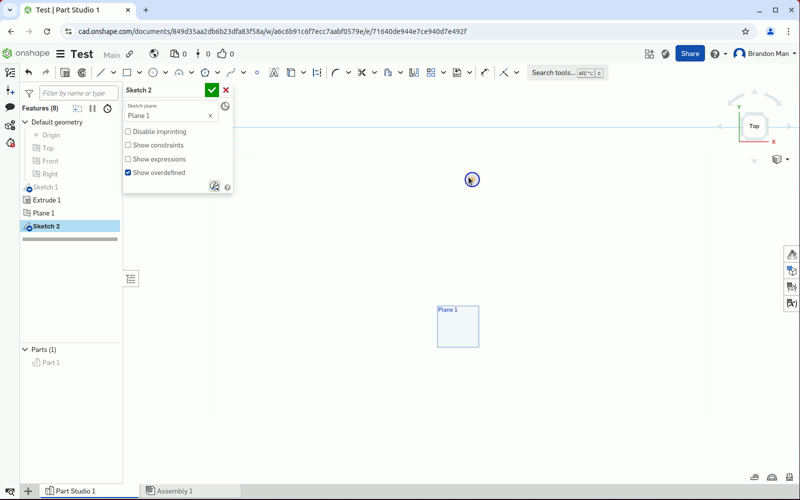
scroll(6)
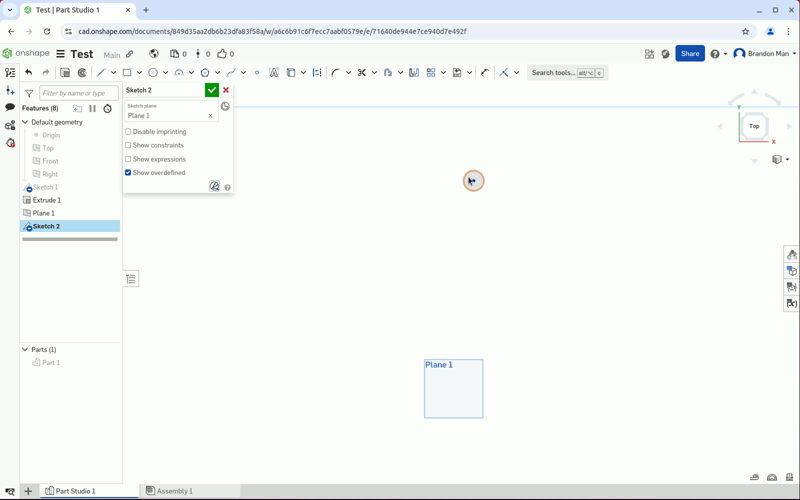
scroll(6)
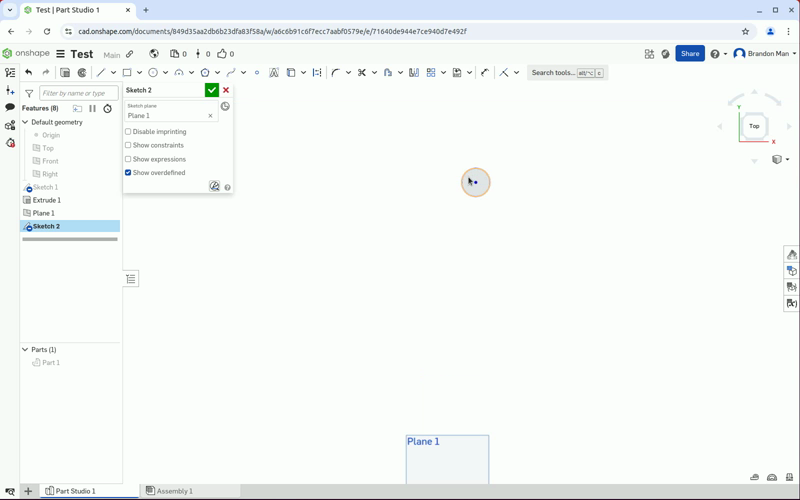
scroll(6)
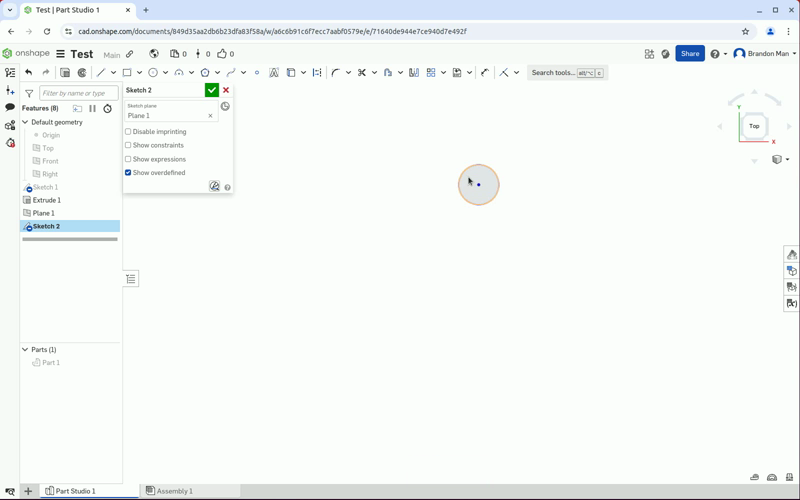
scroll(6)
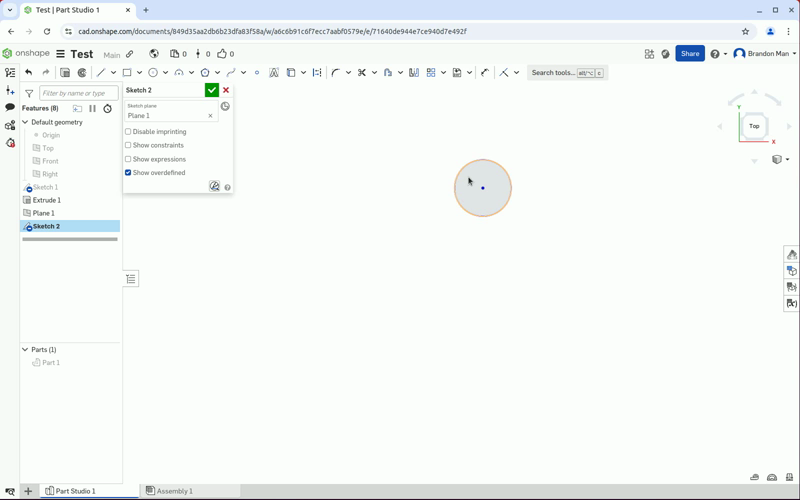
scroll(6)
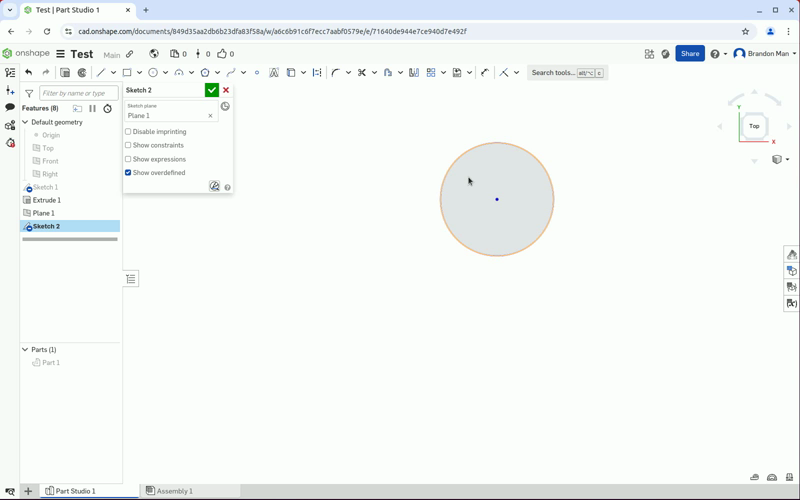
click(468, 176)
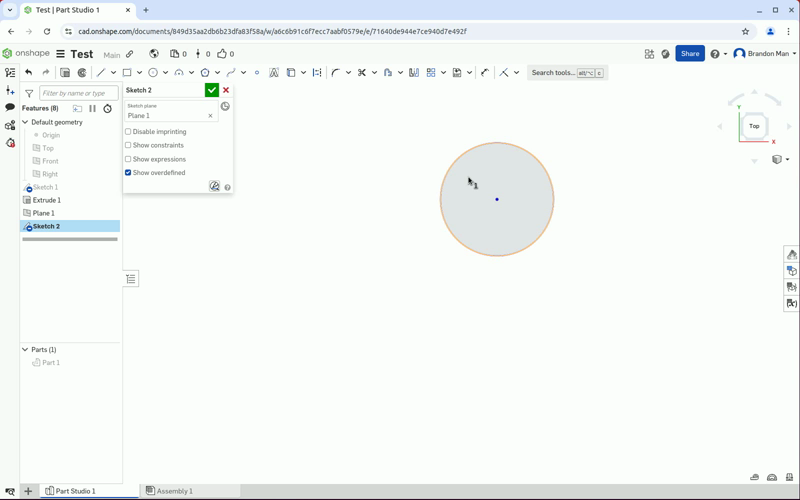
scroll(-6)
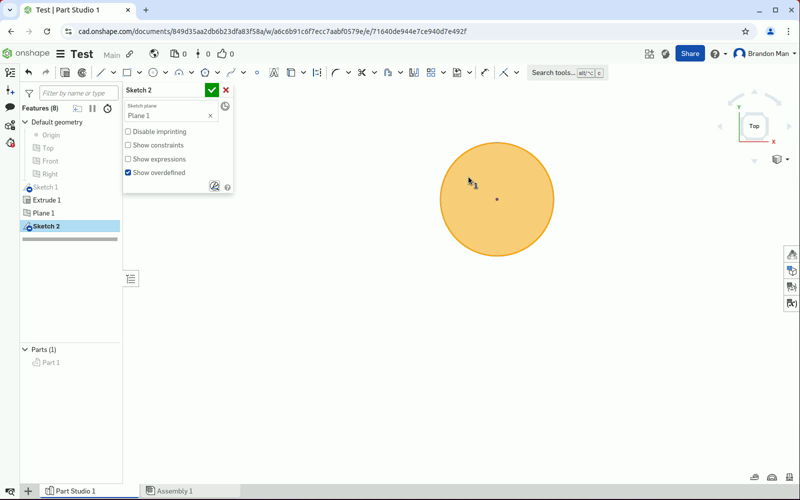
scroll(-6)
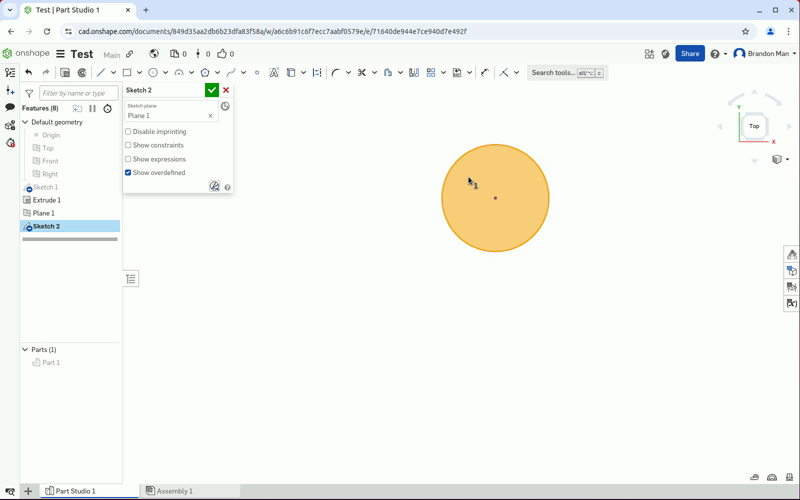
scroll(-6)
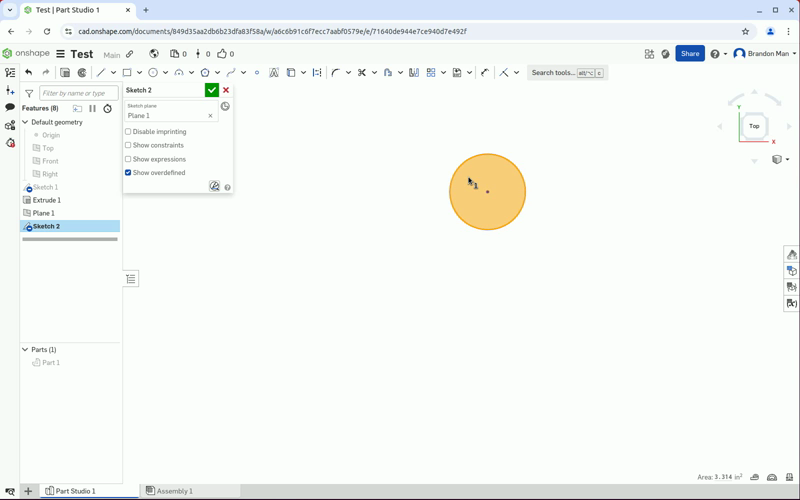
scroll(-6)
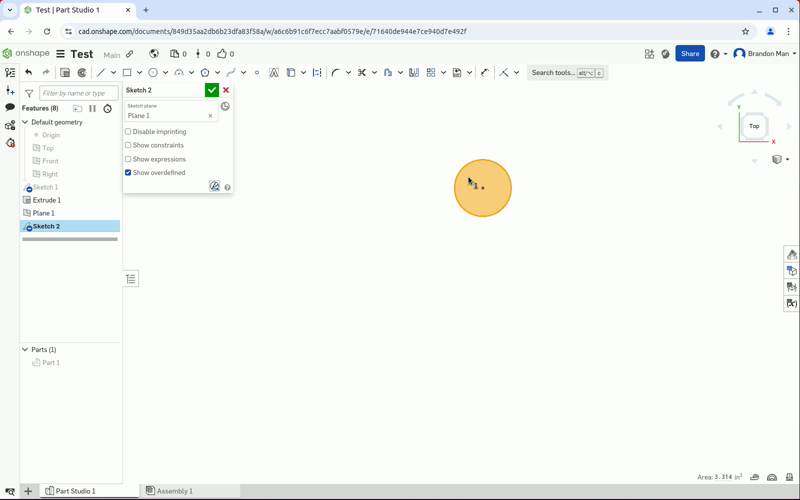
scroll(-6)
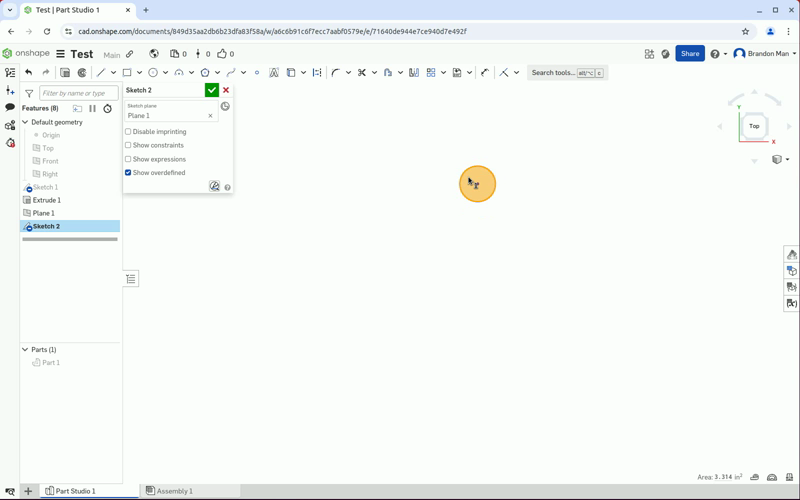
scroll(-6)
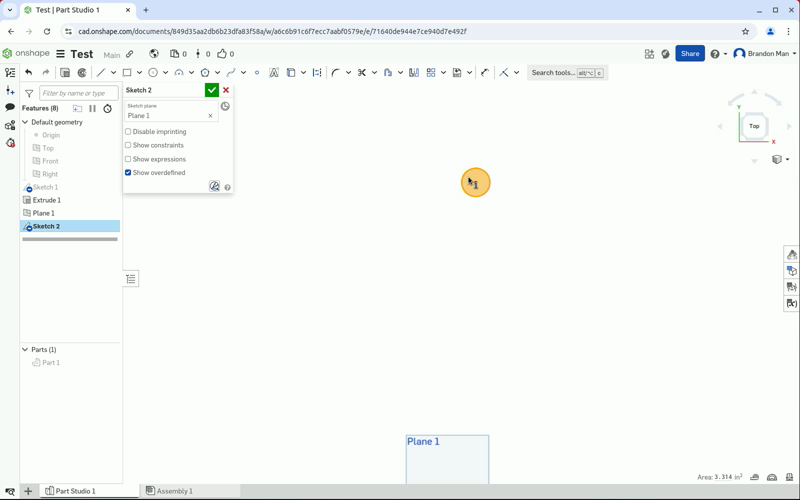
scroll(-6)
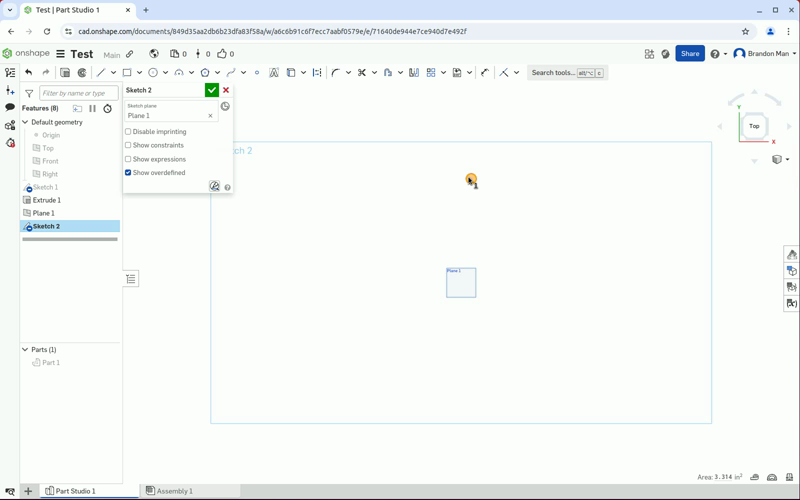
mouse_move(73, 352)
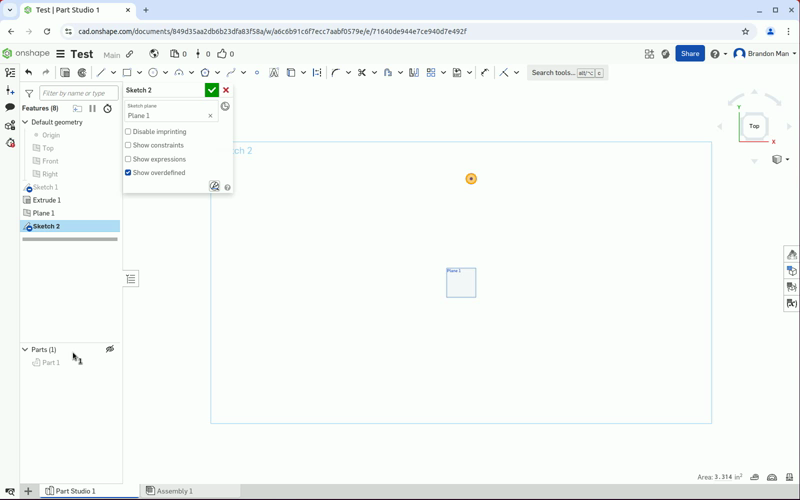
key(shift+y)
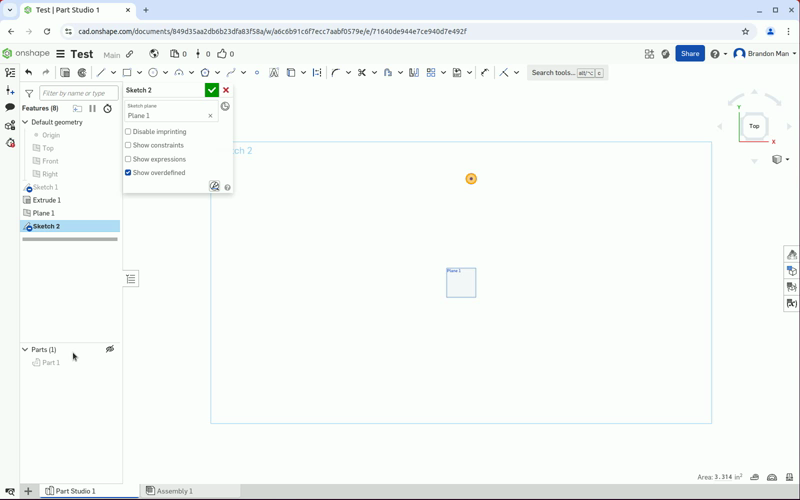
key(shift+e)
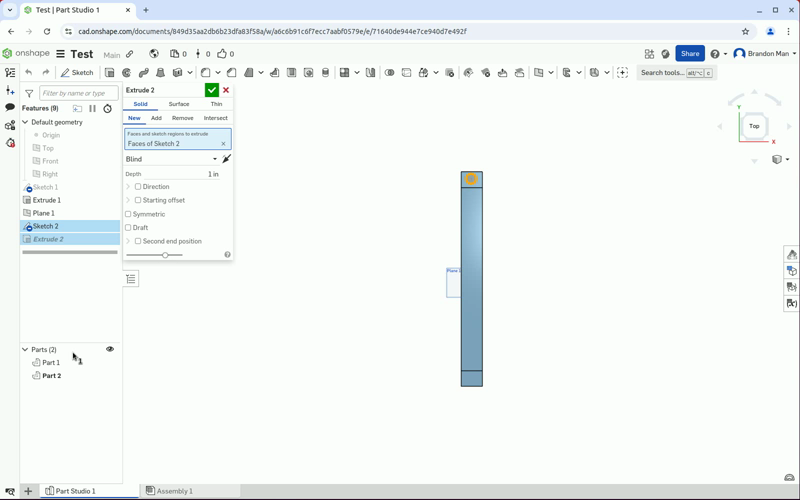
mouse_move(143, 106)
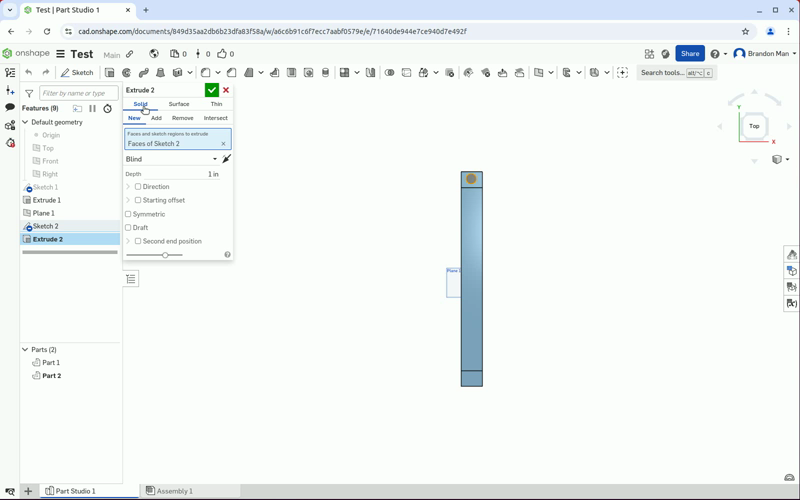
click(143, 106)
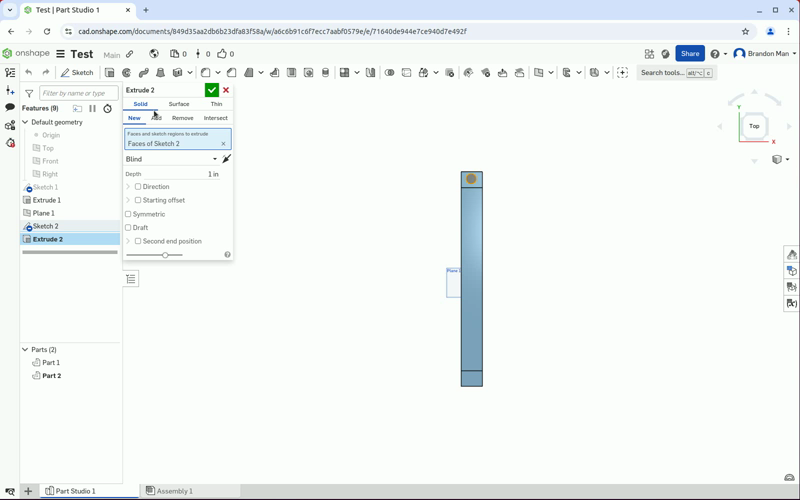
mouse_move(186, 120)
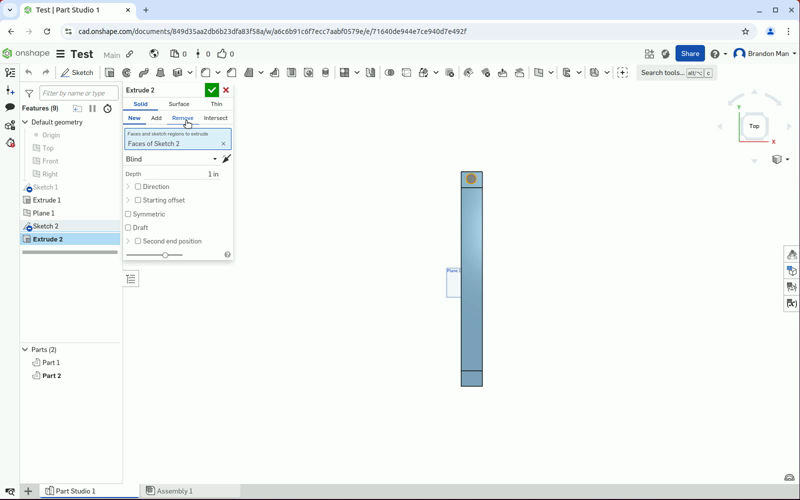
click(186, 120)
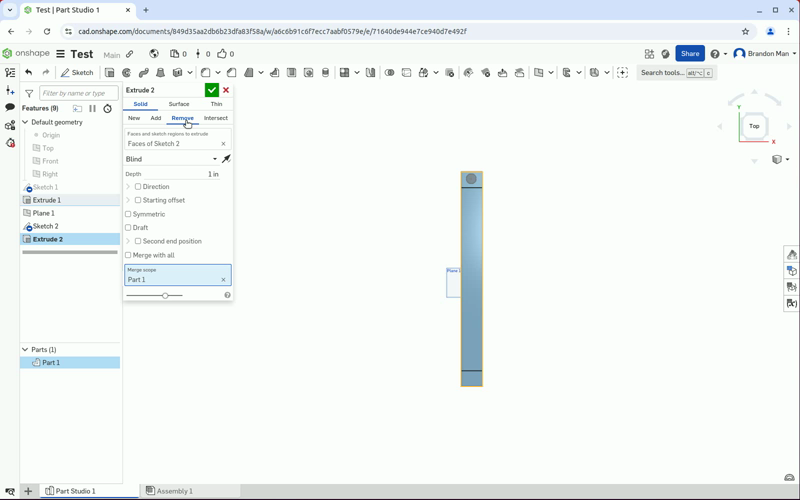
key(tab, 4)
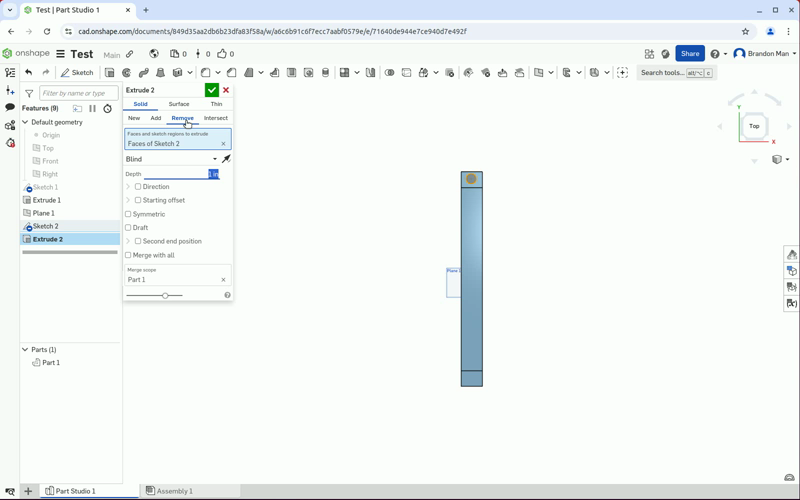
text(10.832)
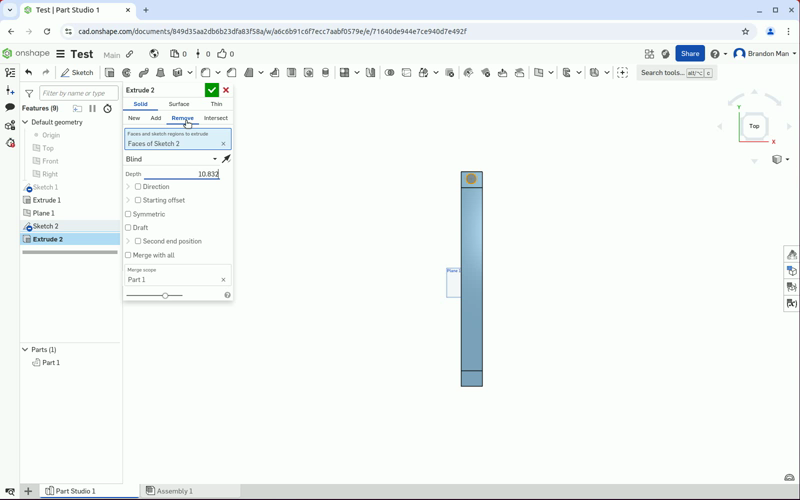
key(tab, 6)
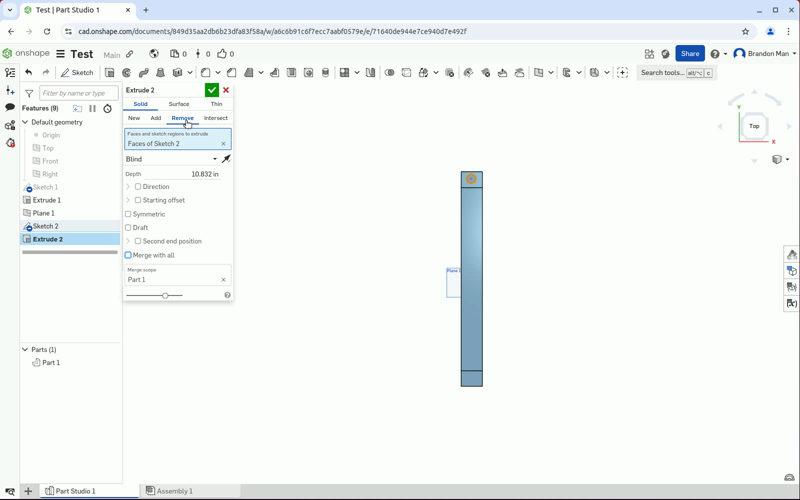
key(space)
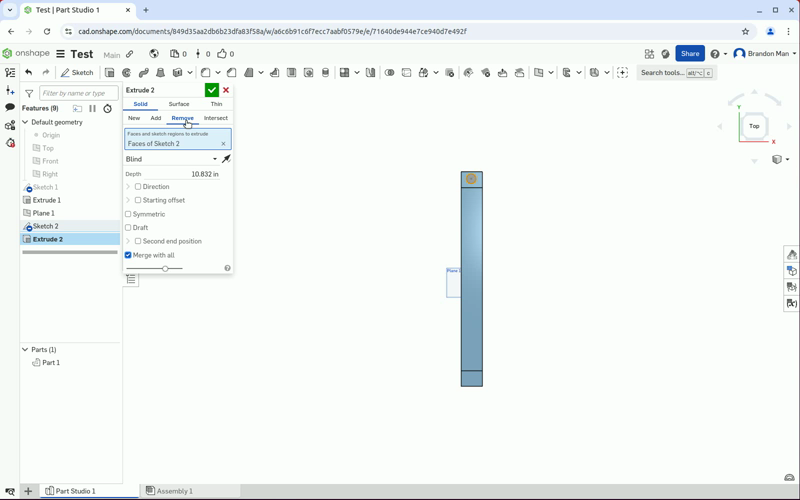
key(enter)
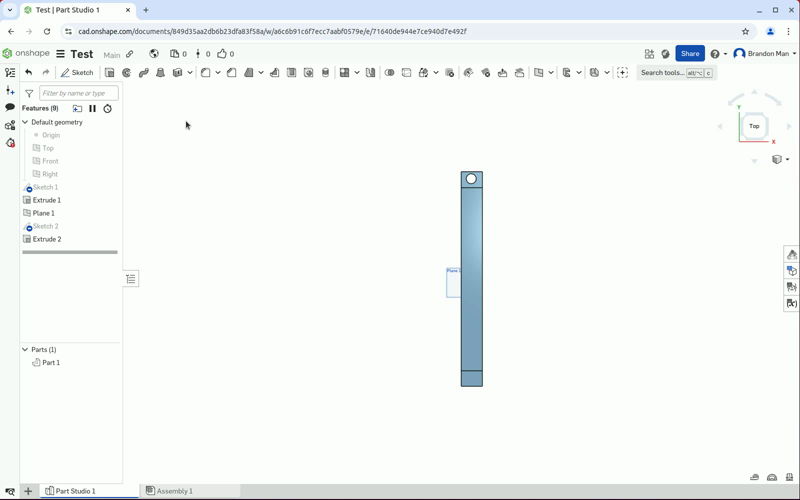
key(shift+h)
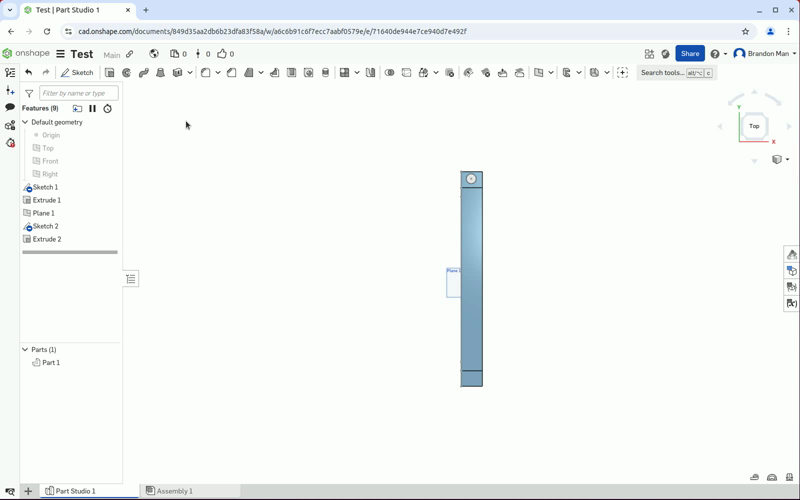
key(shift+h)
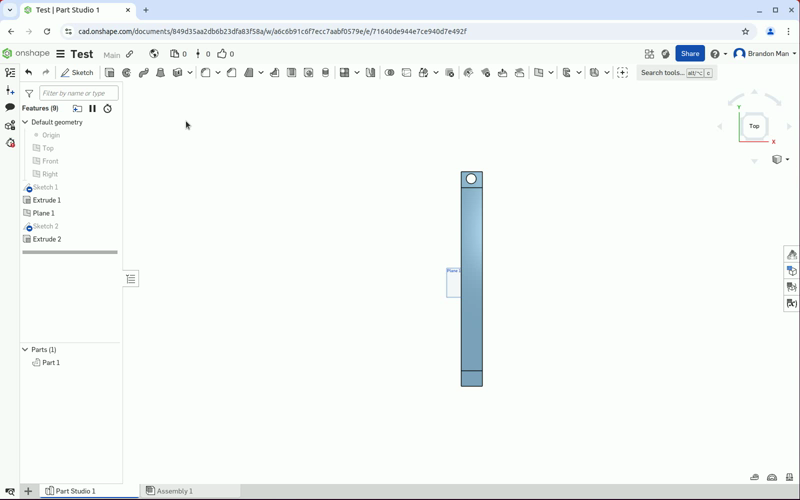
mouse_move(73, 189)
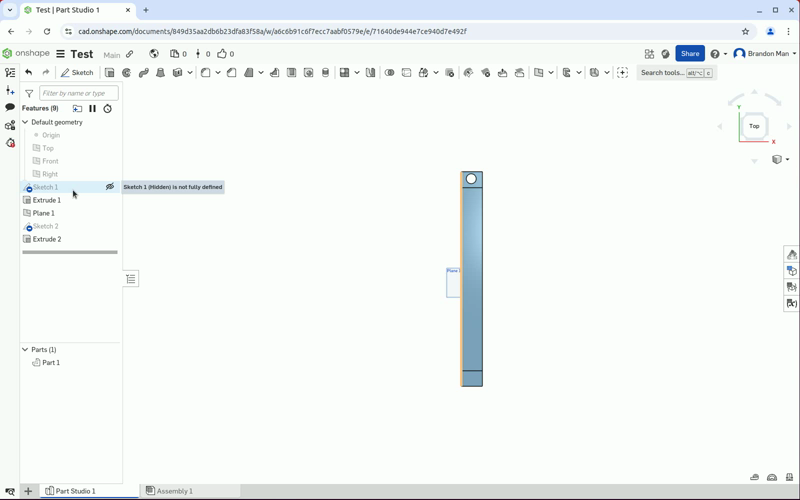
click(73, 189)
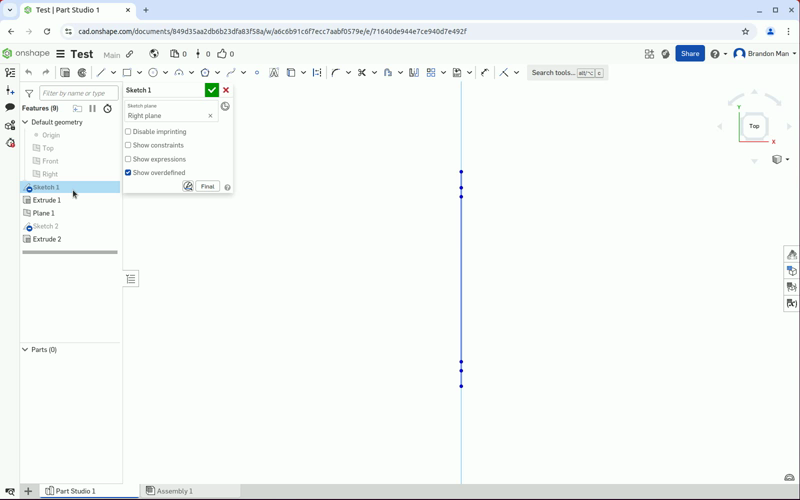
mouse_move(229, 92)
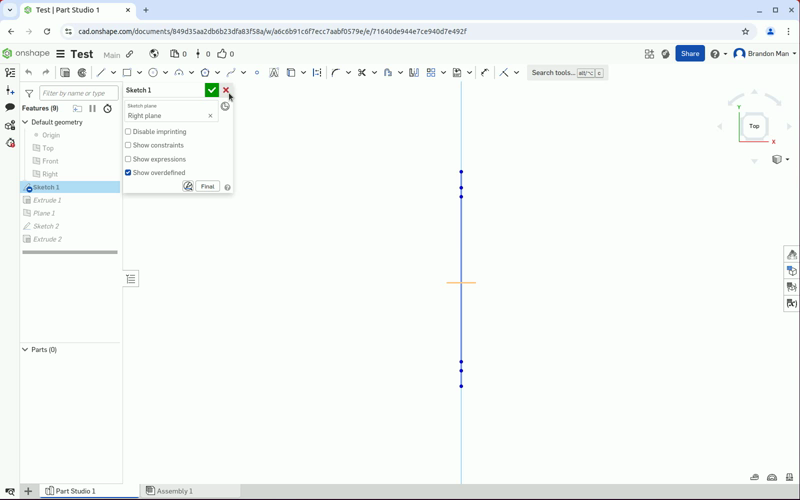
click(229, 92)
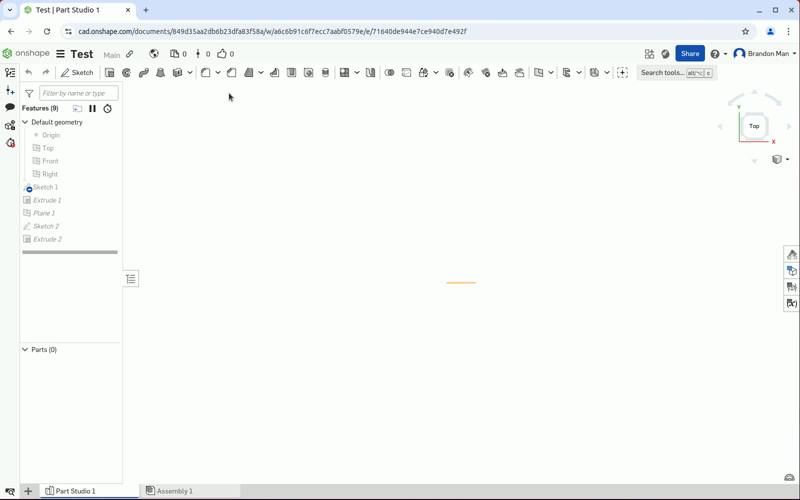
key(shift+s)
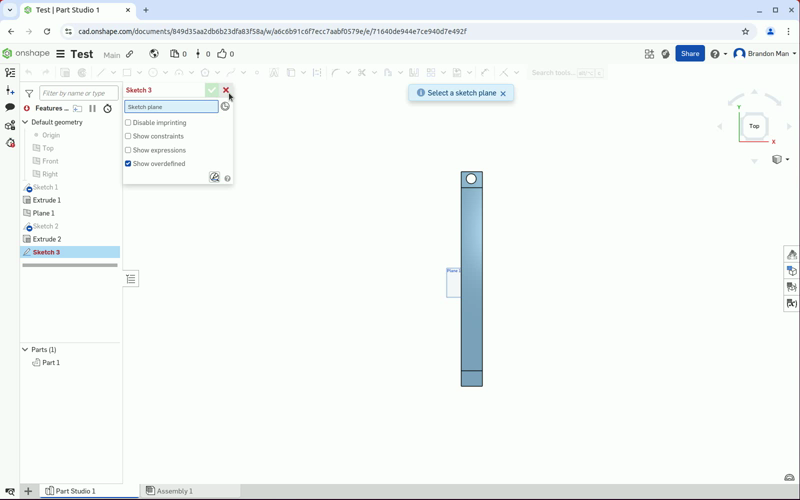
mouse_move(73, 215)
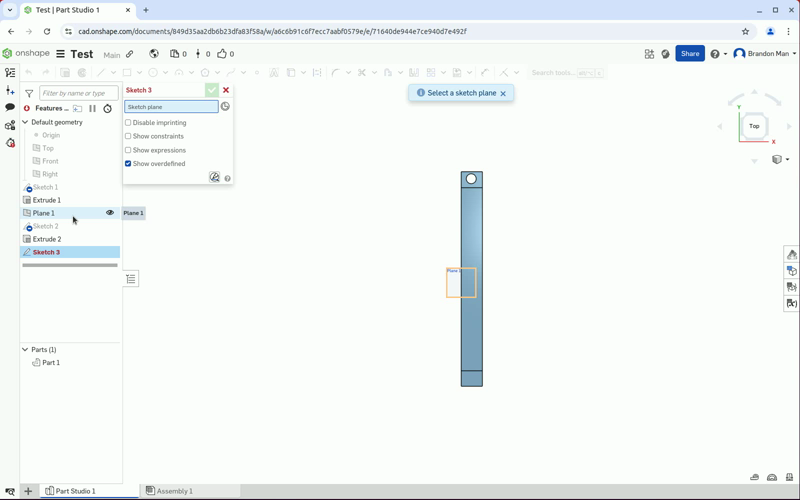
click(73, 215)
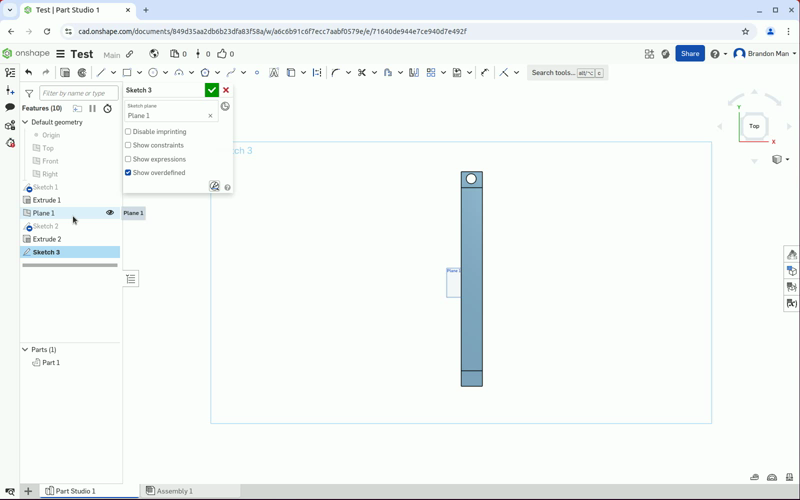
mouse_move(73, 352)
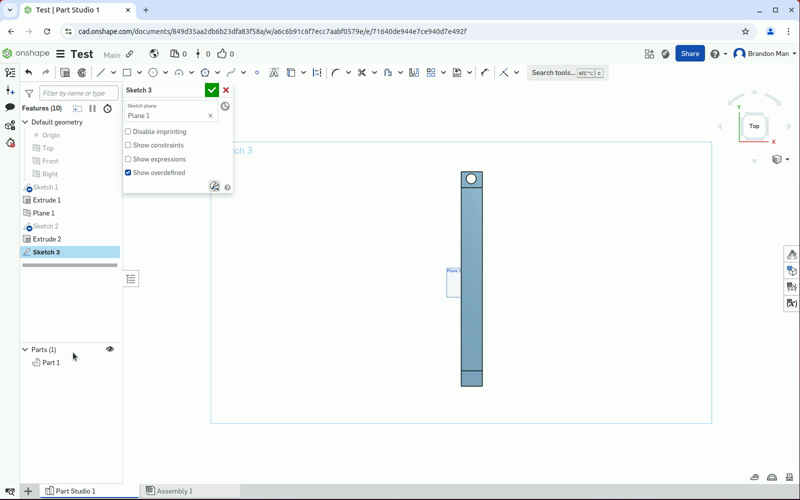
key(y)
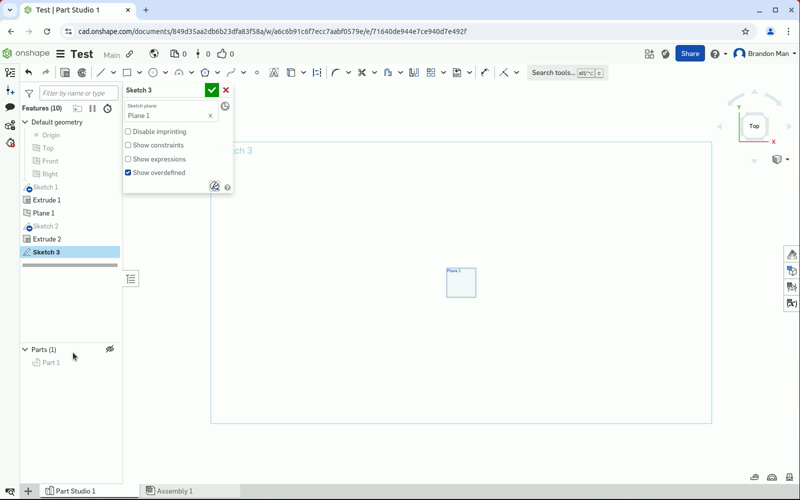
key(c)
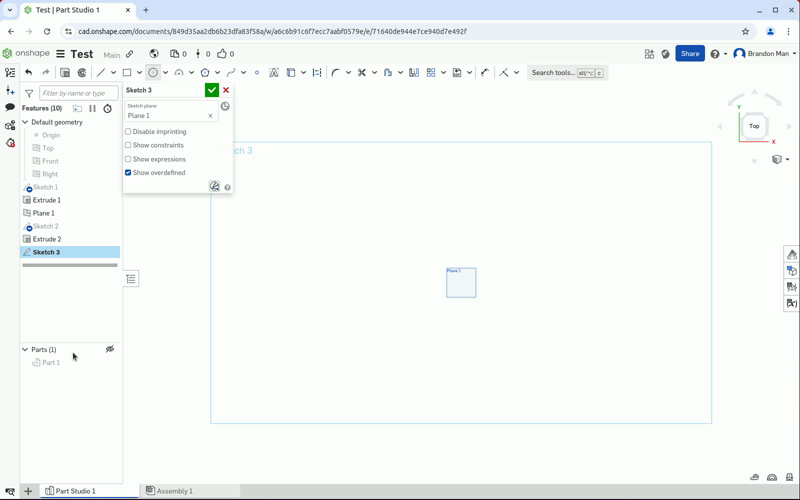
key_down(shift)
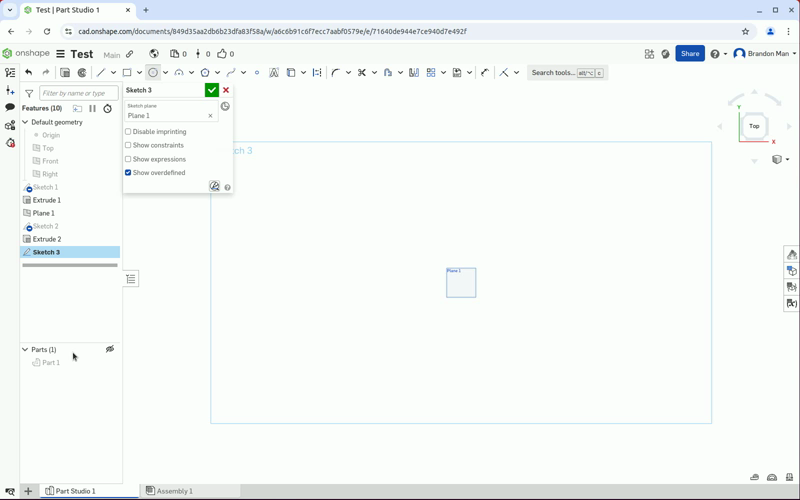
mouse_move(471, 378)
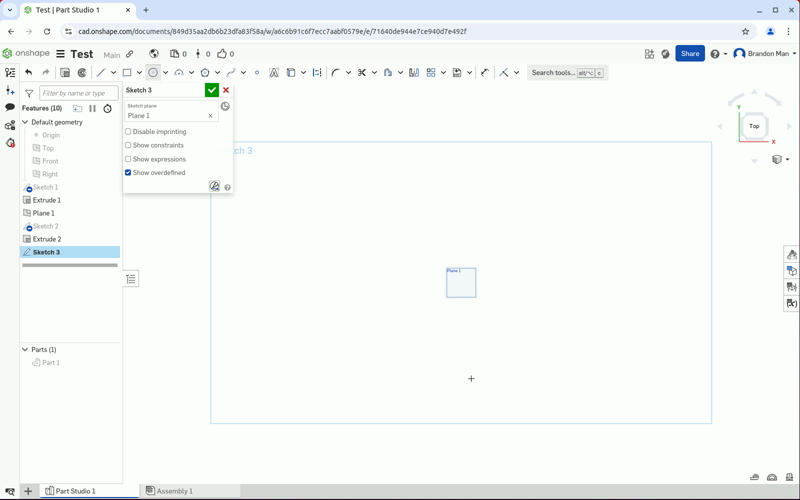
click(471, 378)
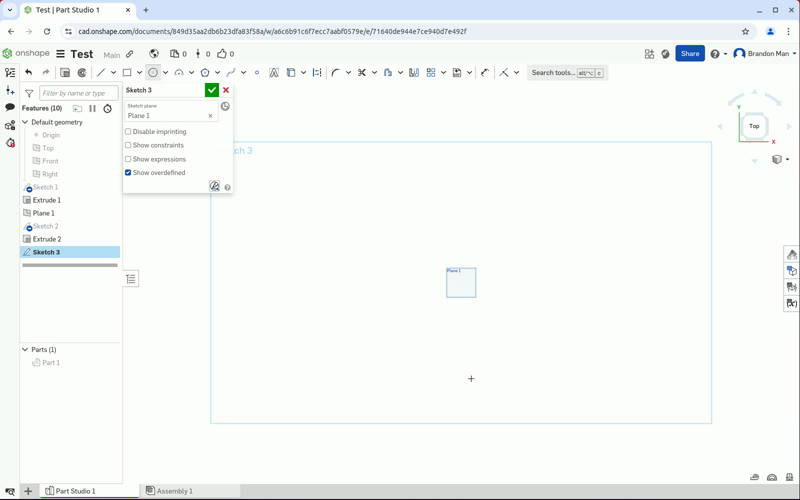
key_up(shift)
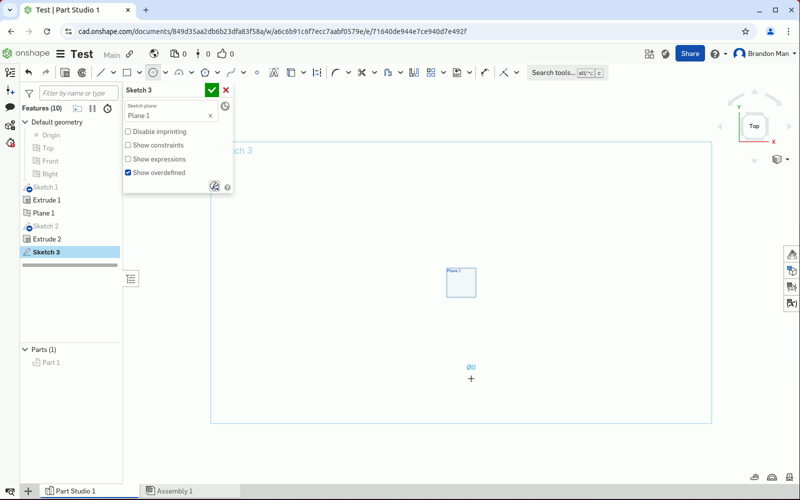
mouse_move(476, 378)
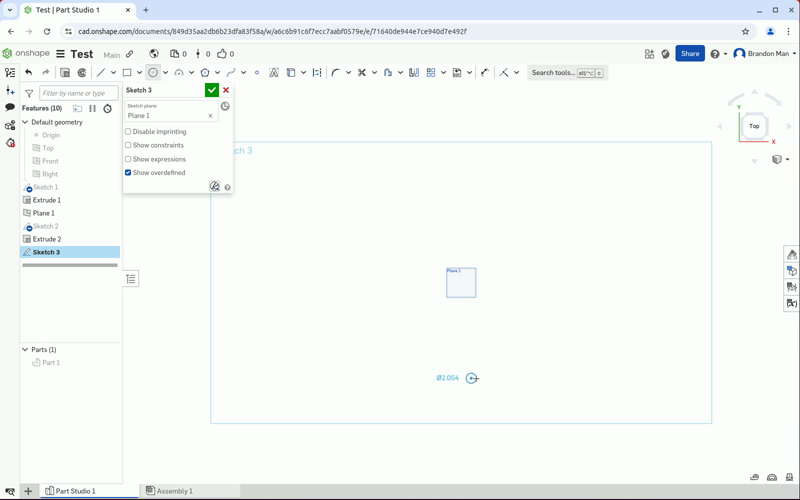
click(476, 378)
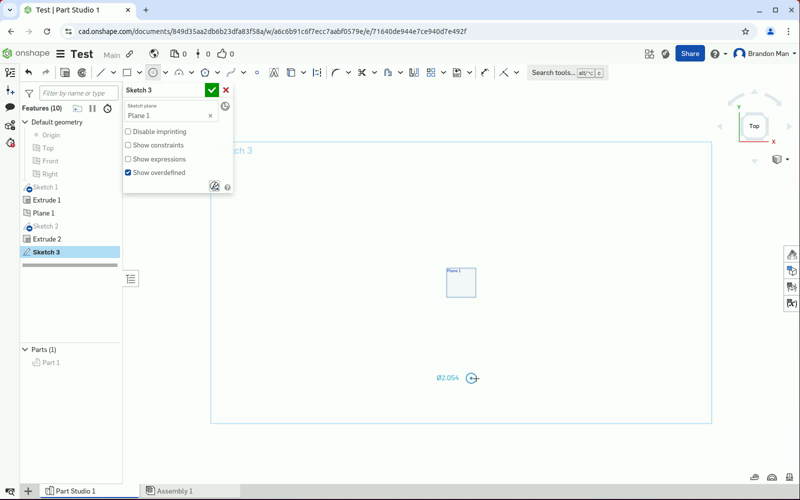
key(esc)
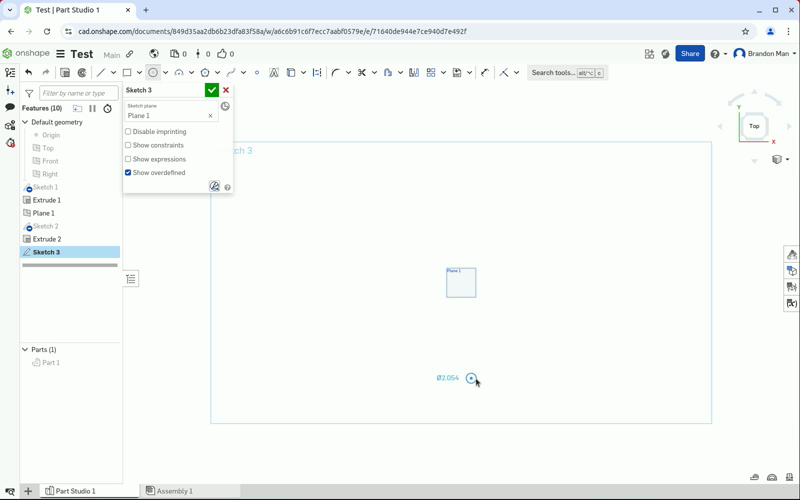
mouse_move(470, 376)
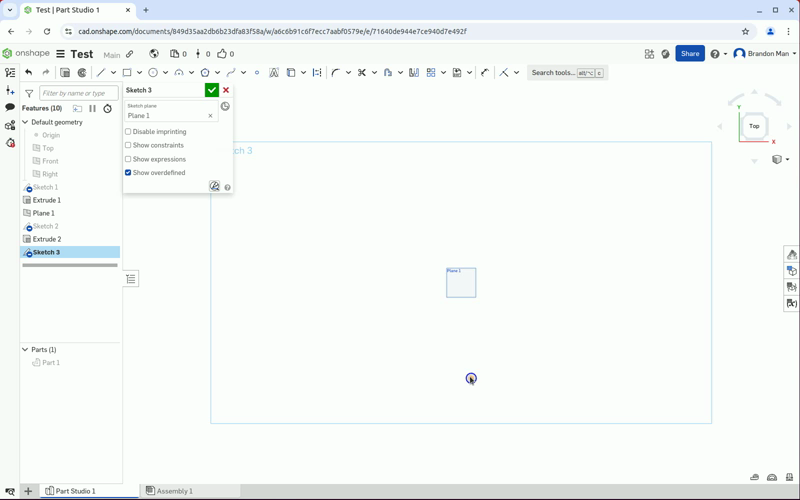
scroll(6)
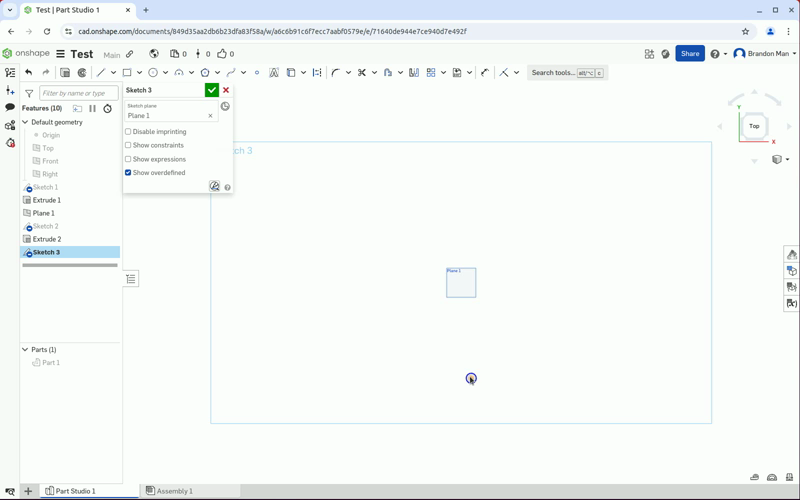
scroll(6)
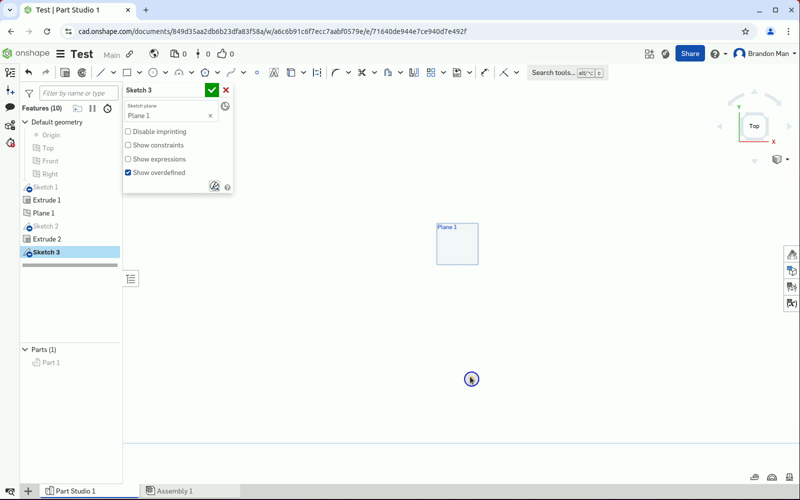
scroll(6)
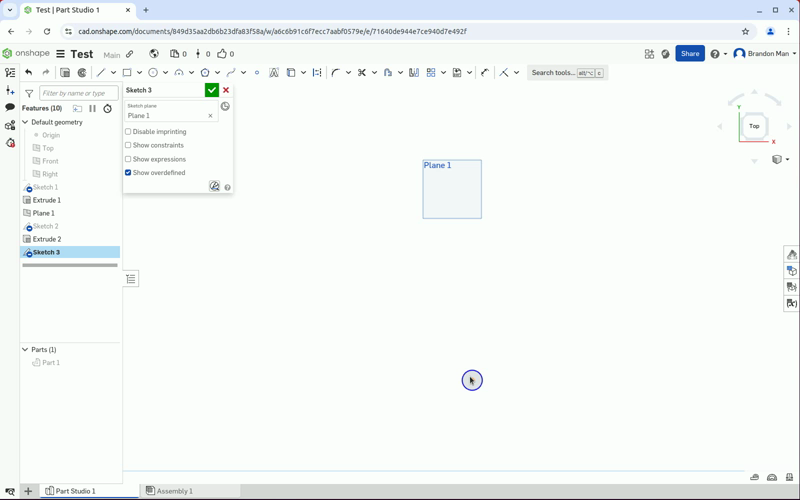
scroll(6)
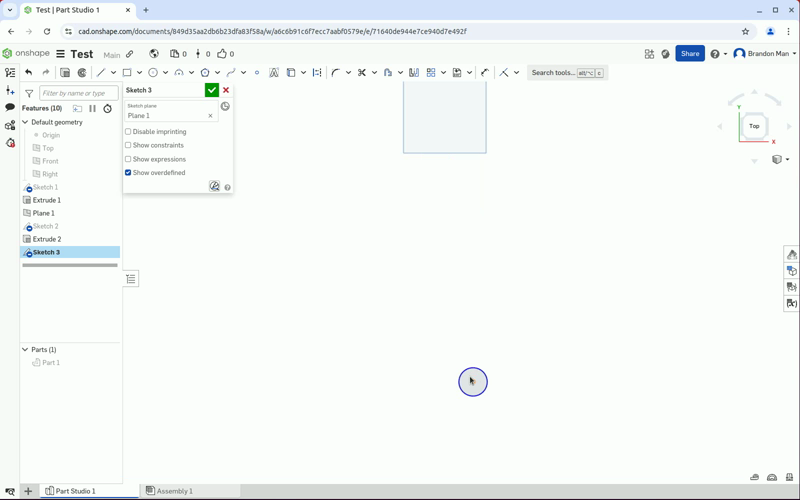
scroll(6)
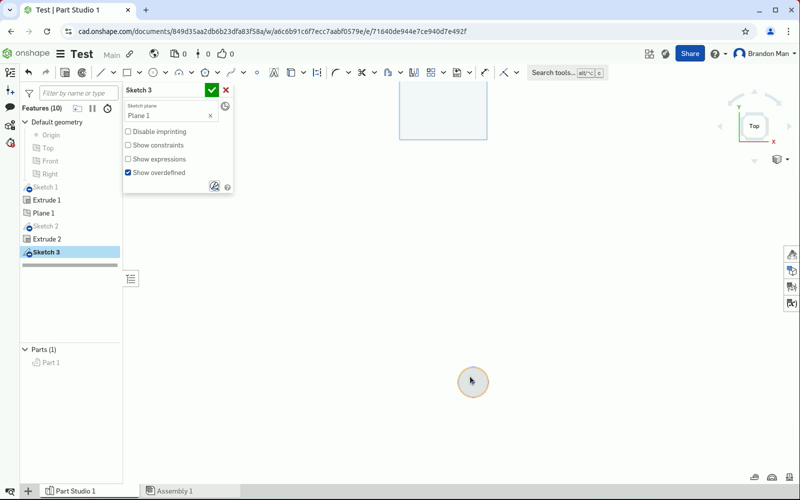
scroll(6)
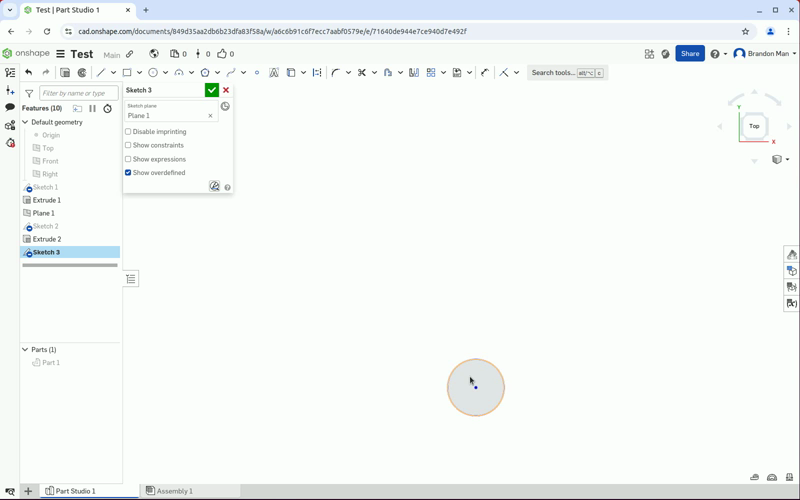
scroll(6)
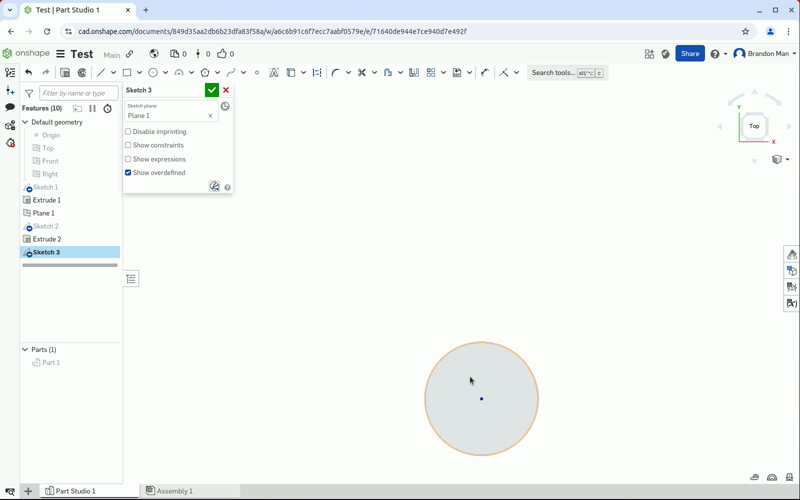
click(470, 376)
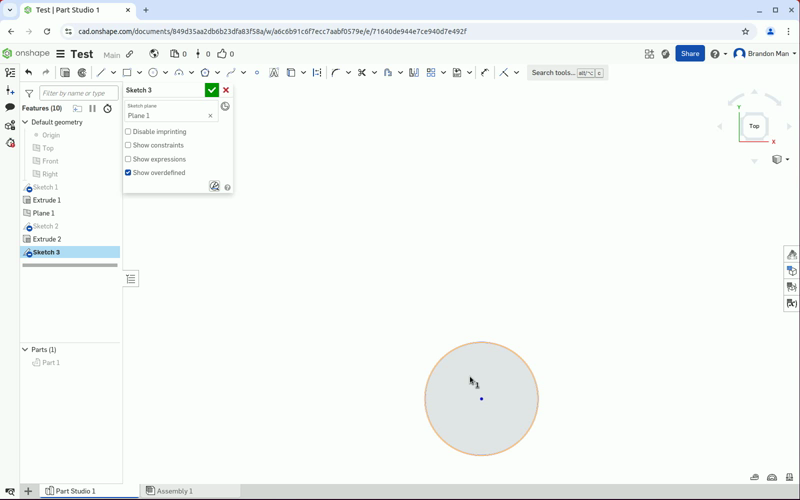
scroll(-6)
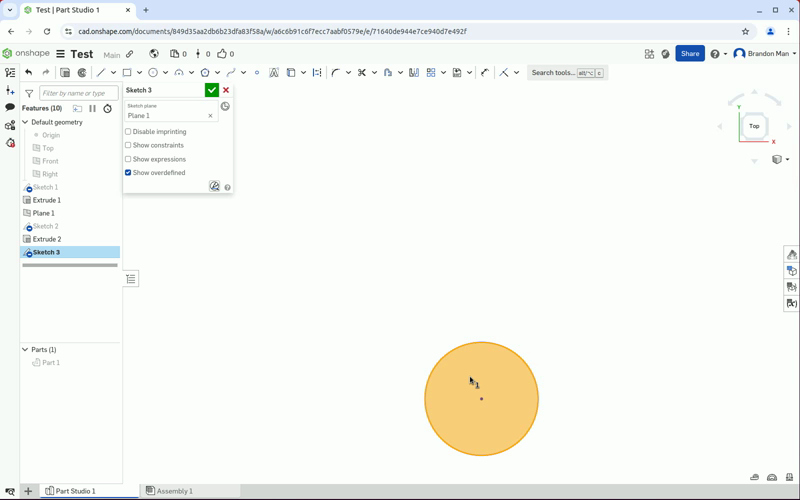
scroll(-6)
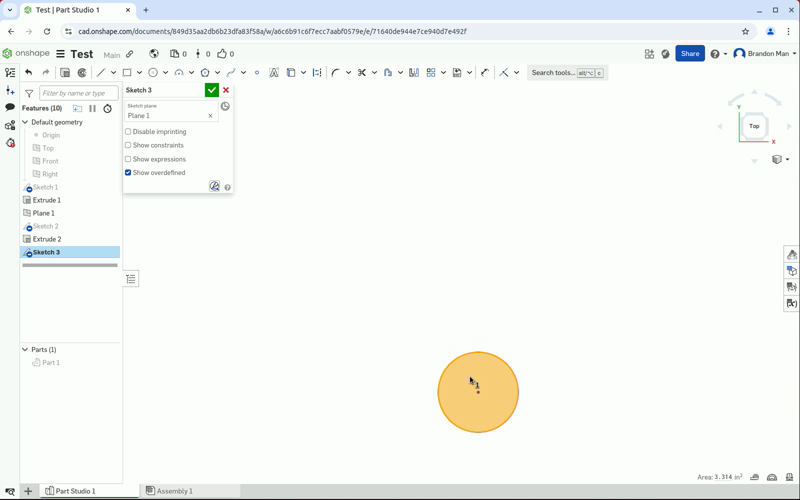
scroll(-6)
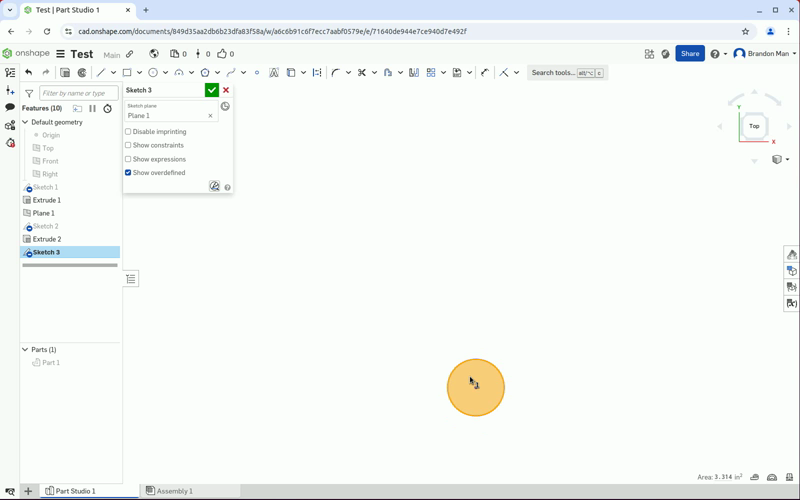
scroll(-6)
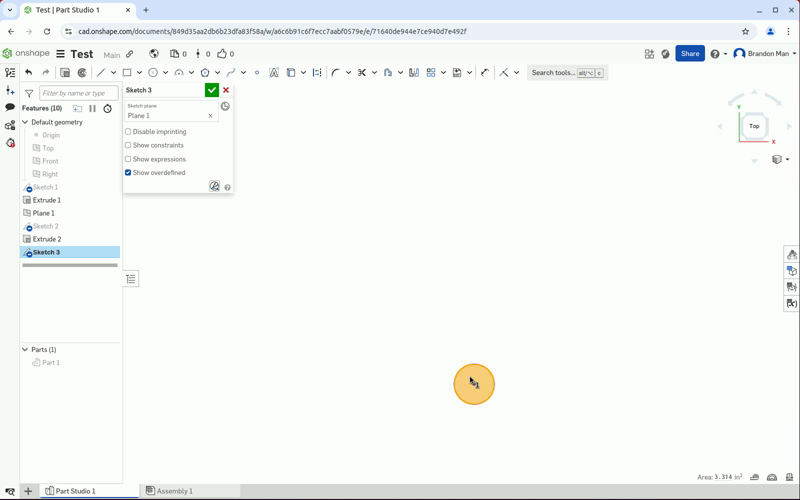
scroll(-6)
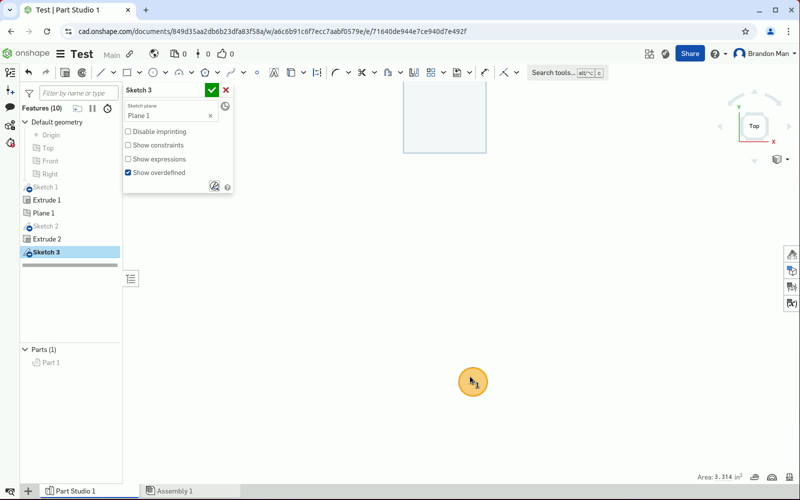
scroll(-6)
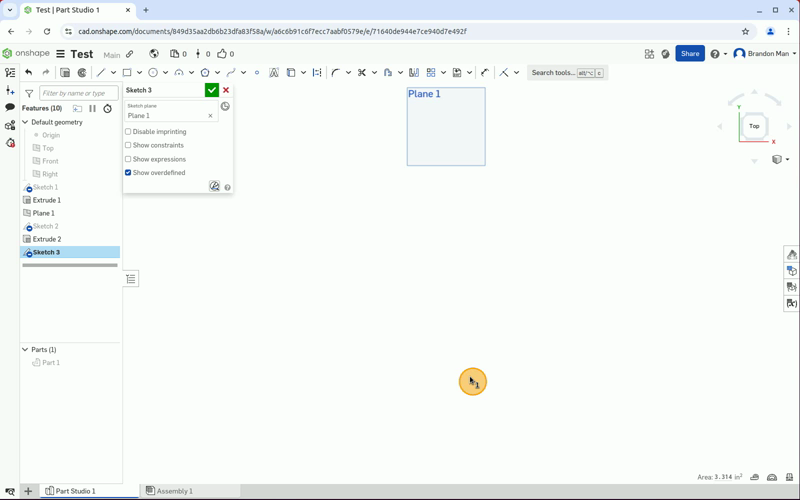
scroll(-6)
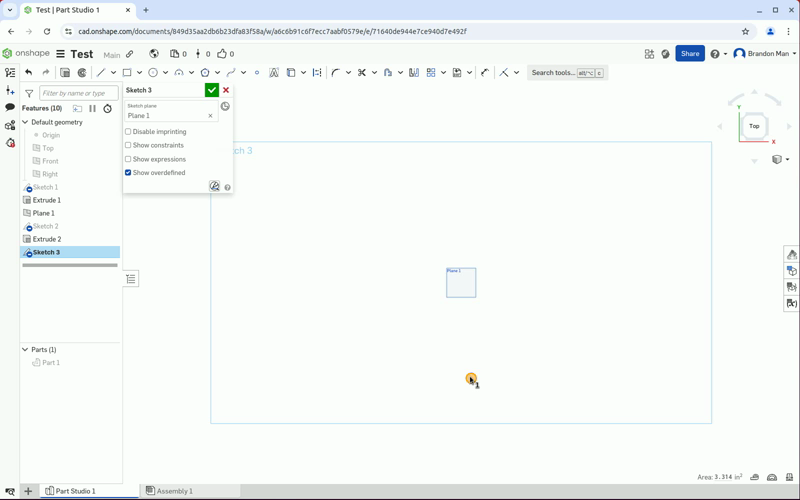
mouse_move(73, 352)
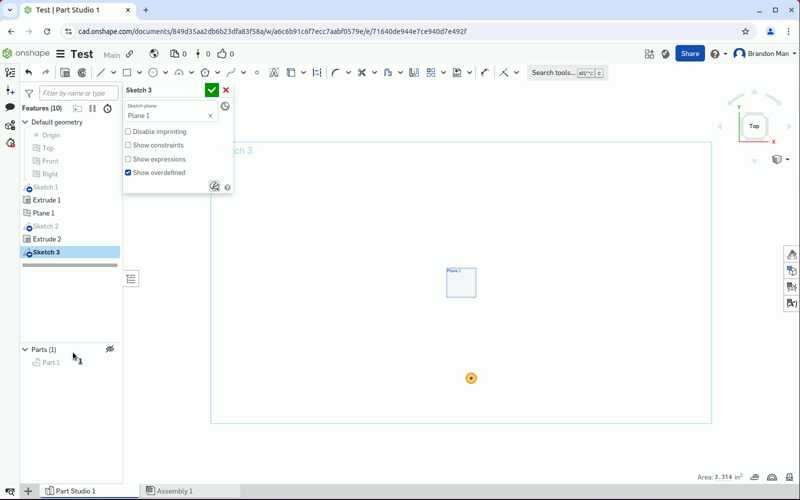
key(shift+y)
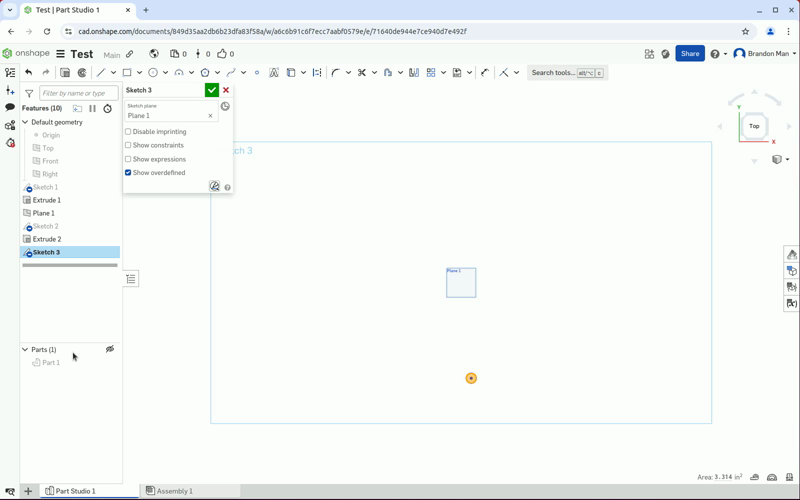
key(shift+e)
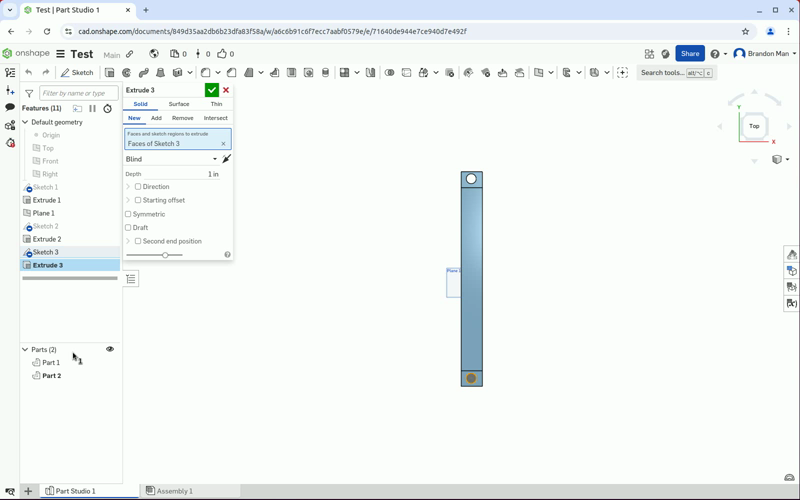
mouse_move(143, 106)
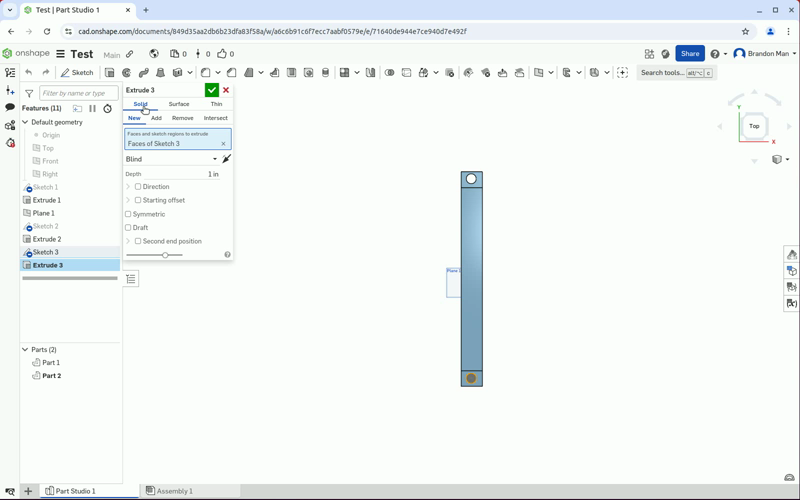
click(143, 106)
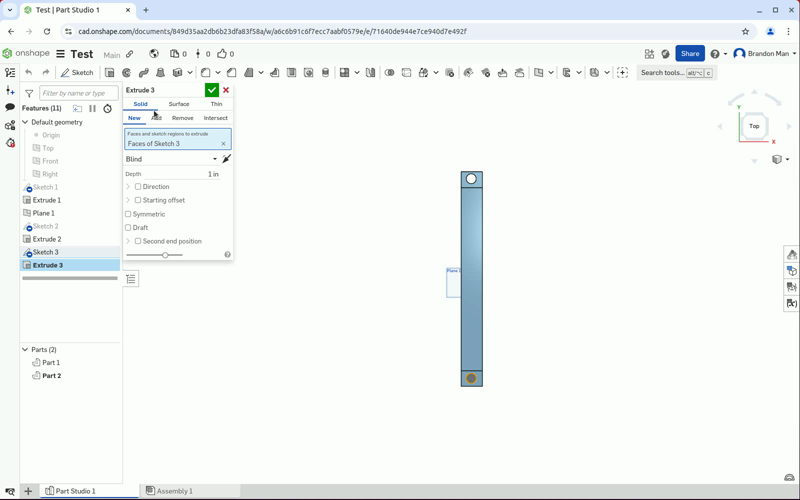
mouse_move(186, 120)
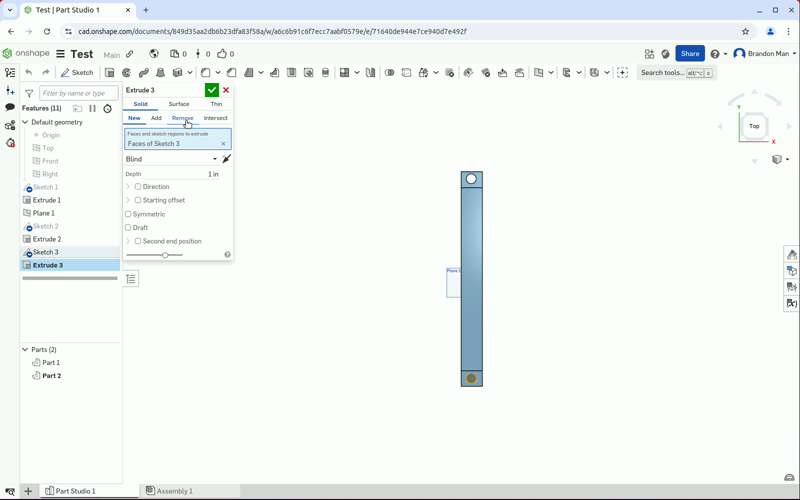
click(186, 120)
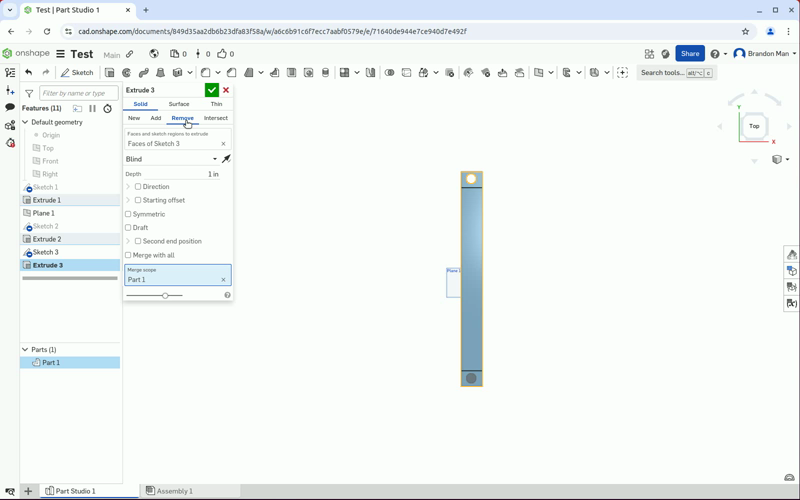
key(tab, 4)
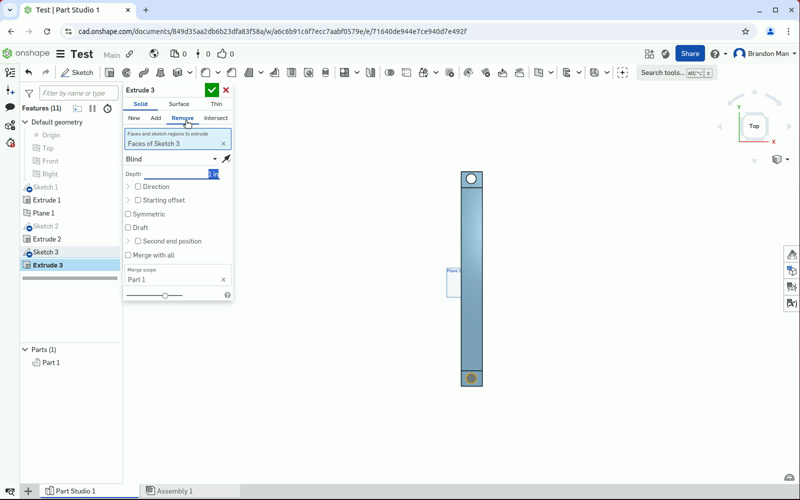
text(10.832)
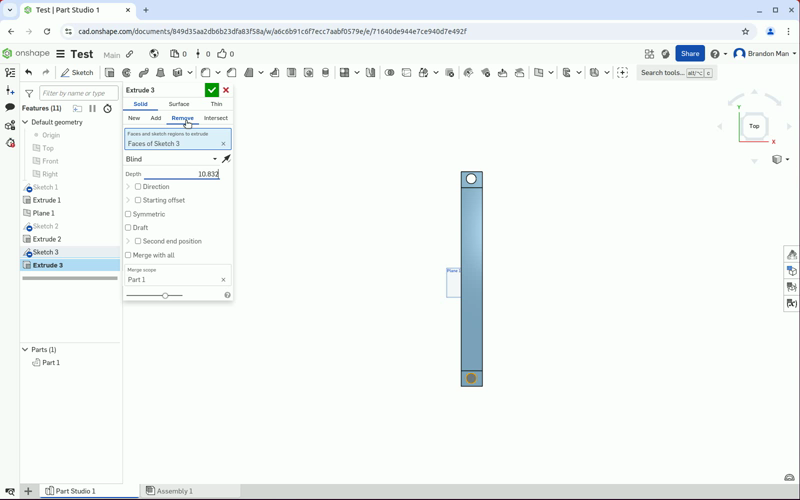
key(tab, 6)
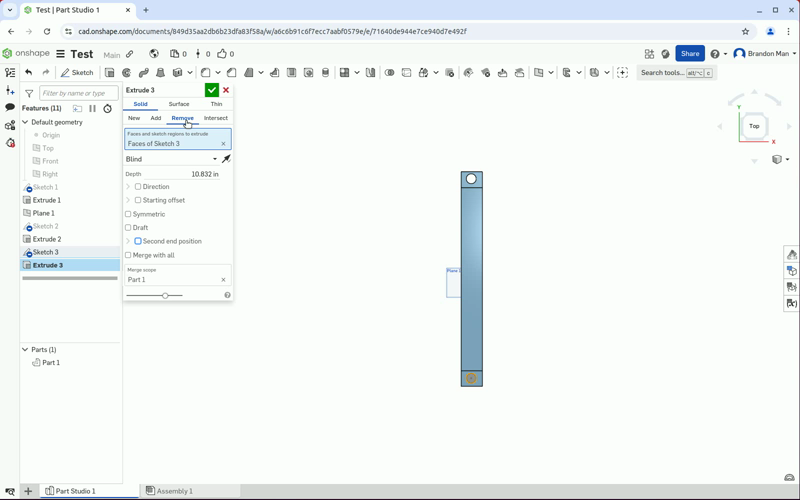
key(space)
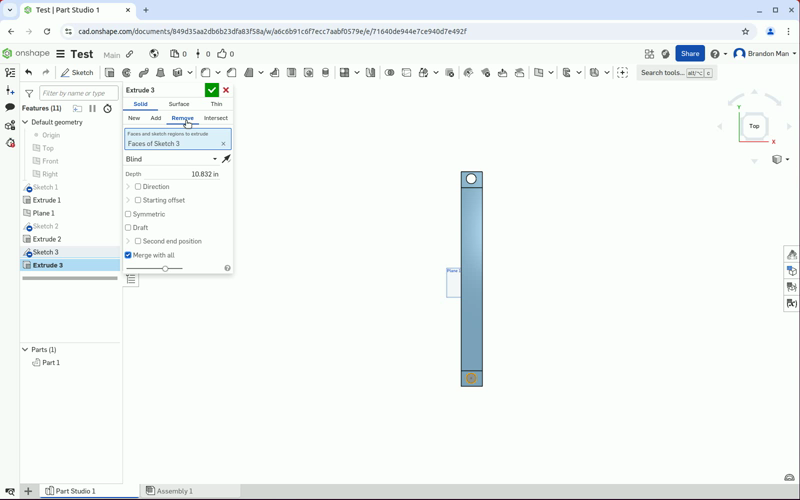
key(enter)
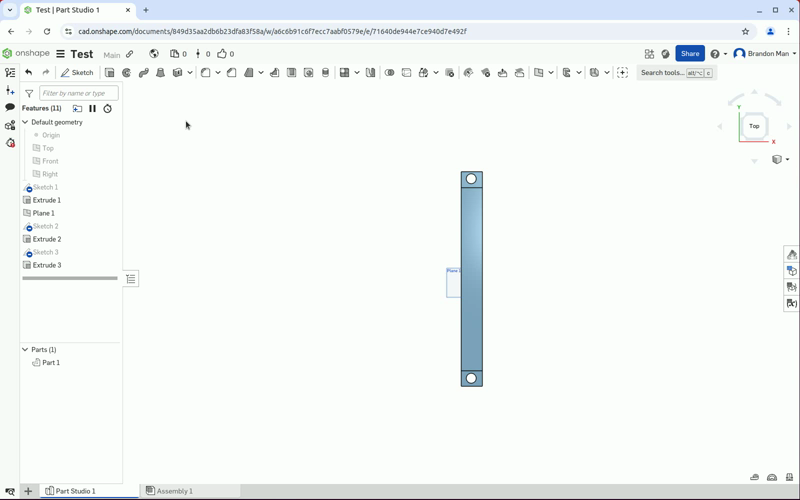
key(shift+h)
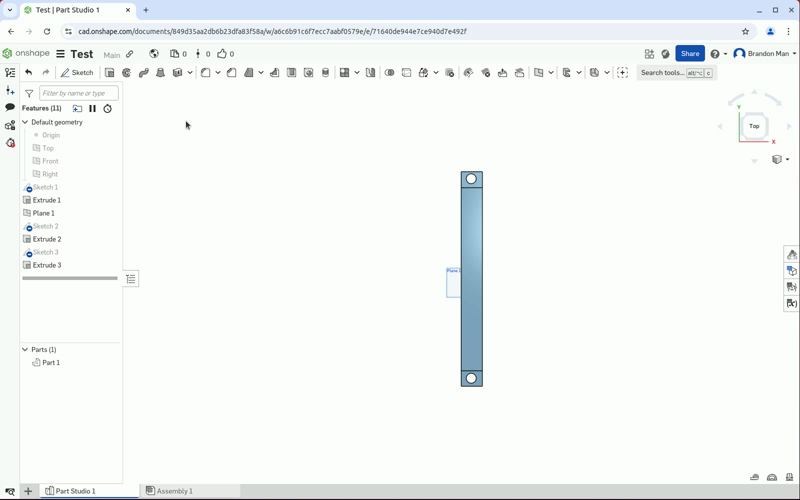
key(shift+h)
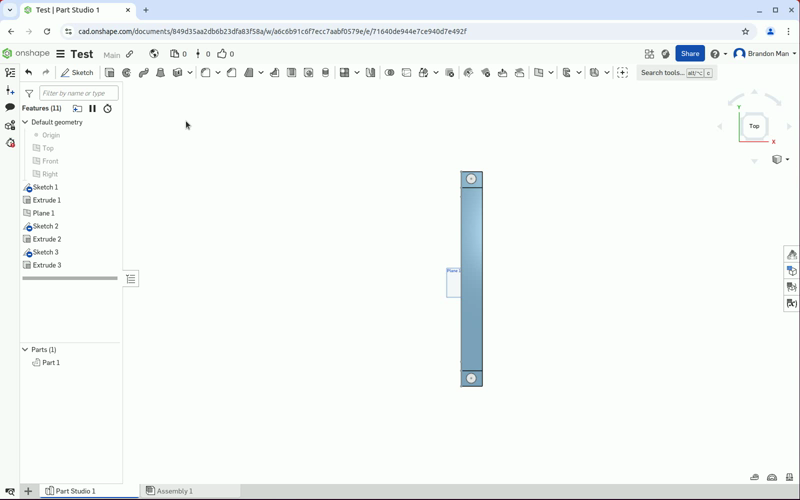
key(shift+7)
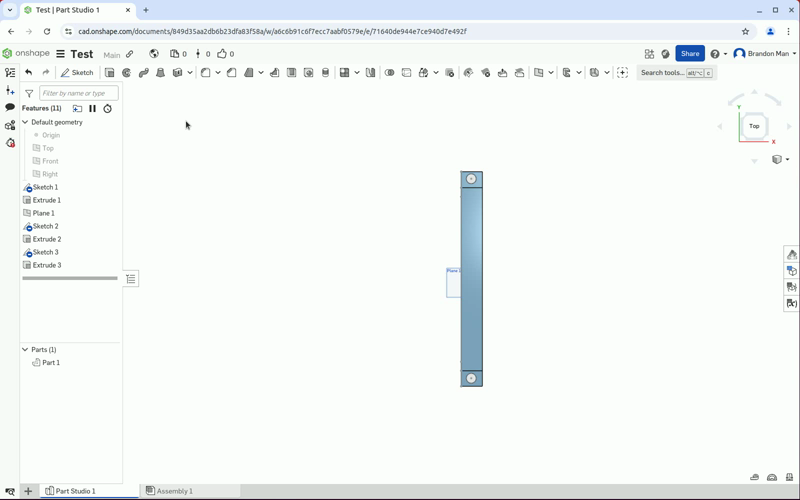
key(up, 3)
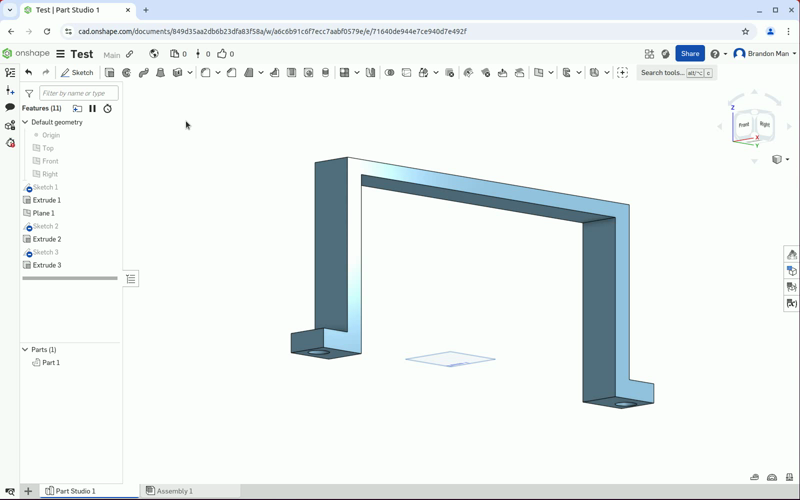
key(left, 3)
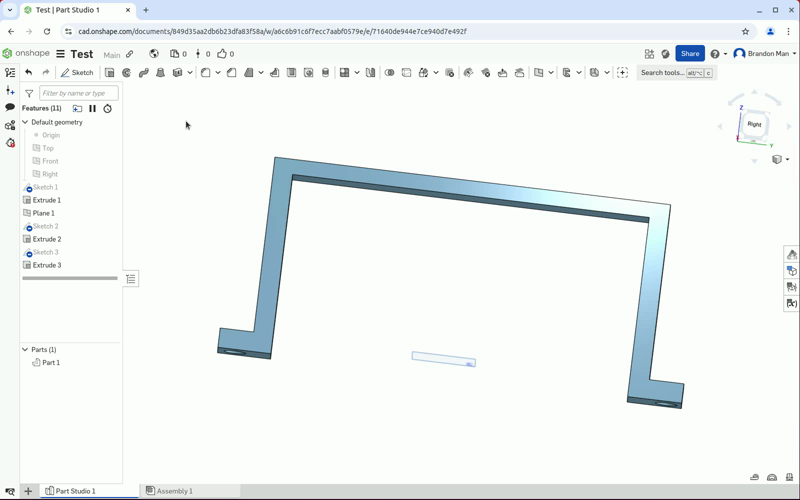
key(right, 3)
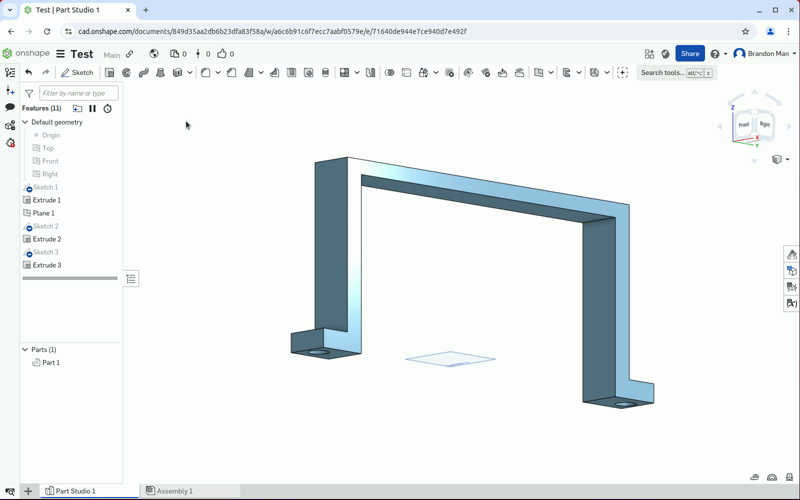
key(down, 3)
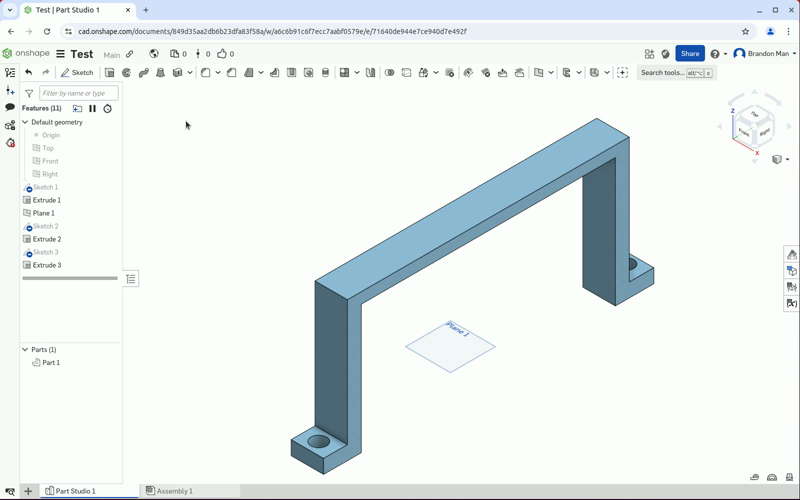
mouse_move(73, 189)
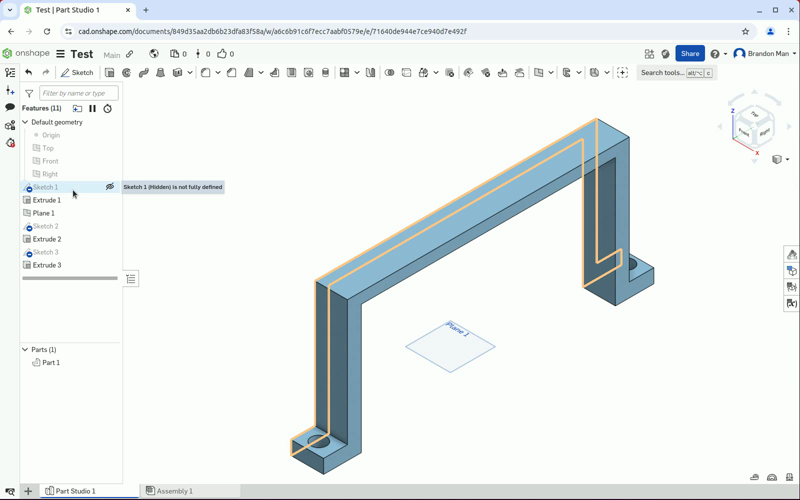
click(73, 189)